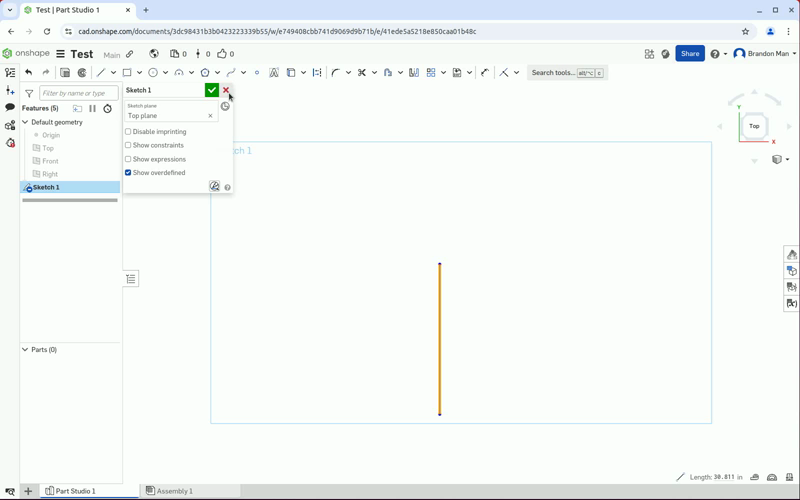
key(shift+h)
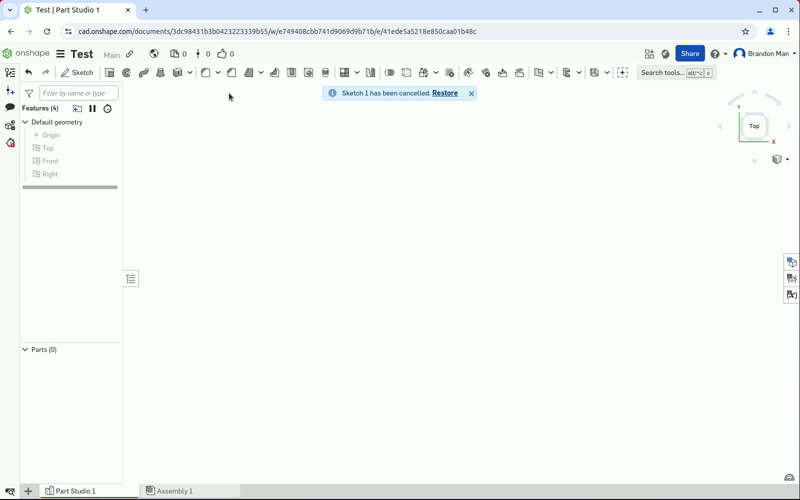
mouse_move(73, 352)
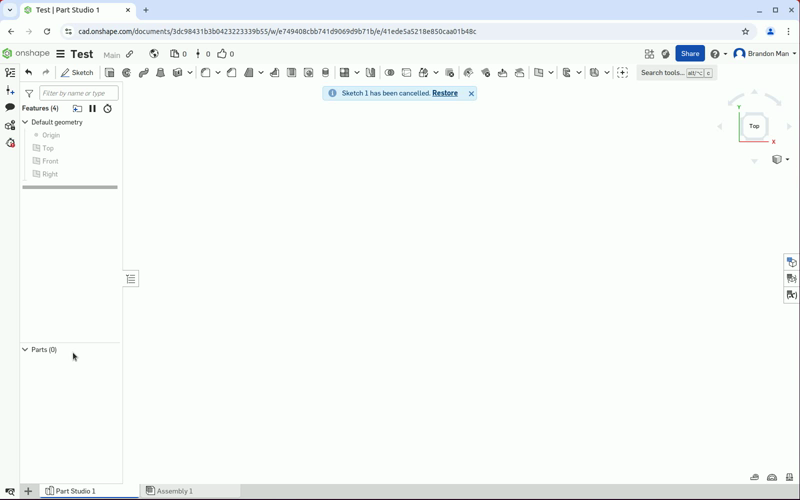
key(y)
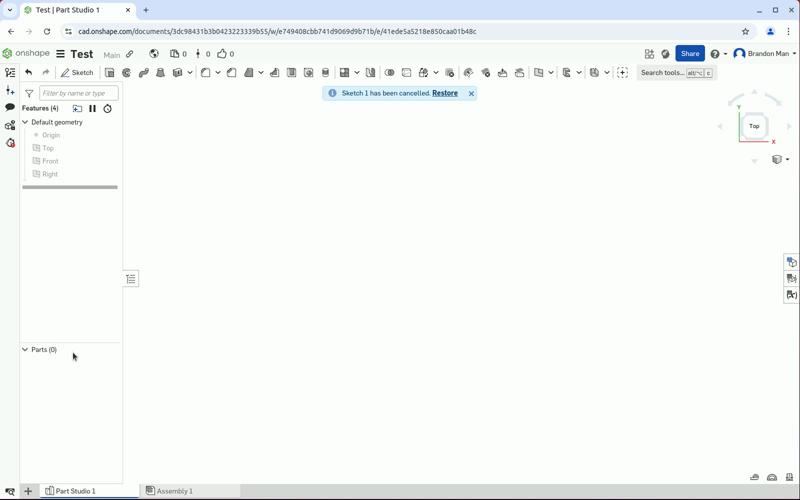
key(shift+p)
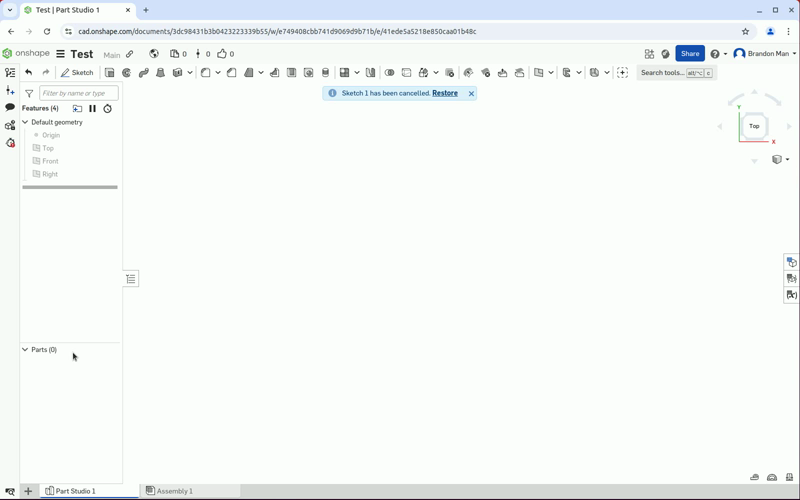
key(space)
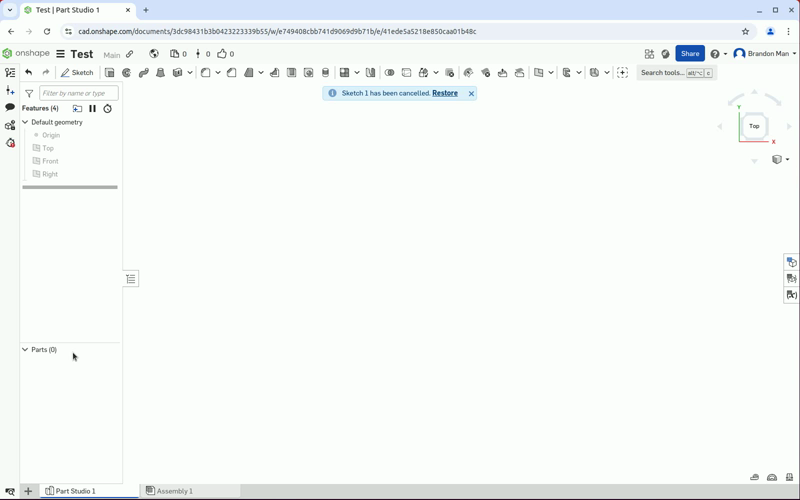
key_down(shift)
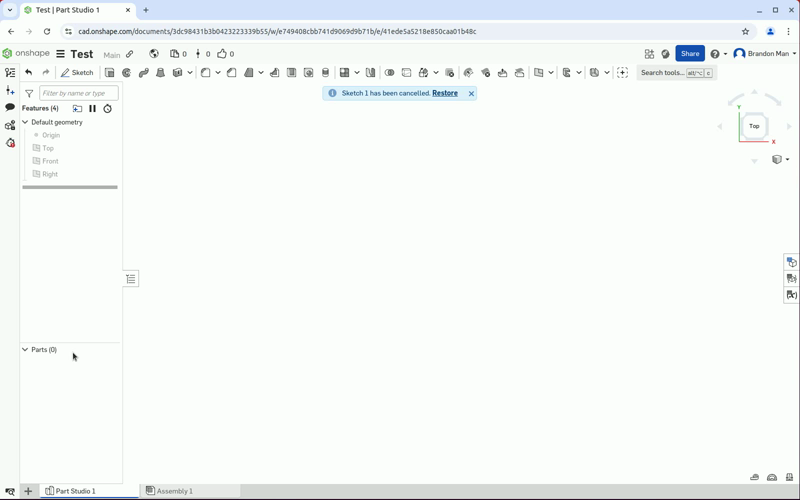
key(up)
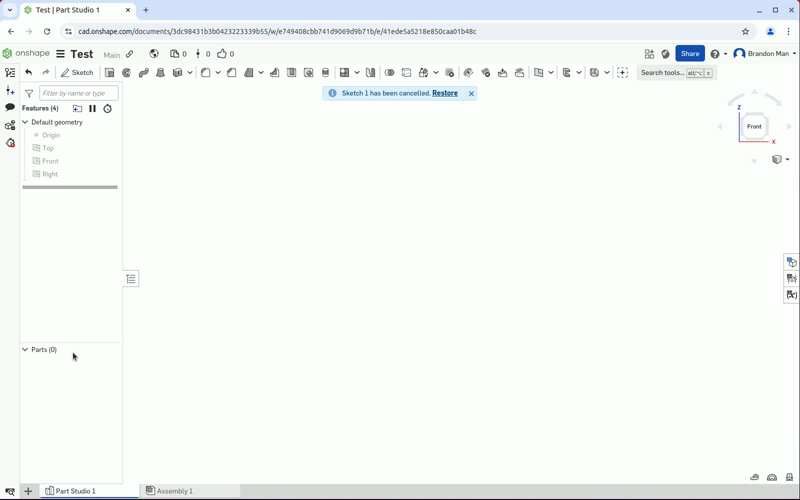
key_up(shift)
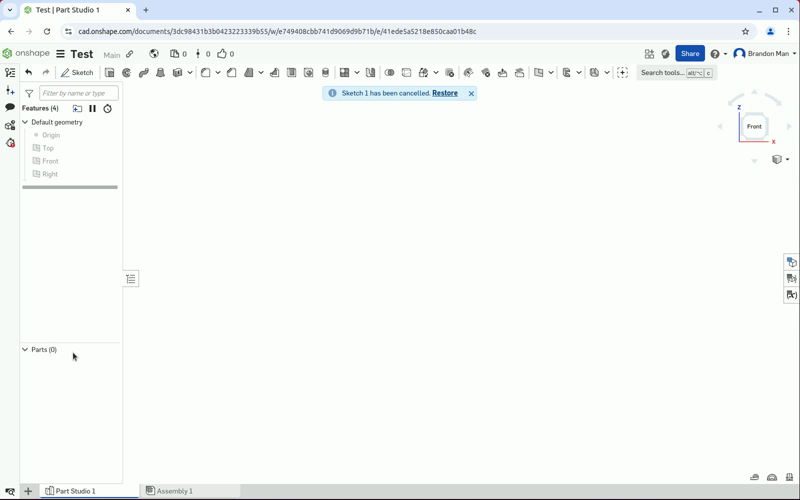
mouse_move(73, 352)
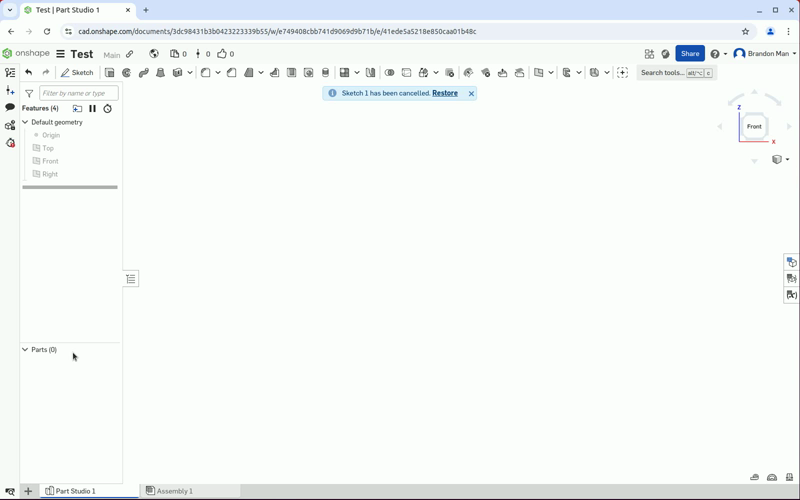
key(shift+y)
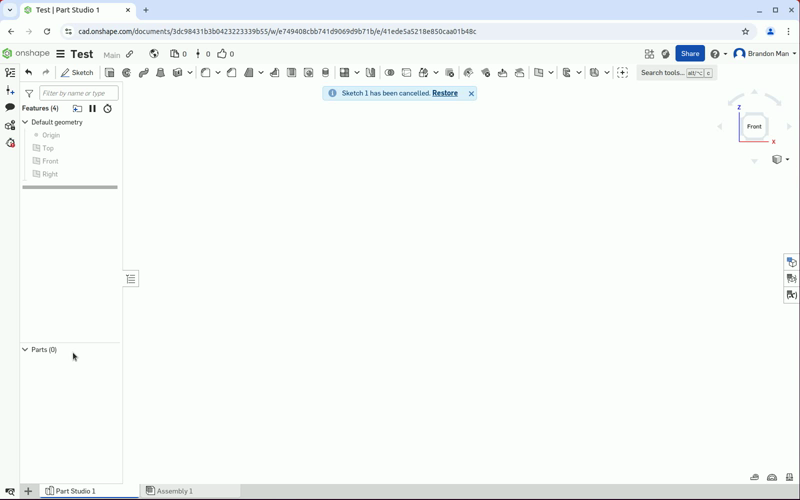
key(shift+s)
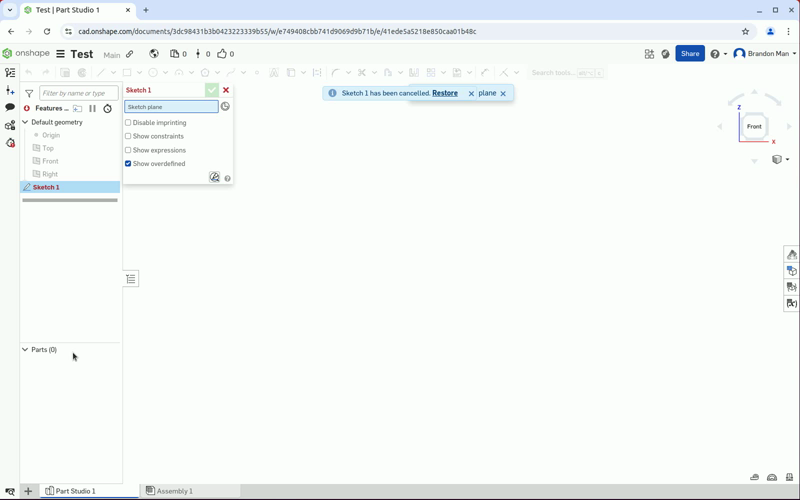
mouse_move(73, 163)
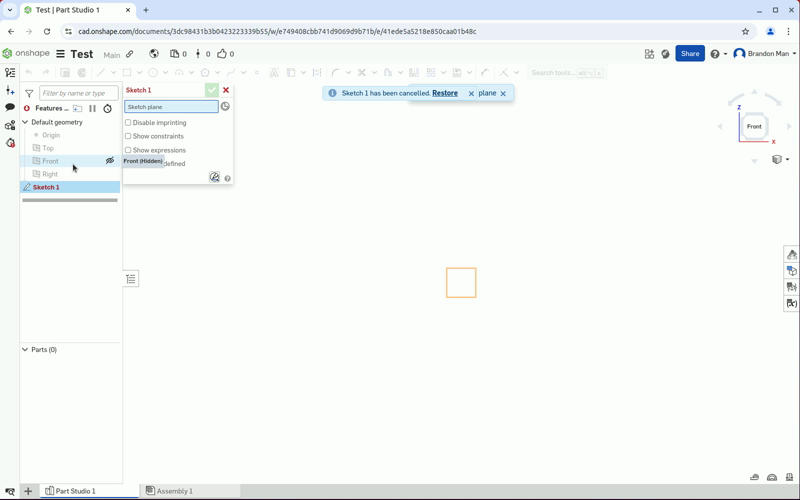
click(73, 163)
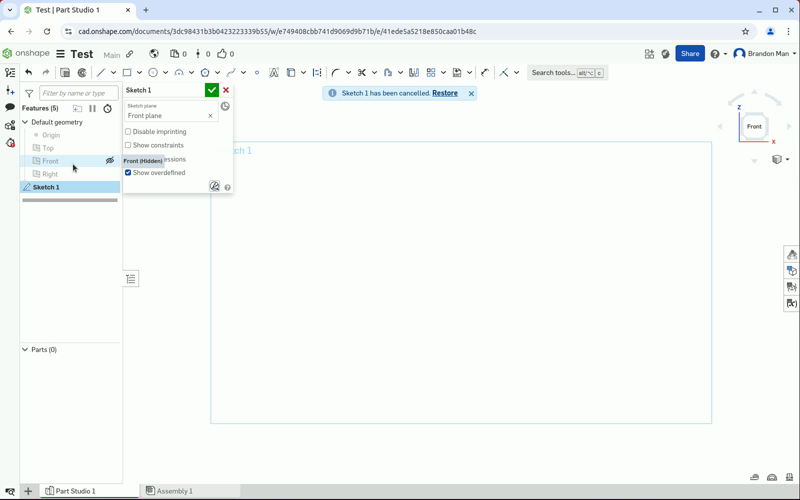
mouse_move(73, 352)
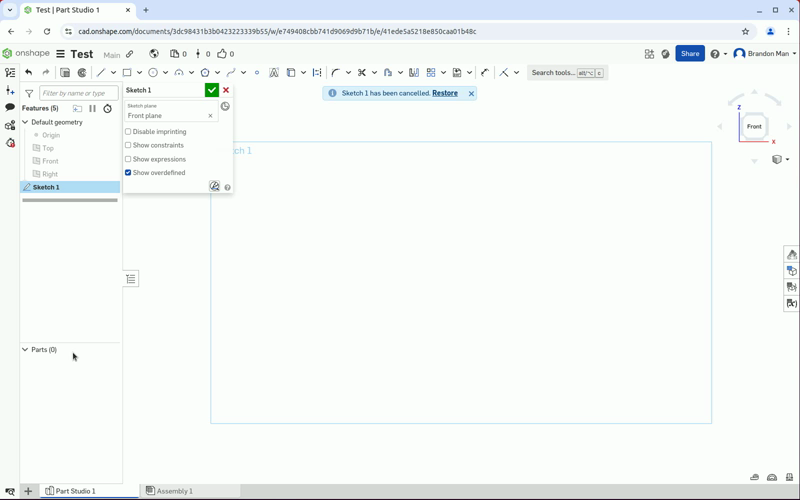
key(y)
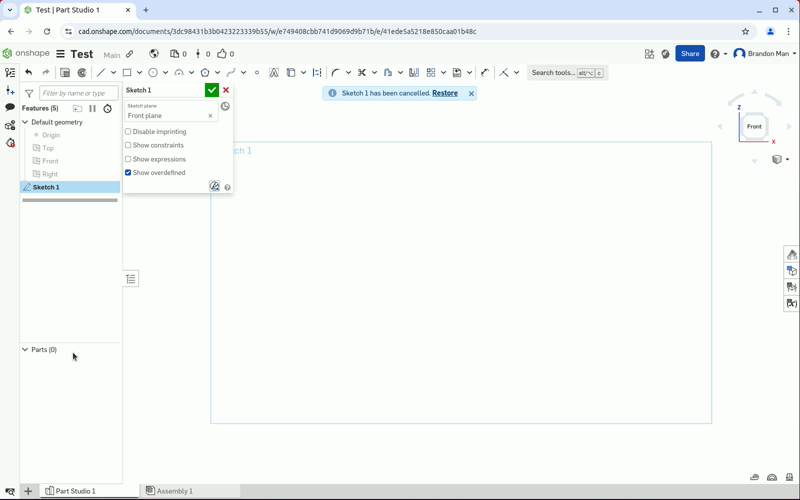
key(l)
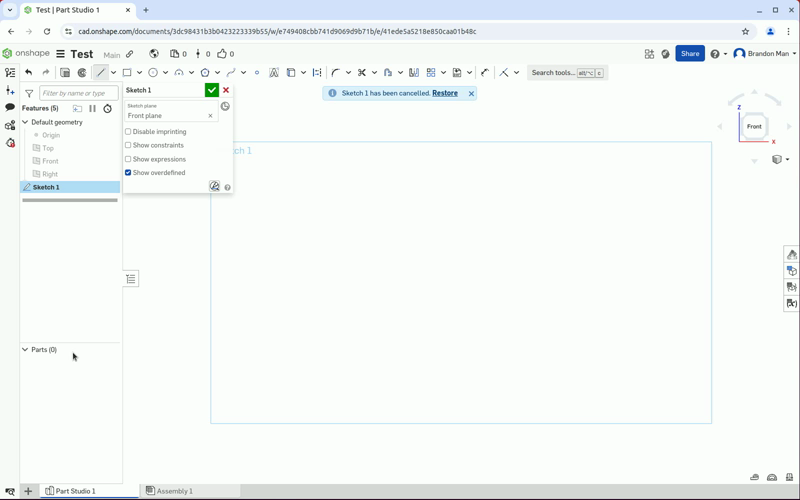
key_down(shift)
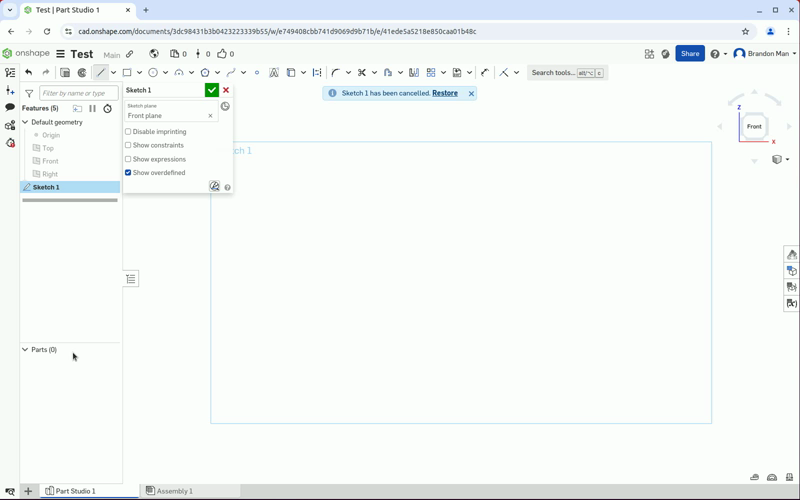
mouse_move(437, 282)
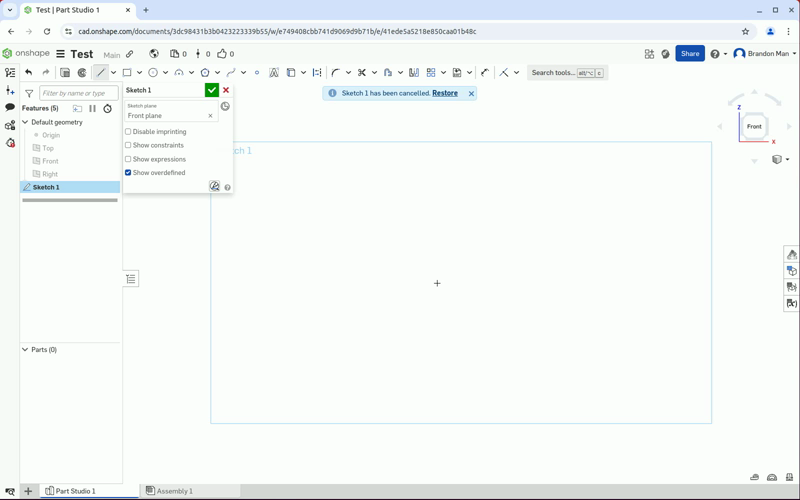
click(437, 282)
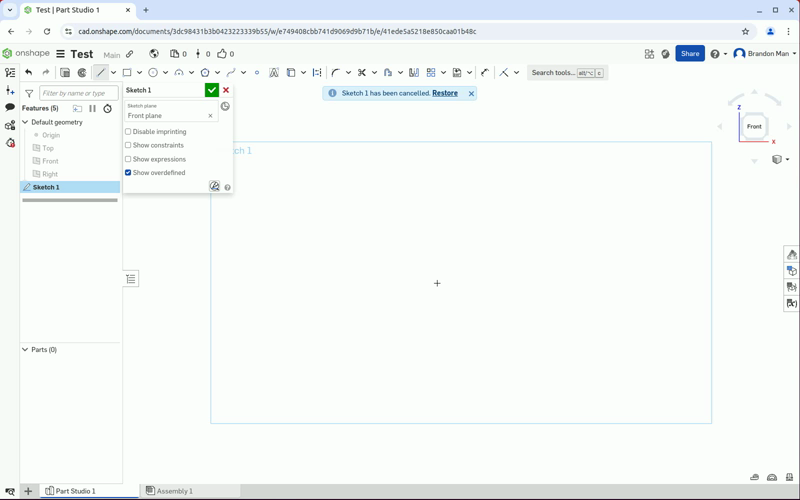
key_up(shift)
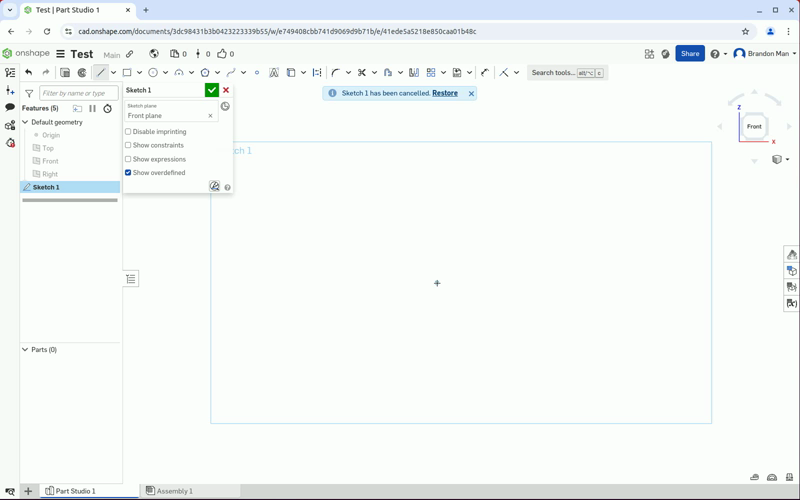
key_down(shift)
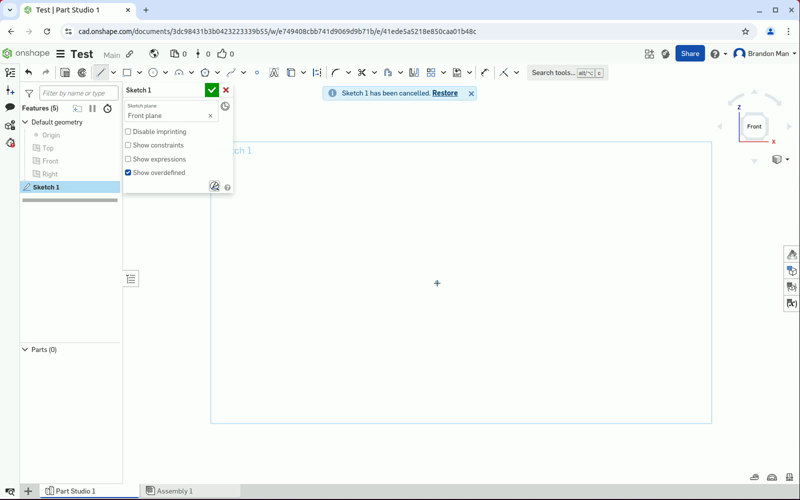
mouse_move(467, 282)
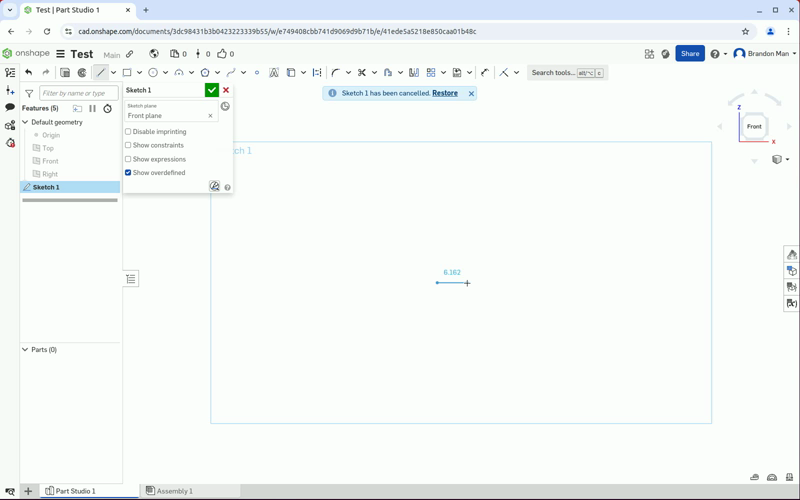
mouse_move(442, 282)
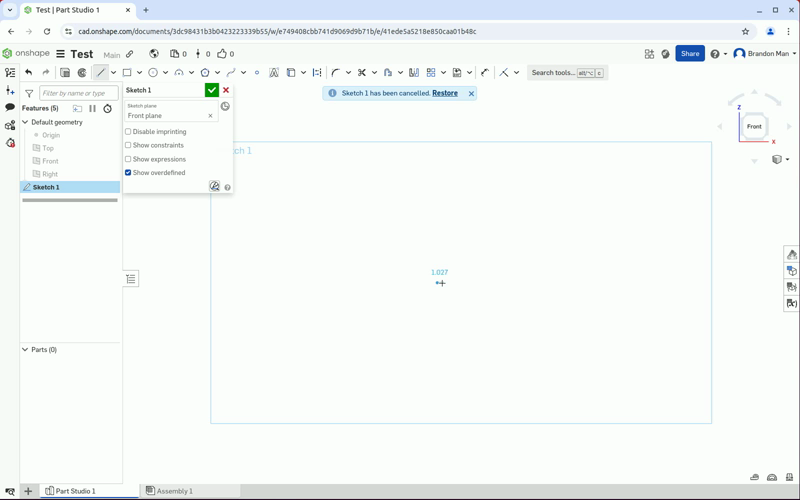
scroll(6)
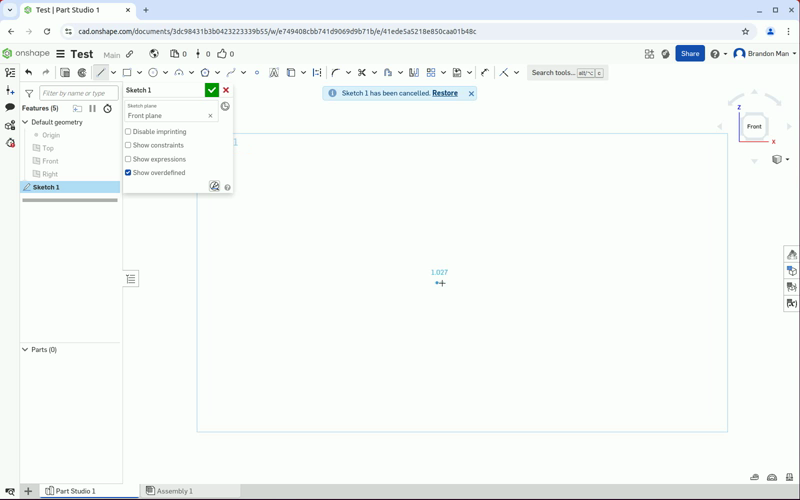
scroll(6)
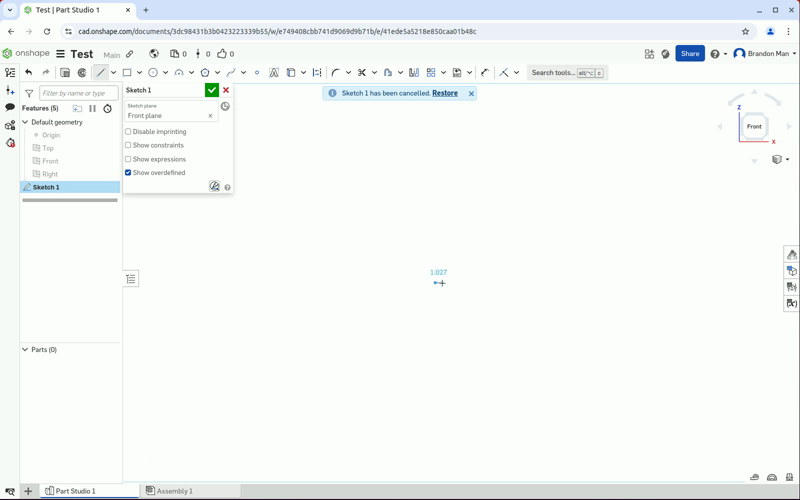
scroll(6)
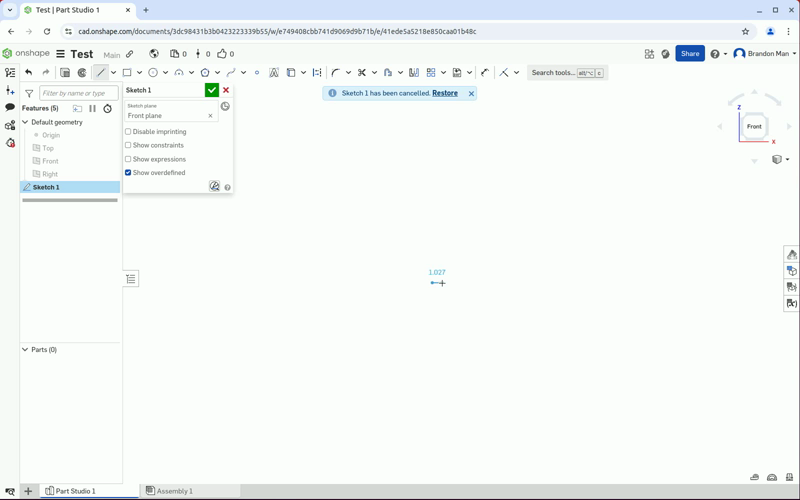
scroll(6)
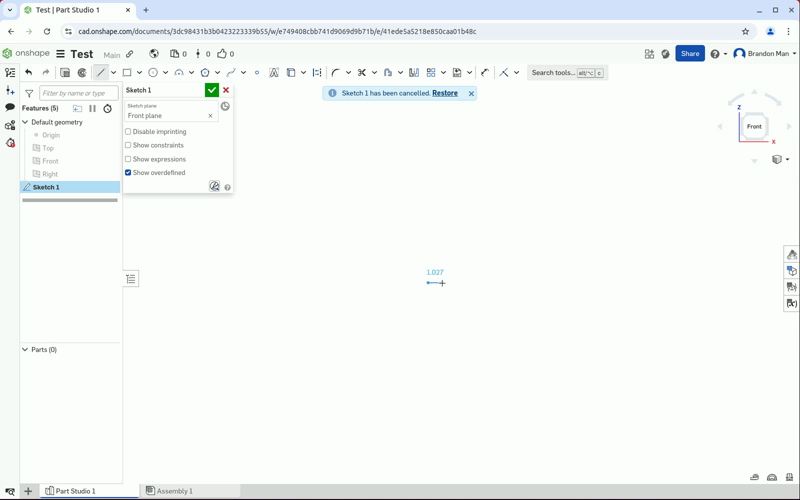
scroll(6)
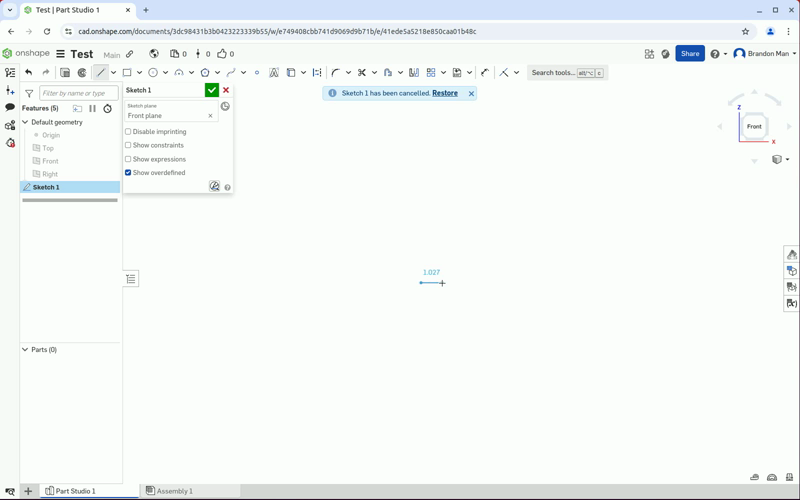
scroll(6)
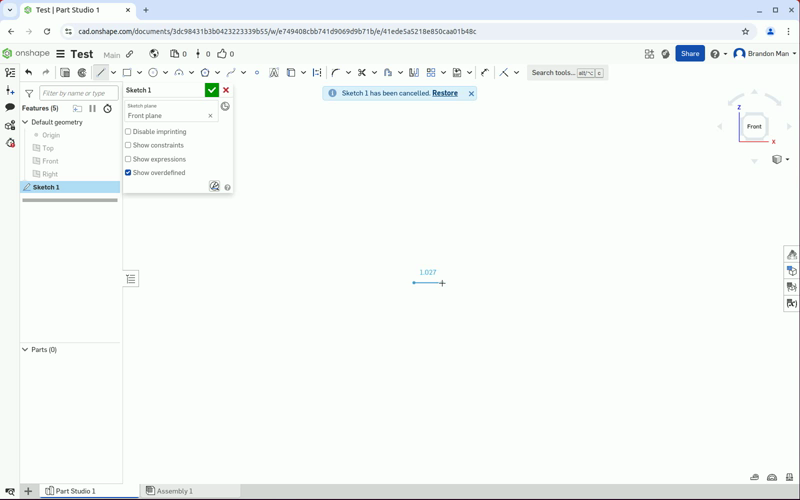
scroll(6)
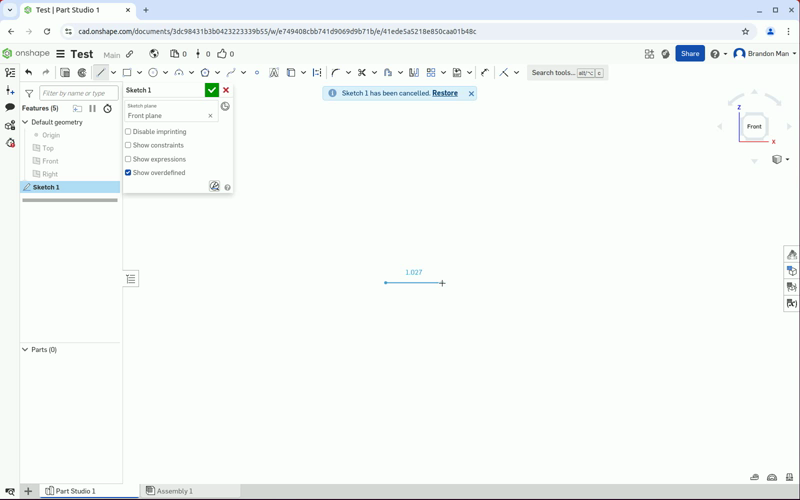
click(442, 282)
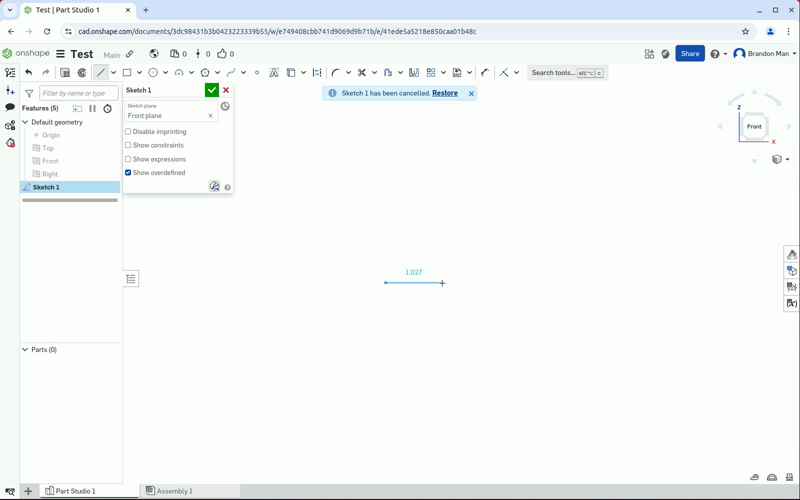
scroll(-6)
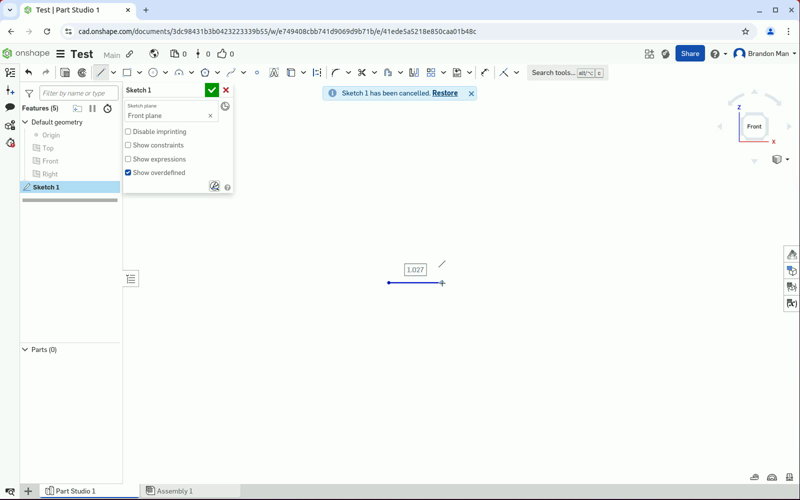
scroll(-6)
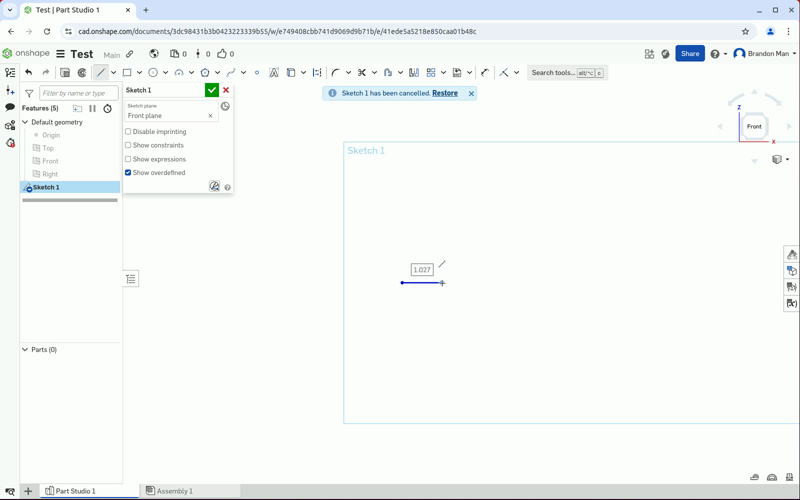
scroll(-6)
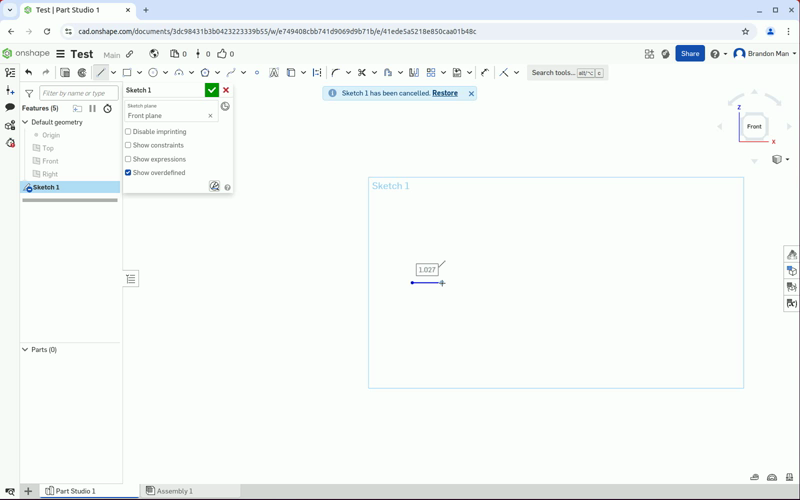
scroll(-6)
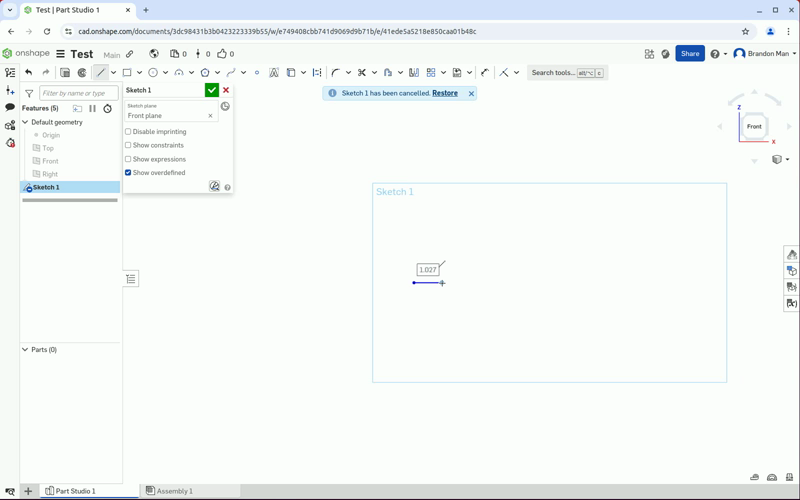
scroll(-6)
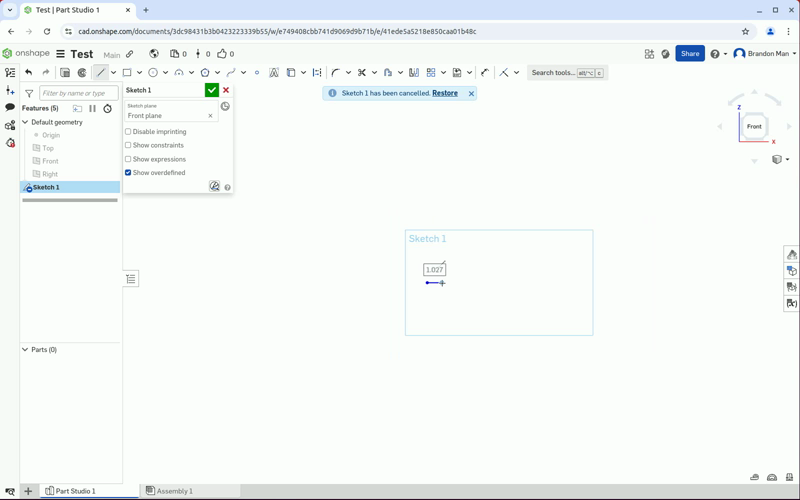
scroll(-6)
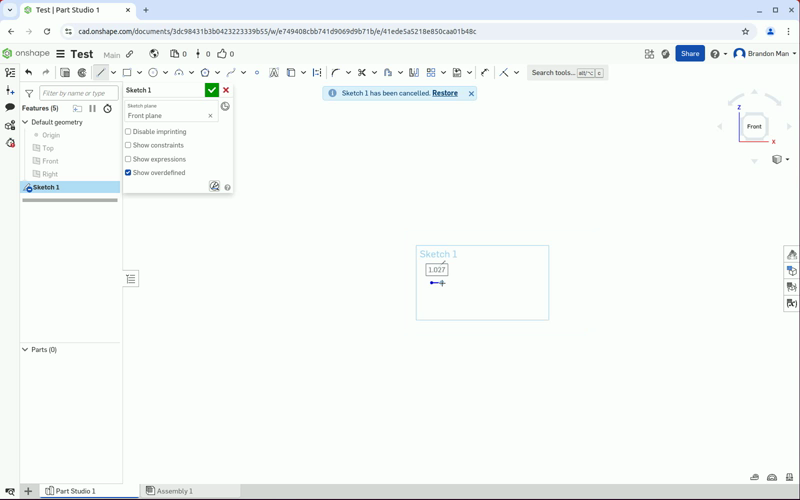
scroll(-6)
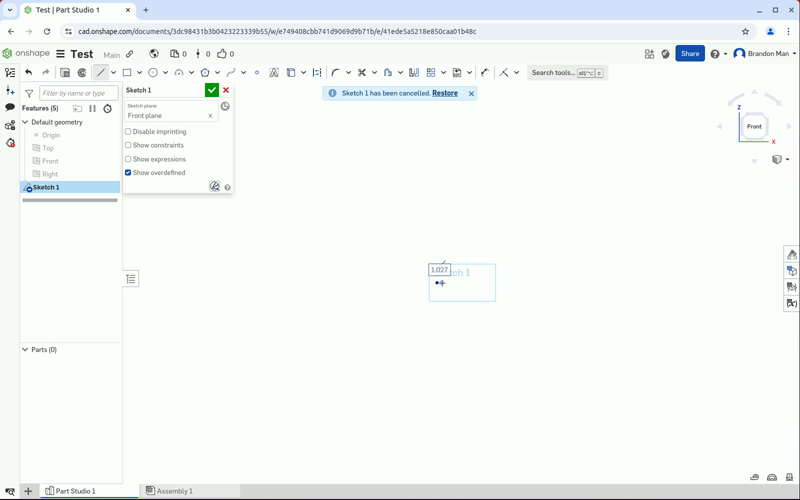
key_up(shift)
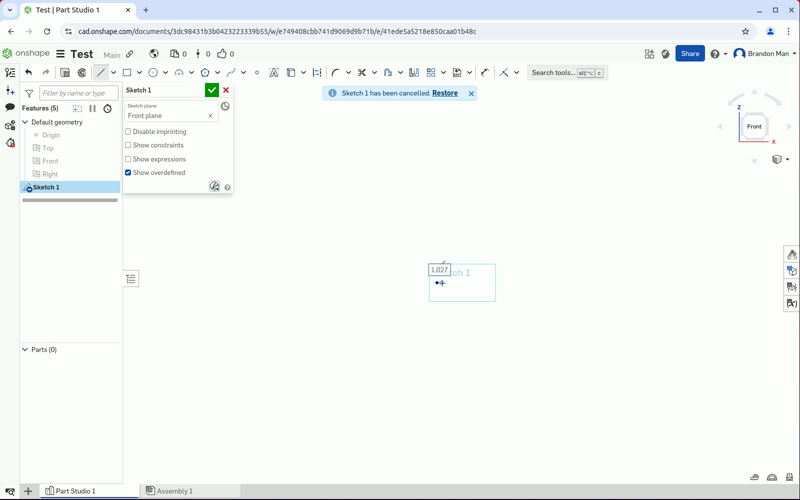
key_down(shift)
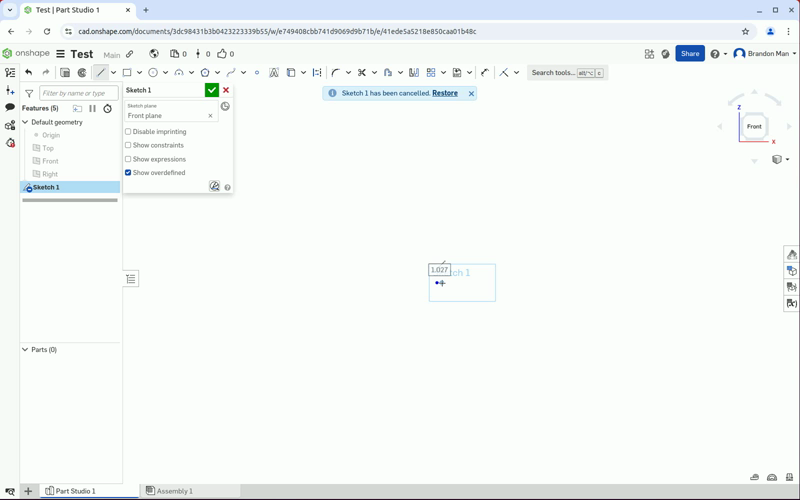
mouse_move(472, 282)
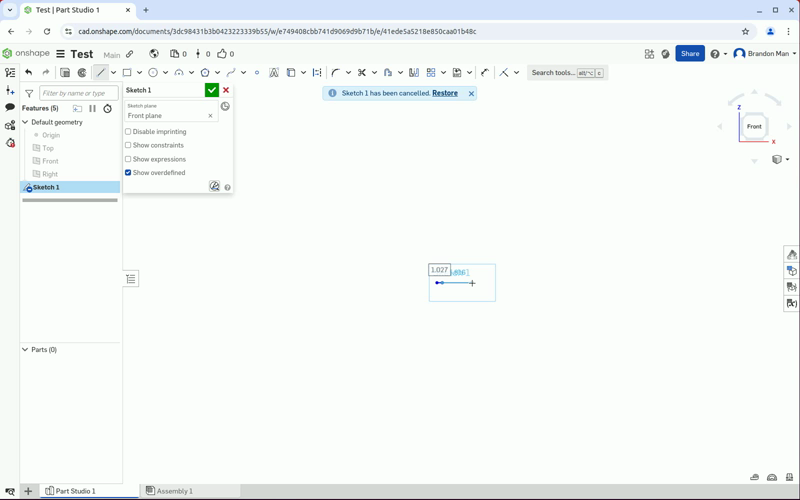
mouse_move(442, 250)
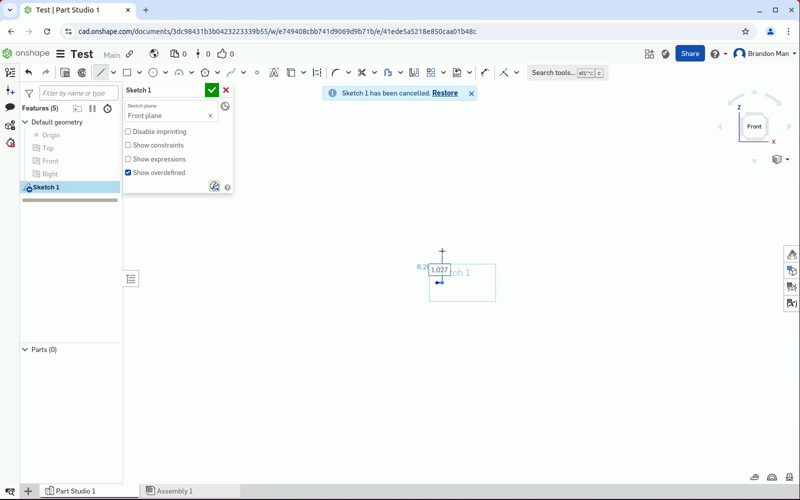
click(442, 250)
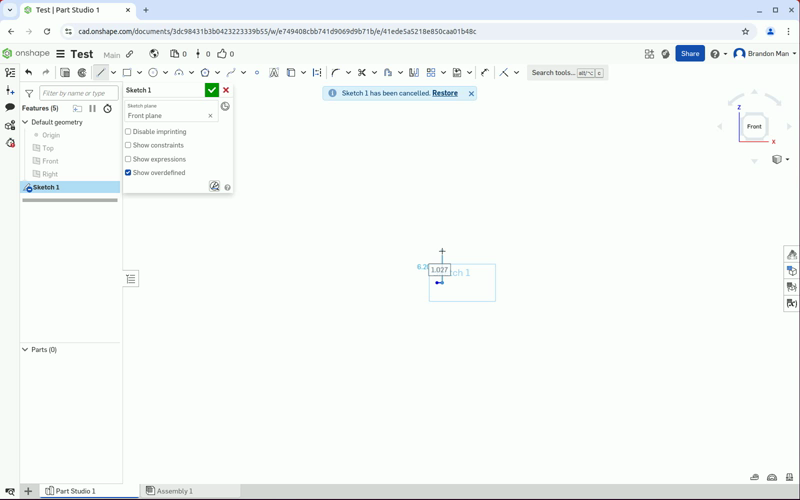
key_up(shift)
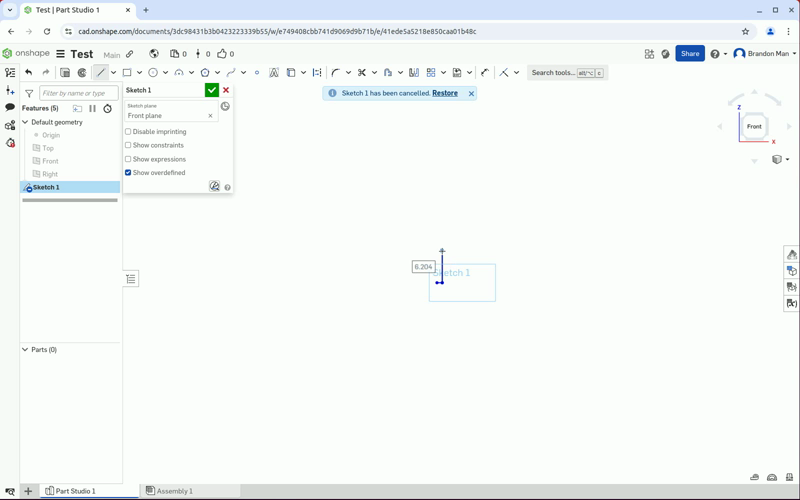
key_down(shift)
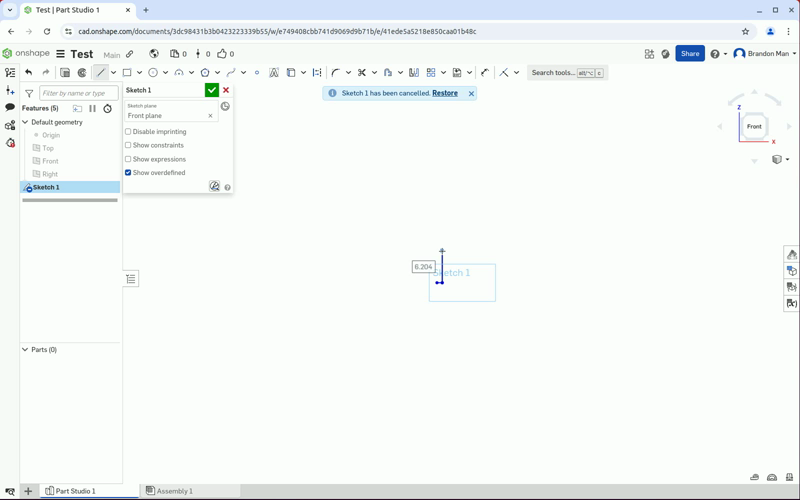
mouse_move(472, 250)
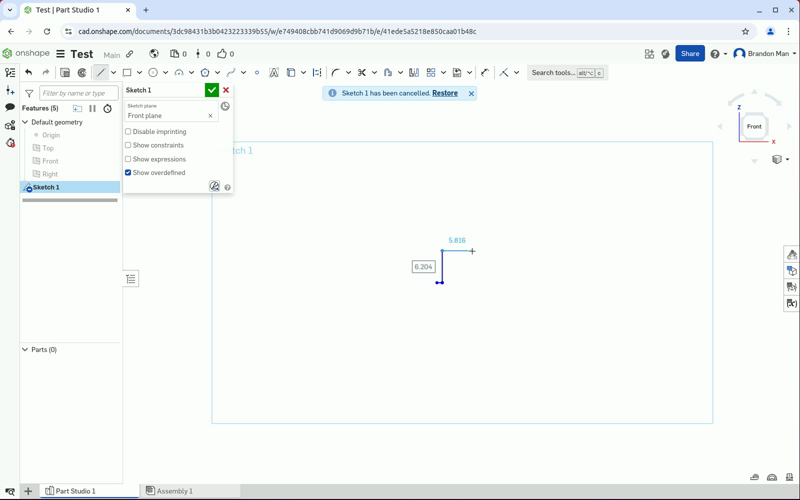
mouse_move(442, 219)
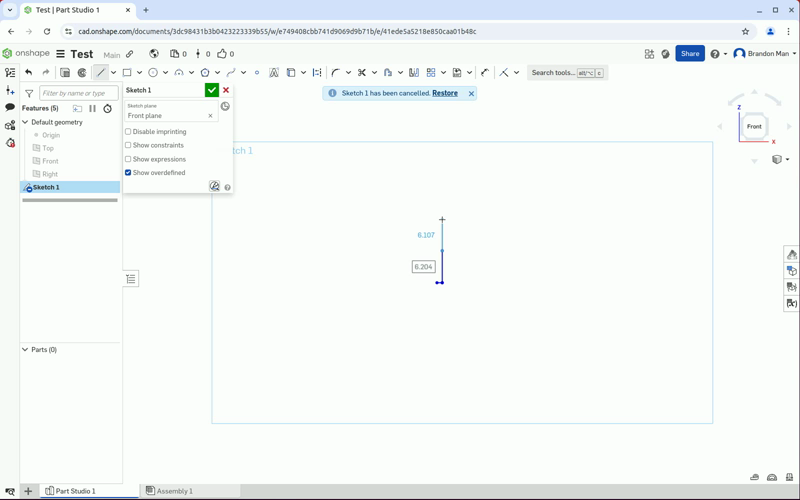
click(442, 219)
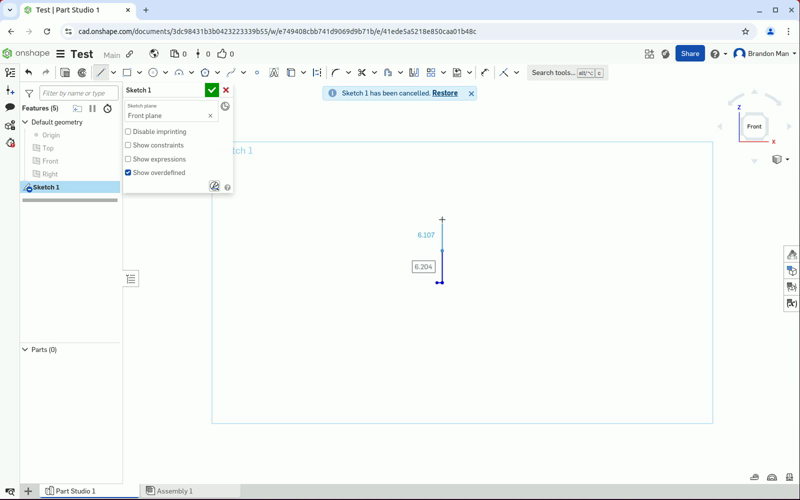
key_up(shift)
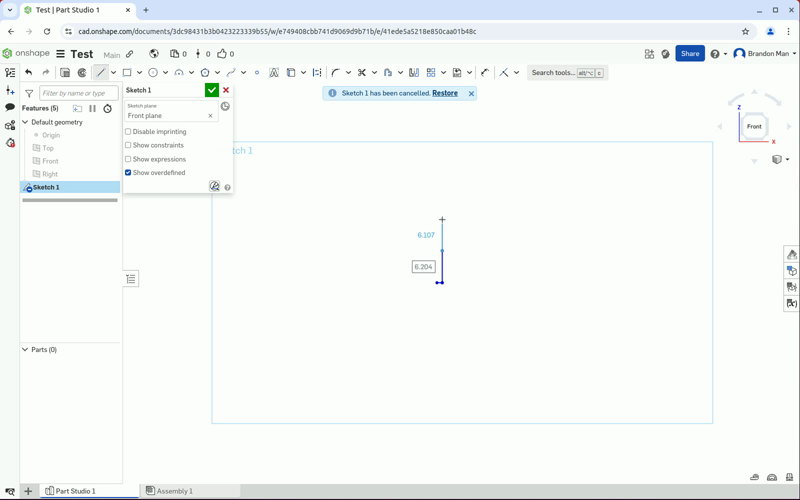
key_down(shift)
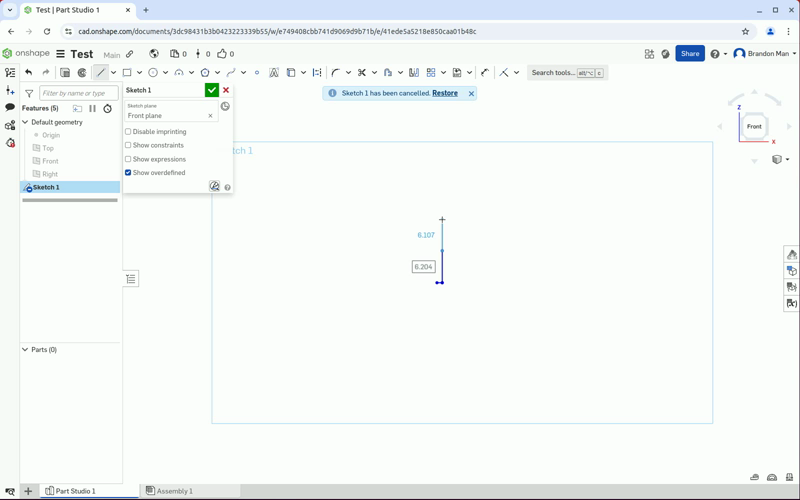
mouse_move(472, 219)
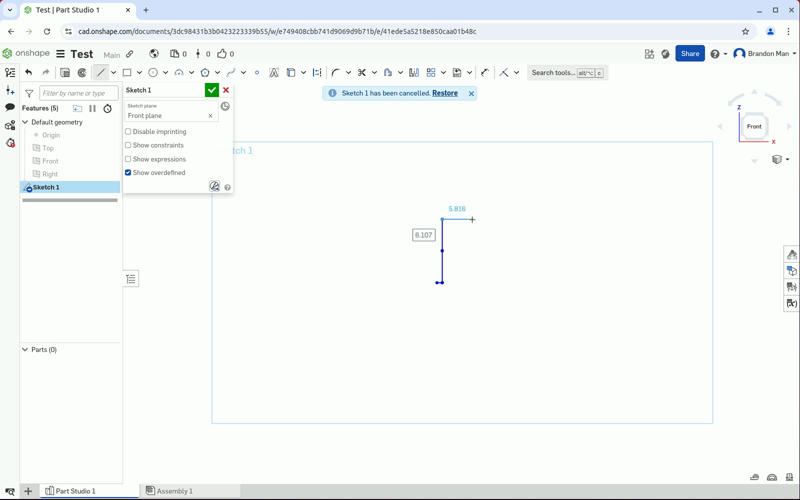
mouse_move(442, 186)
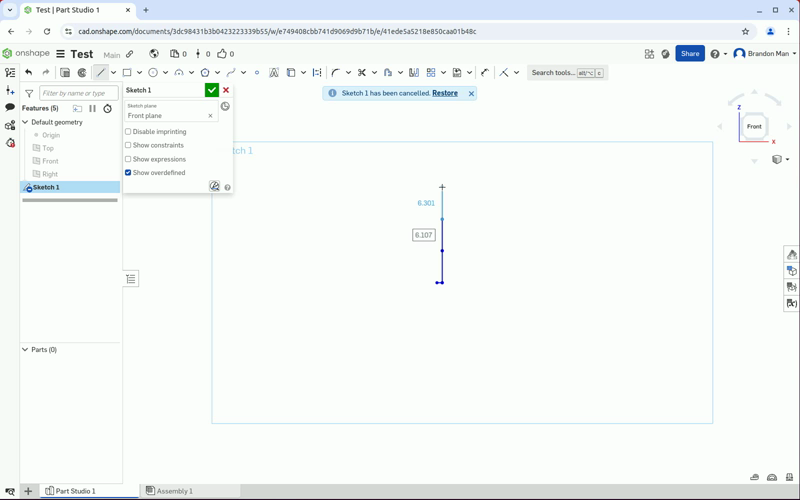
click(442, 186)
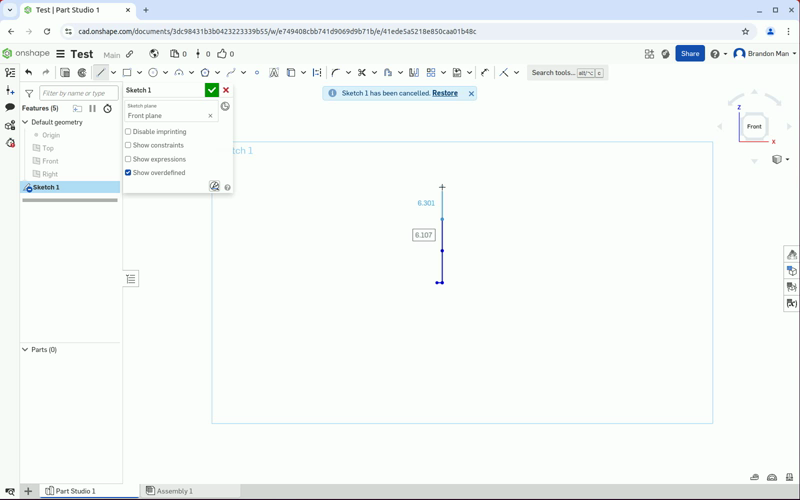
key_up(shift)
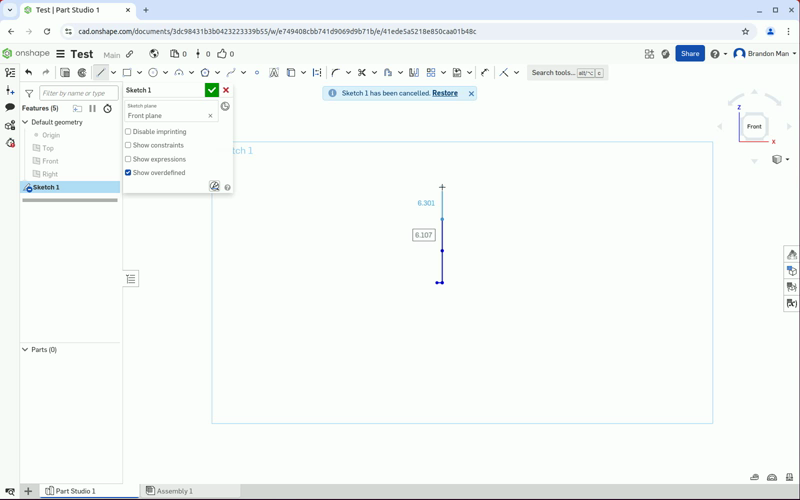
key_down(shift)
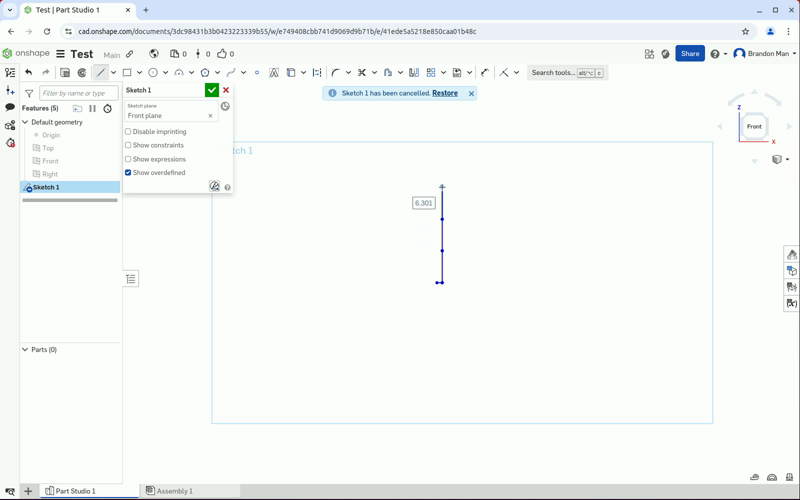
mouse_move(540, 186)
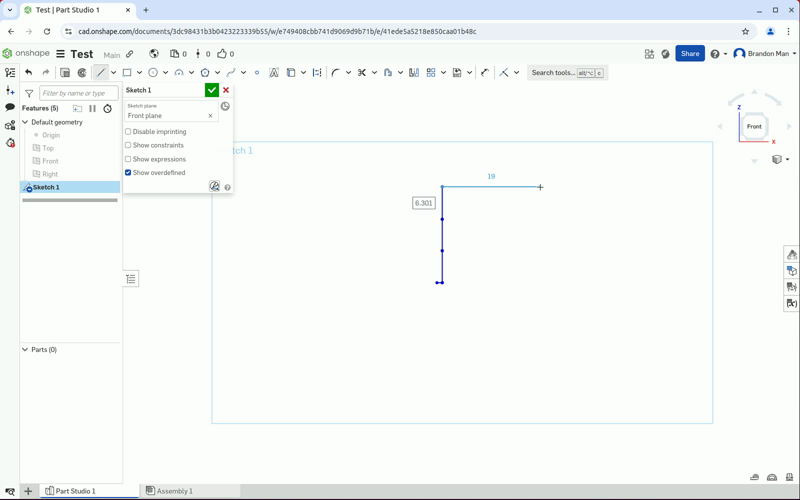
click(540, 186)
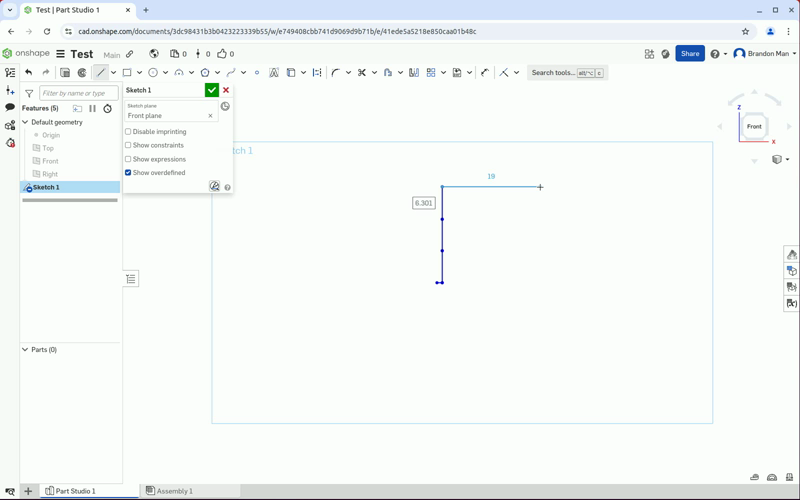
key_up(shift)
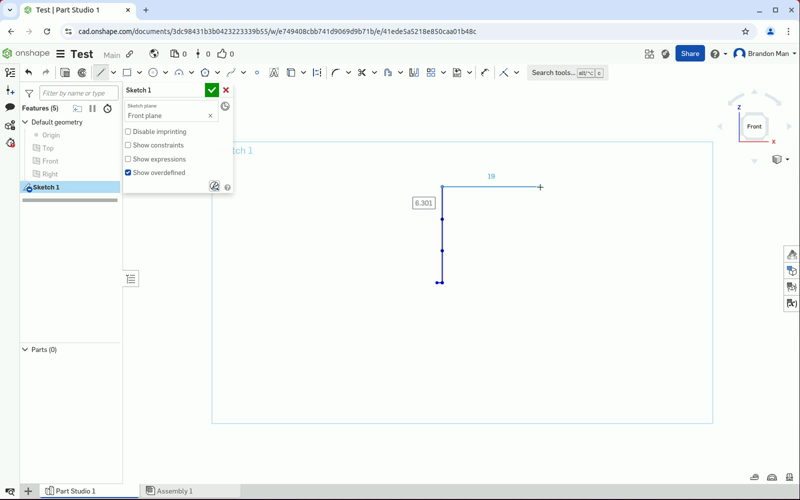
key_down(shift)
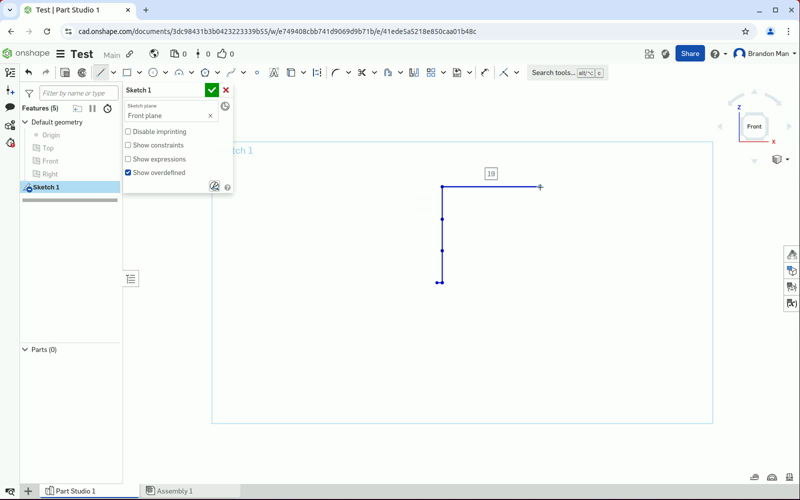
mouse_move(570, 186)
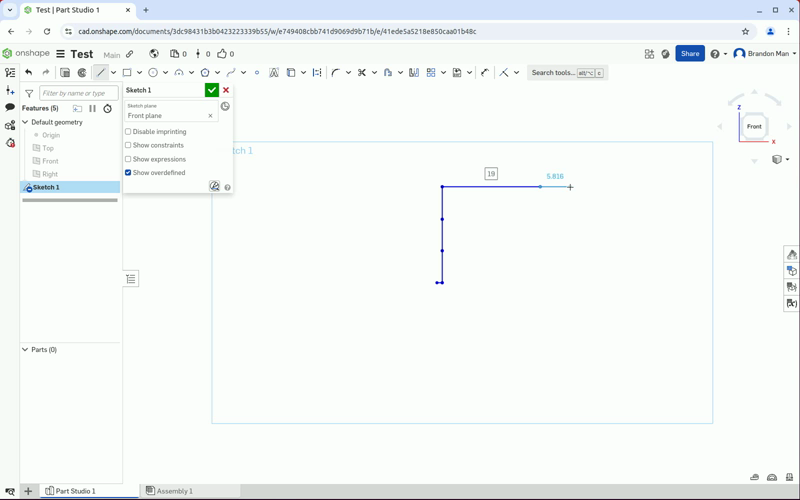
mouse_move(540, 219)
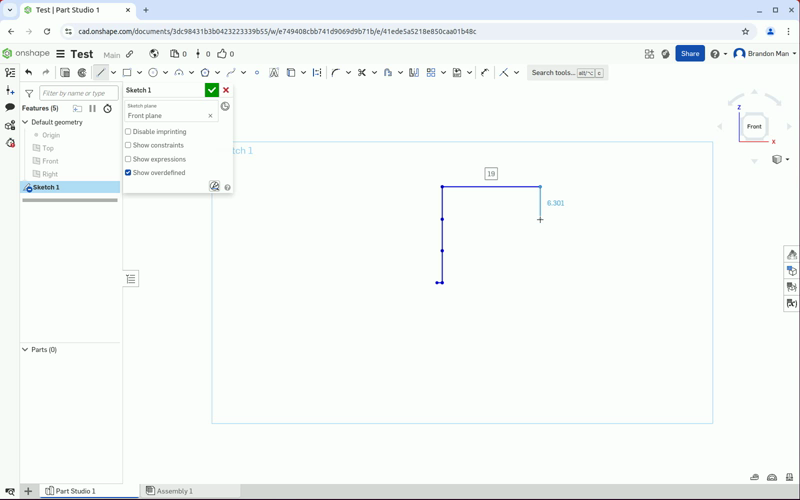
click(540, 219)
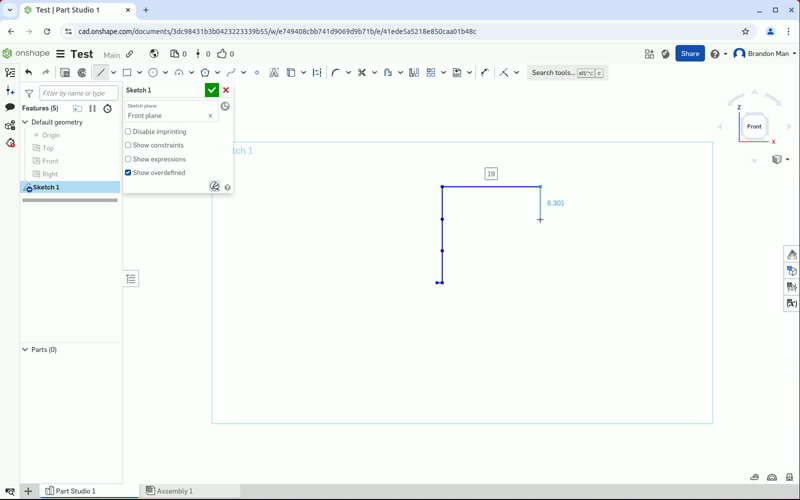
key_up(shift)
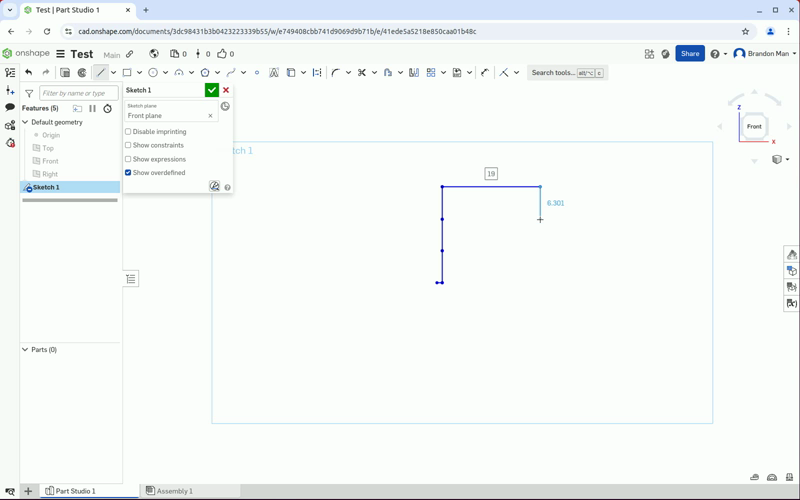
key_down(shift)
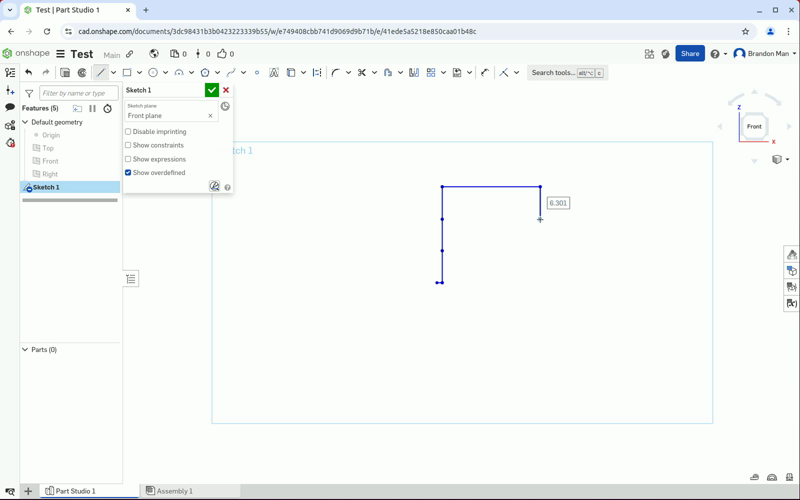
mouse_move(570, 219)
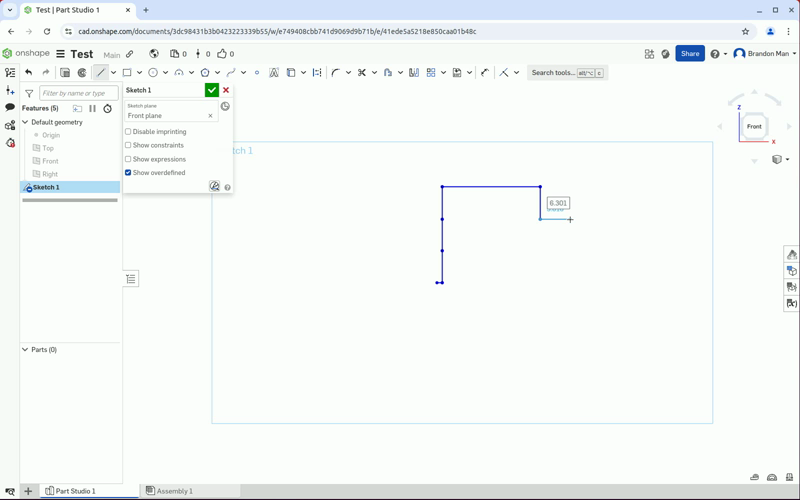
mouse_move(540, 250)
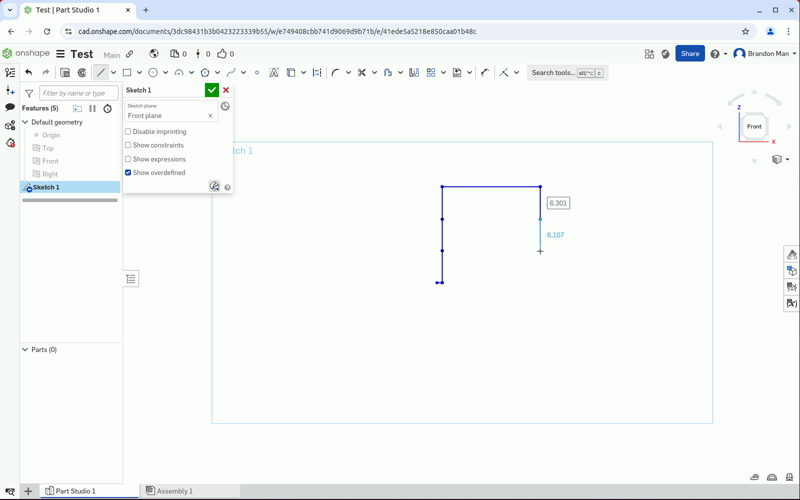
click(540, 250)
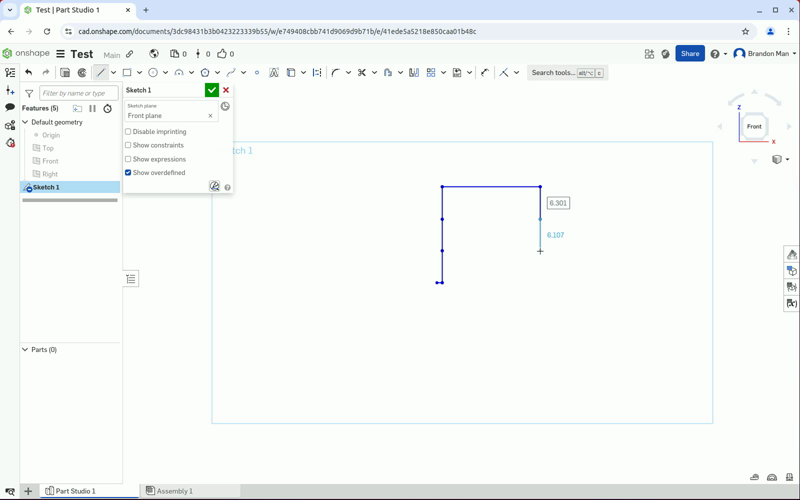
key_up(shift)
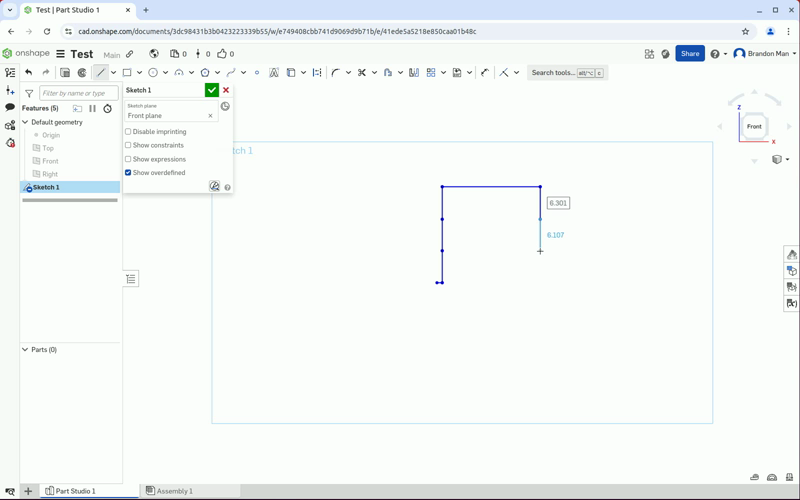
key_down(shift)
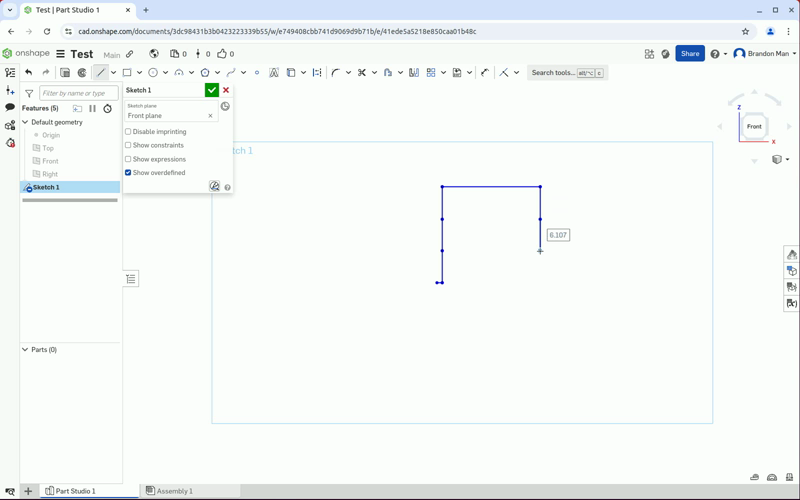
mouse_move(570, 250)
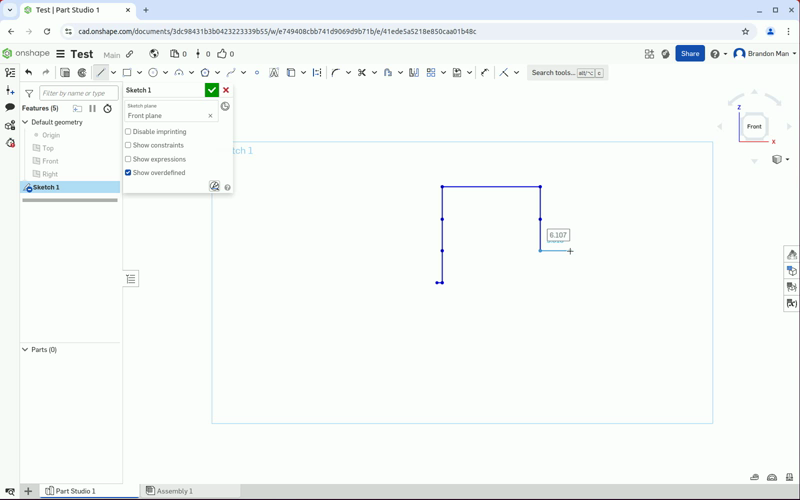
mouse_move(540, 282)
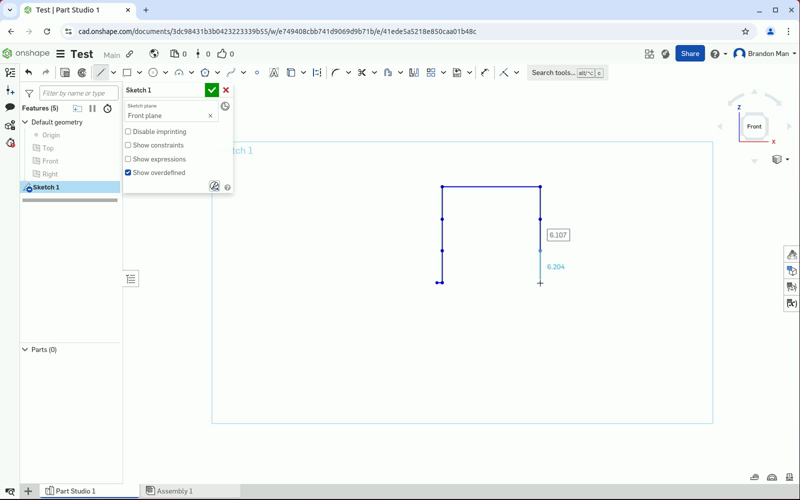
click(540, 282)
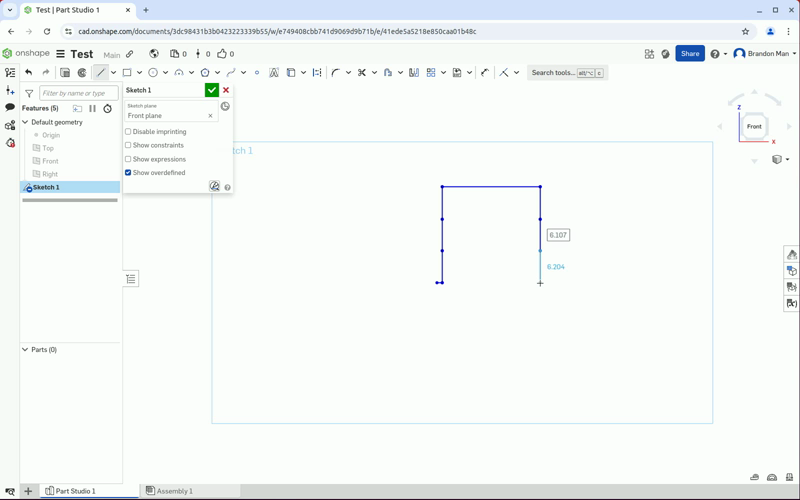
key_up(shift)
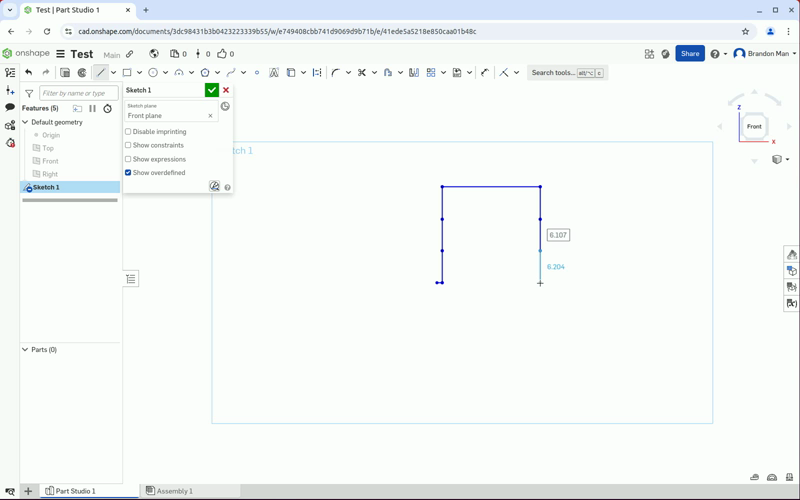
key_down(shift)
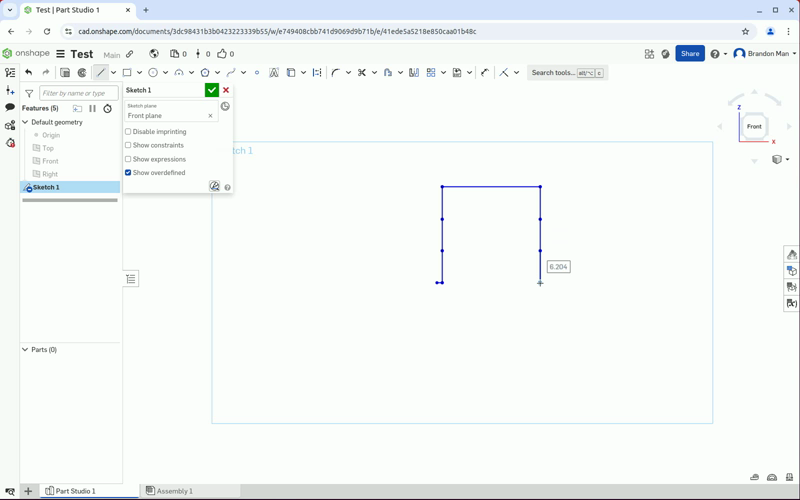
mouse_move(570, 282)
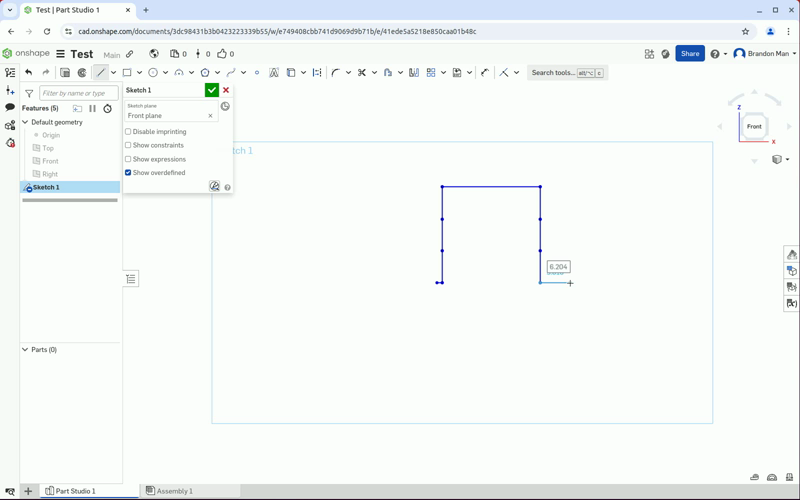
mouse_move(545, 282)
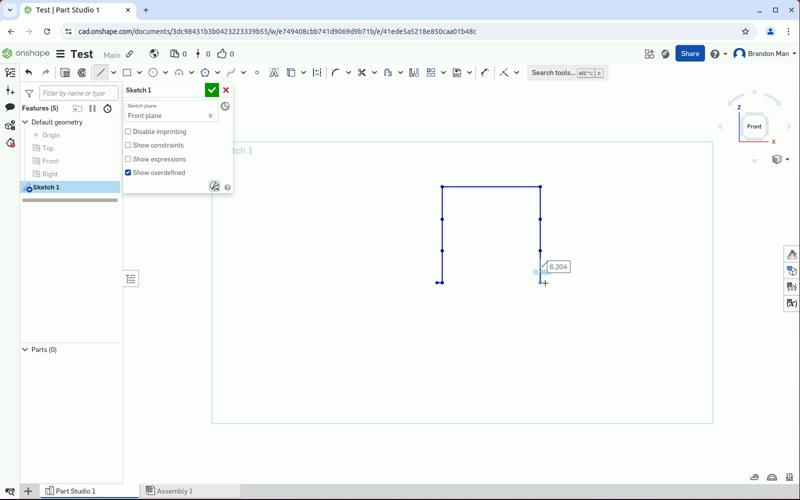
scroll(6)
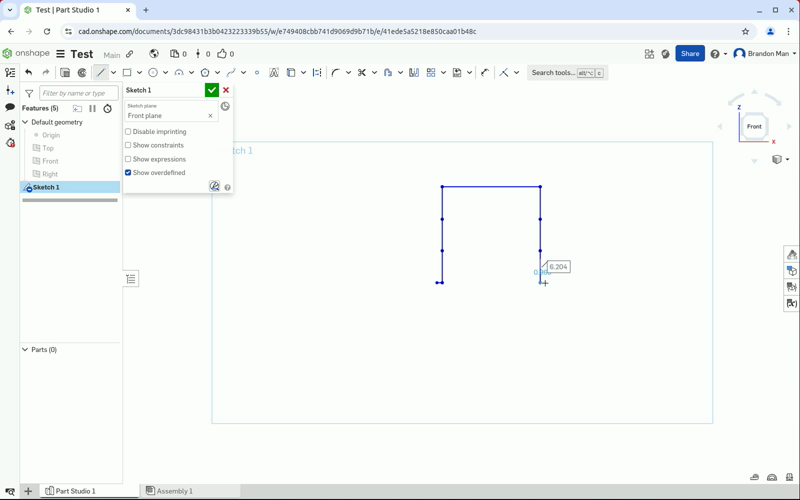
scroll(6)
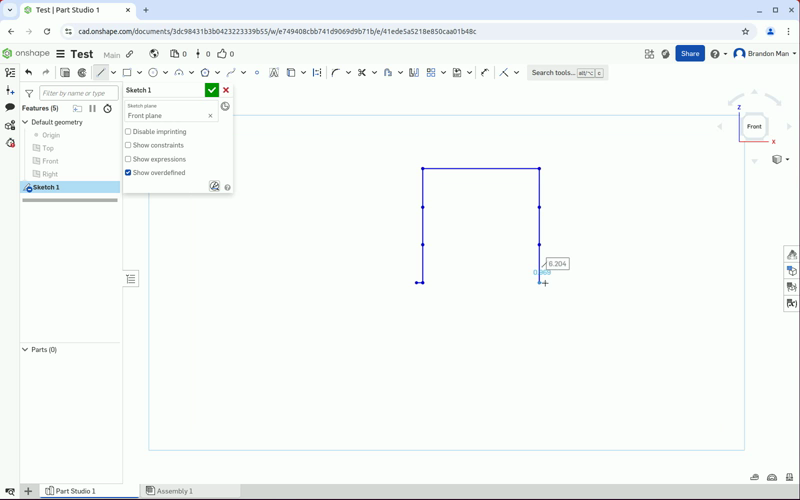
scroll(6)
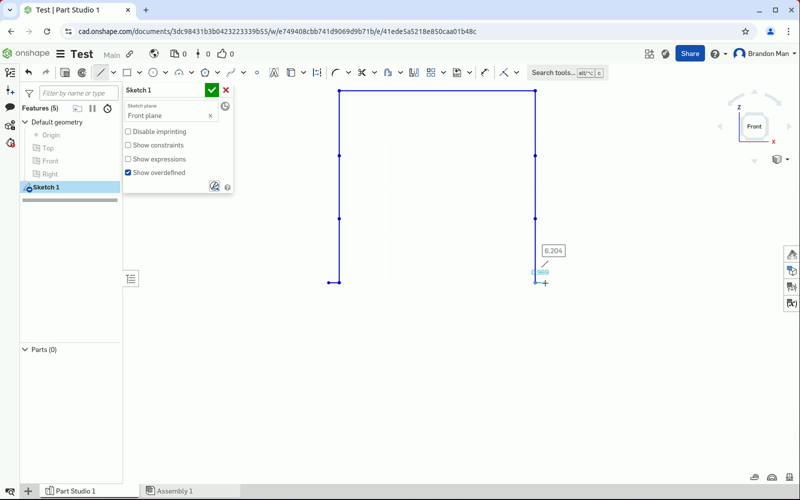
scroll(6)
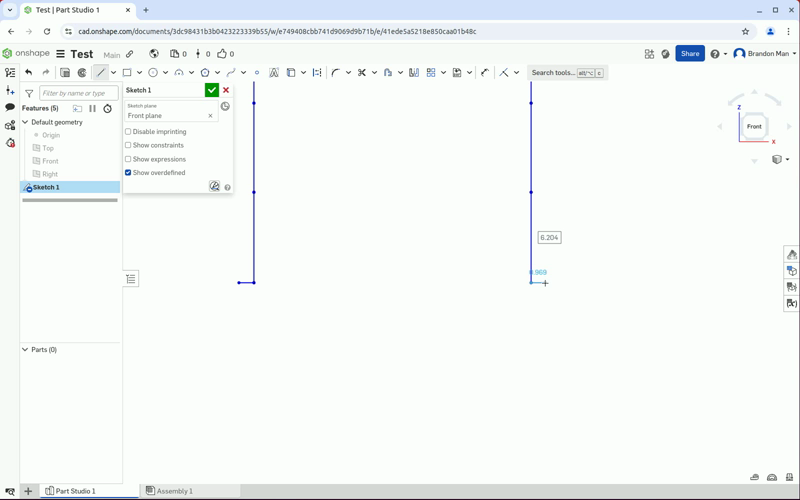
scroll(6)
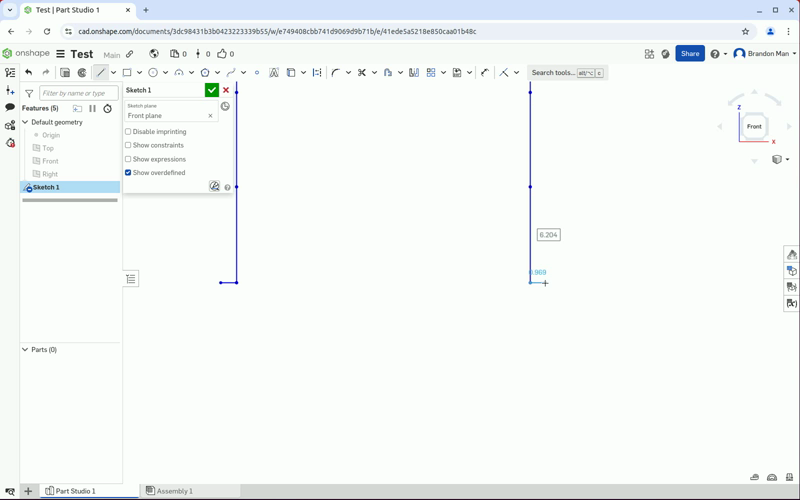
scroll(6)
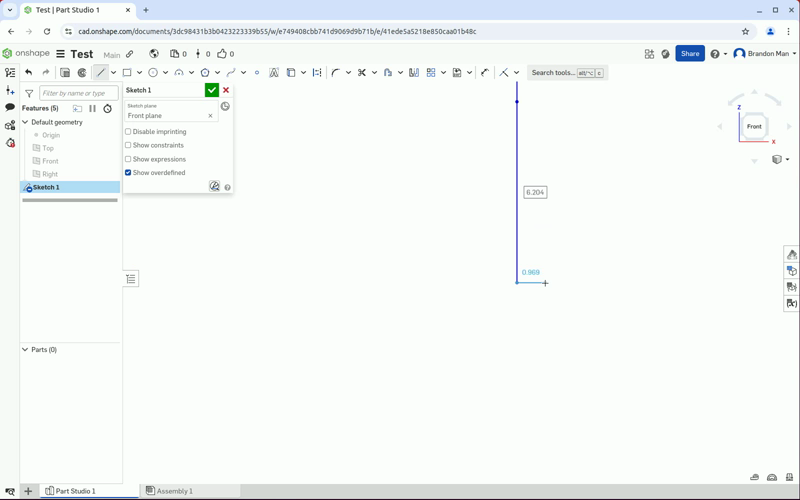
scroll(6)
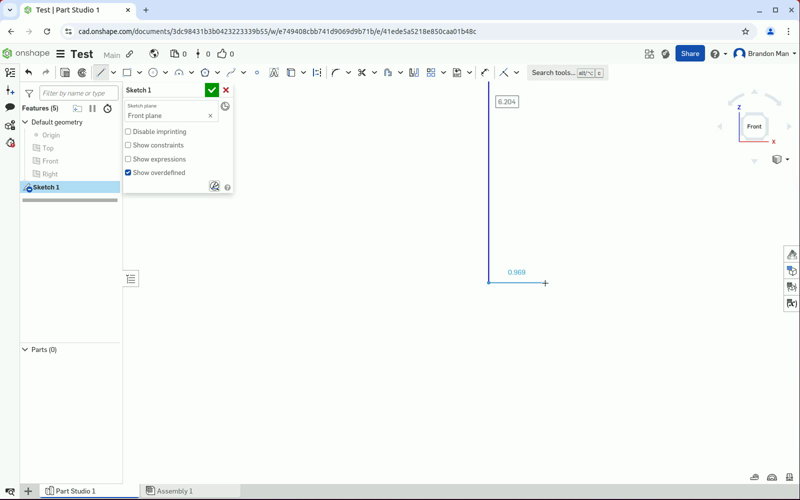
click(545, 282)
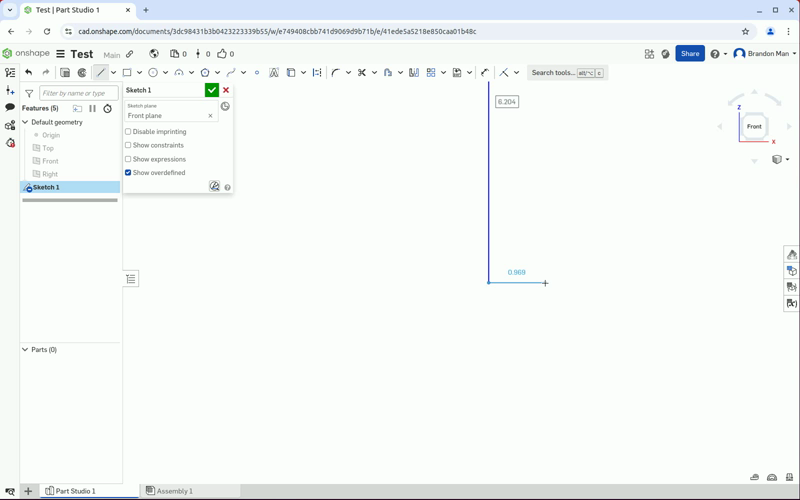
scroll(-6)
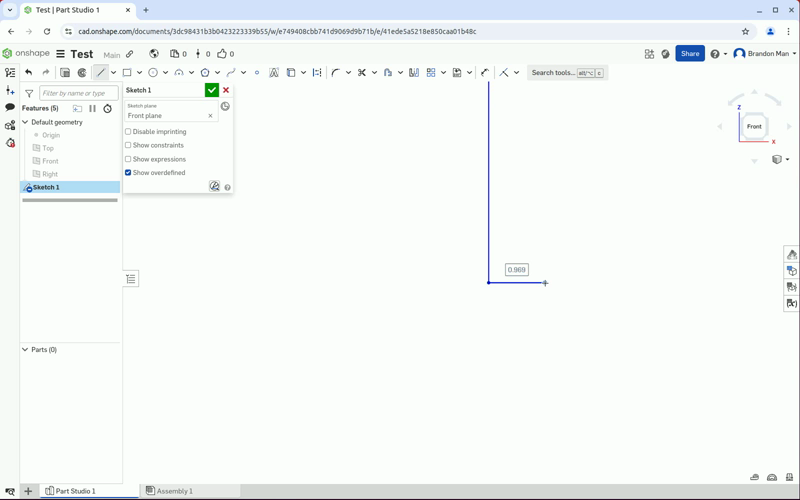
scroll(-6)
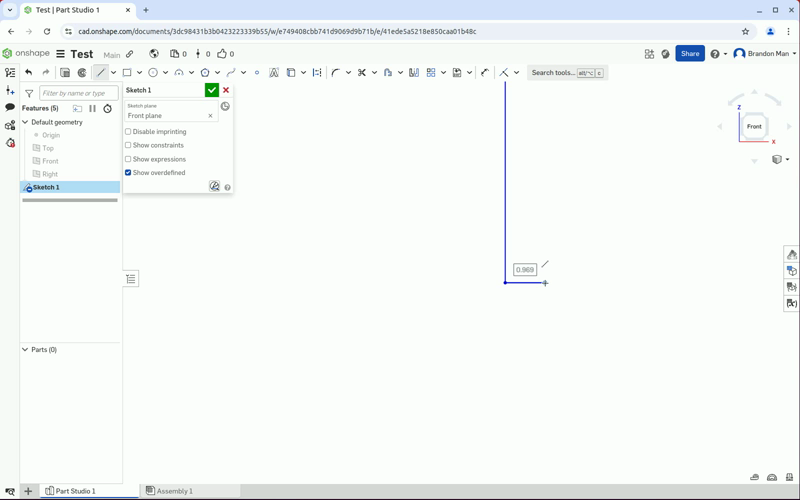
scroll(-6)
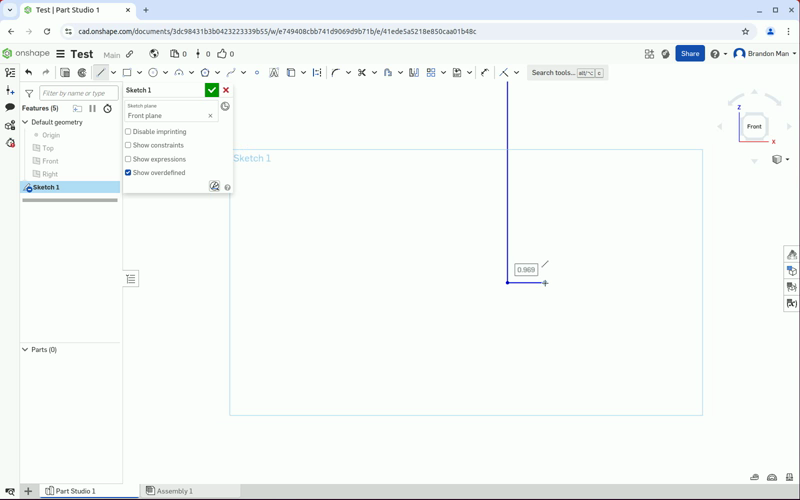
scroll(-6)
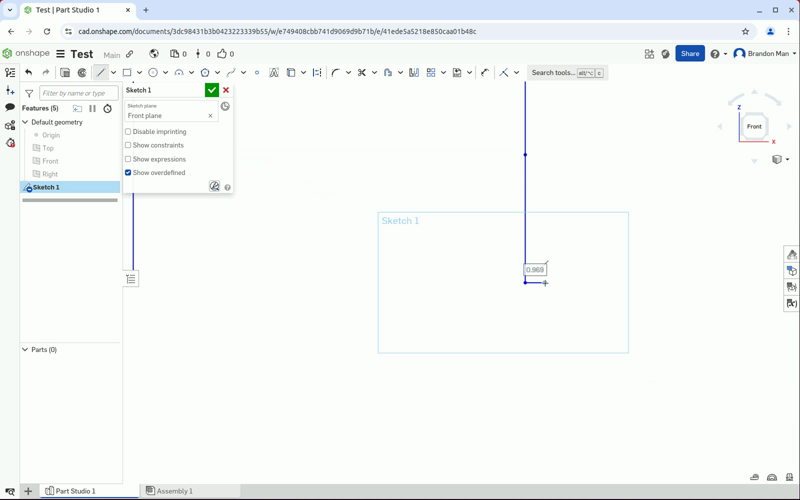
scroll(-6)
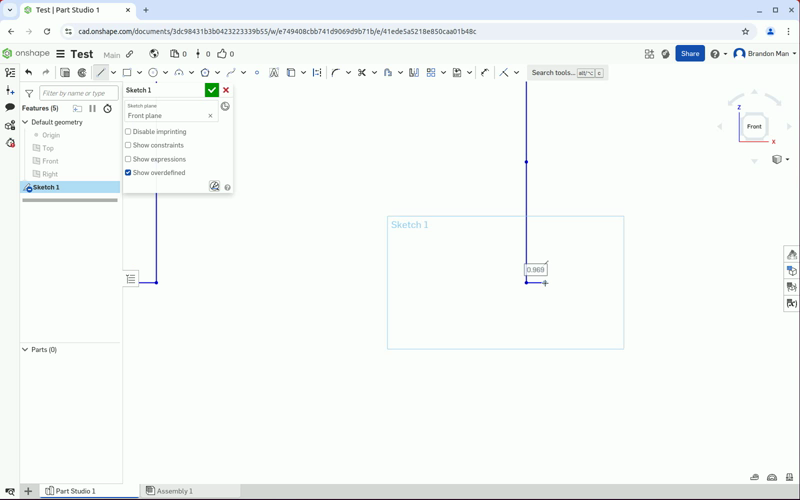
scroll(-6)
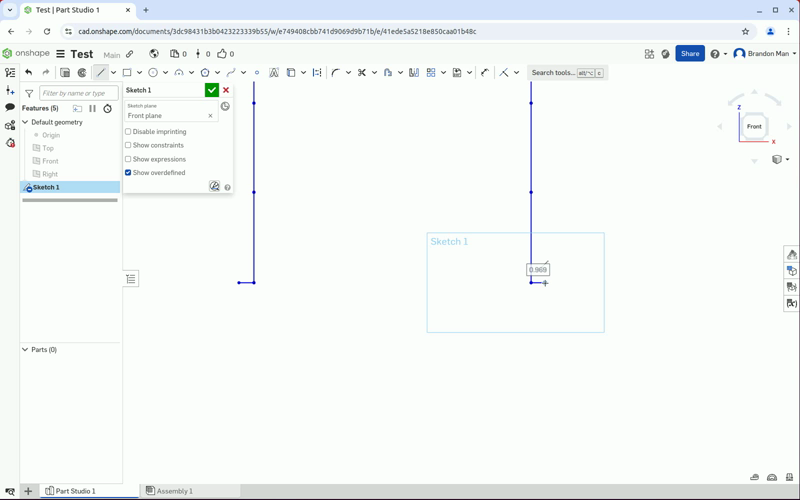
scroll(-6)
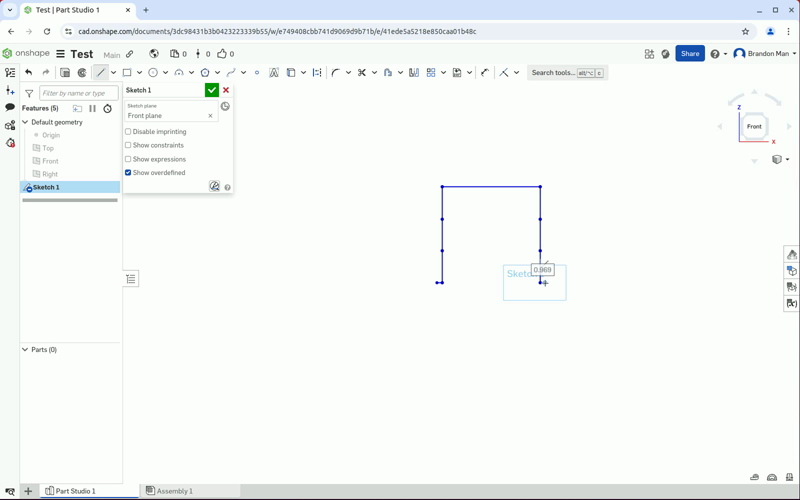
key_up(shift)
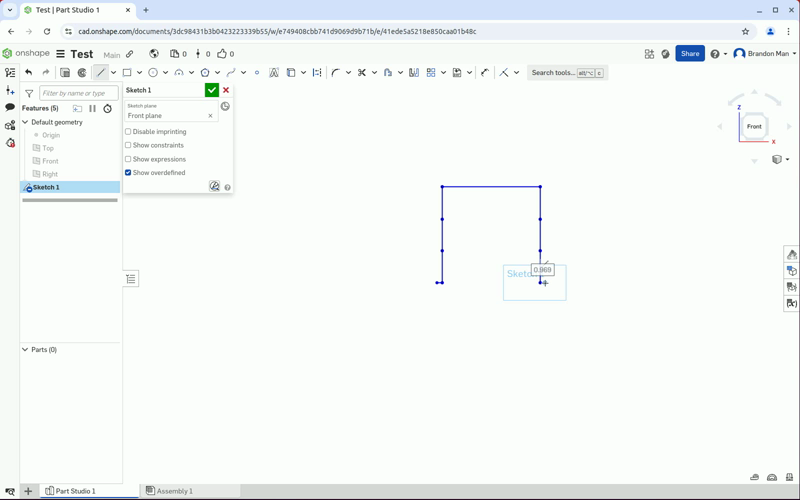
key_down(shift)
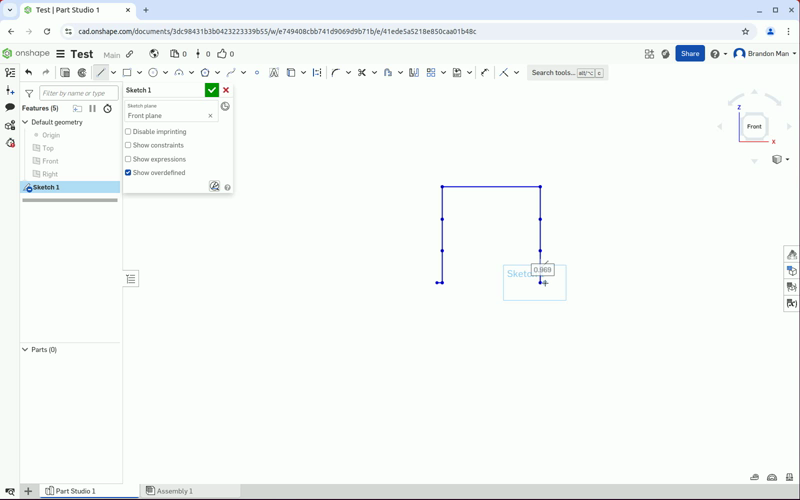
mouse_move(545, 170)
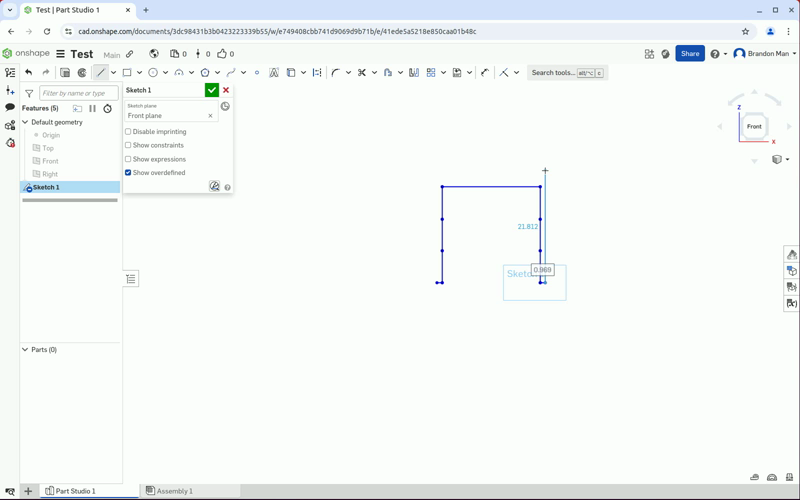
click(545, 170)
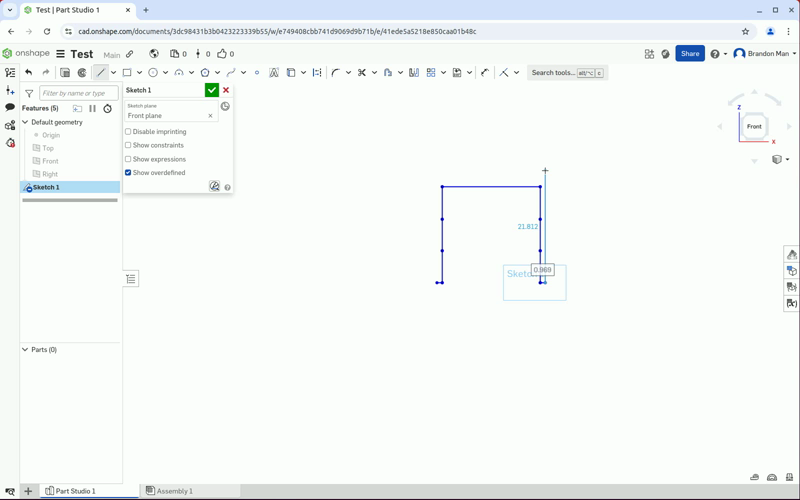
key_up(shift)
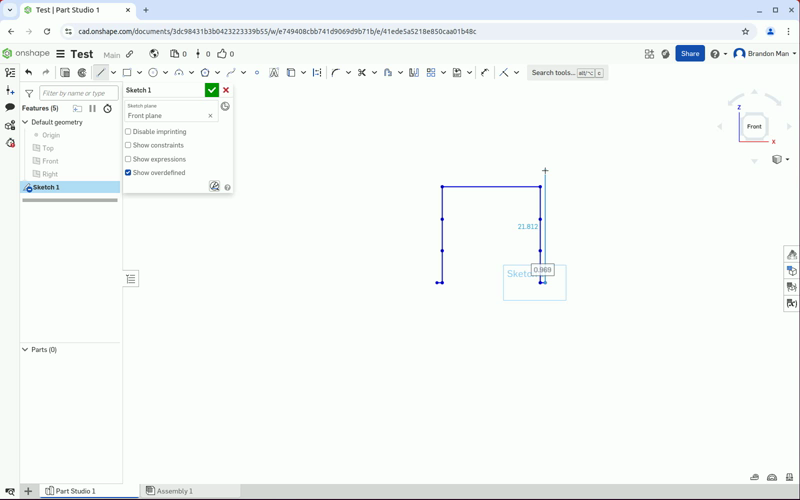
key_down(shift)
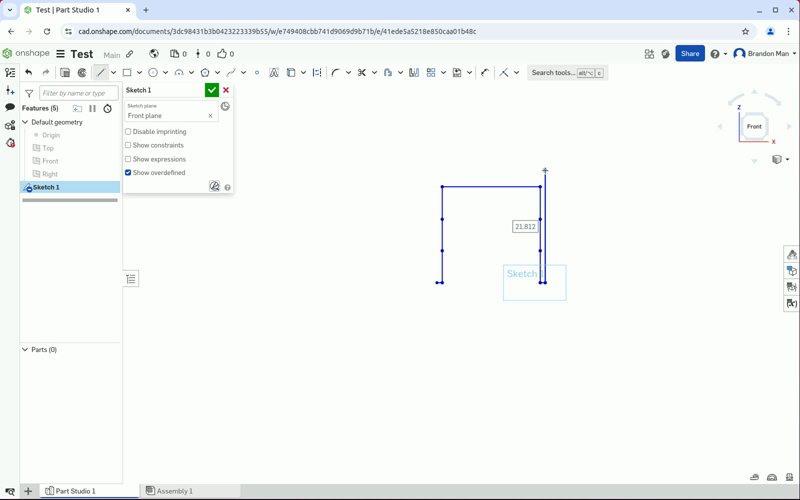
mouse_move(575, 170)
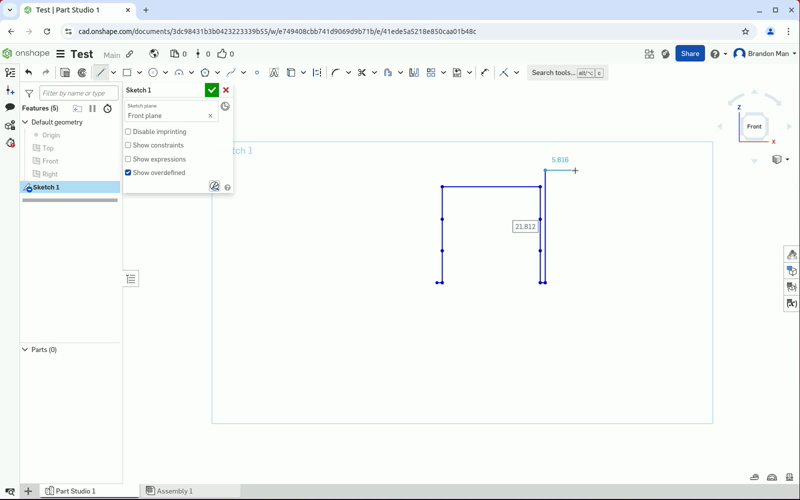
mouse_move(540, 170)
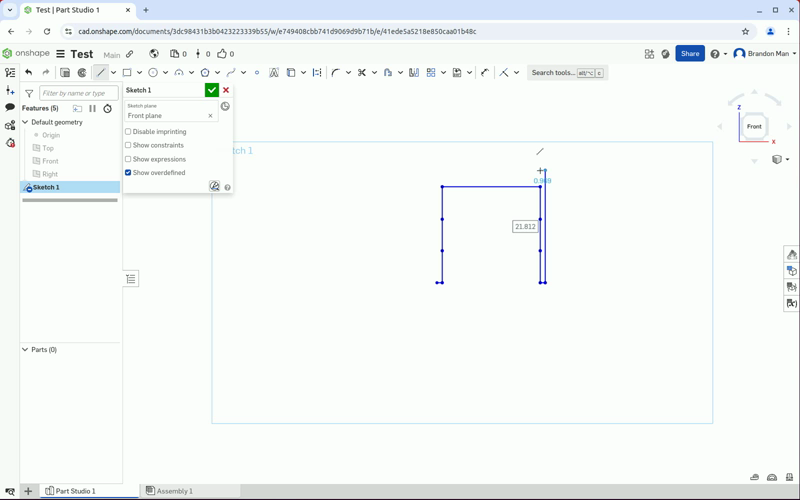
scroll(6)
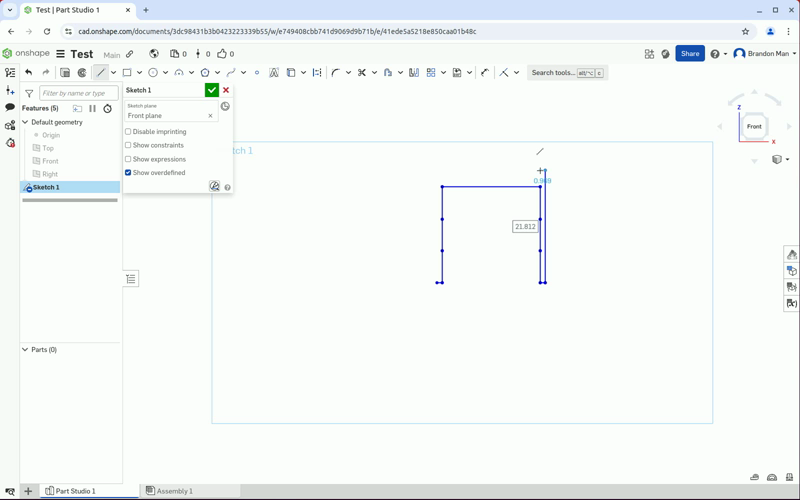
scroll(6)
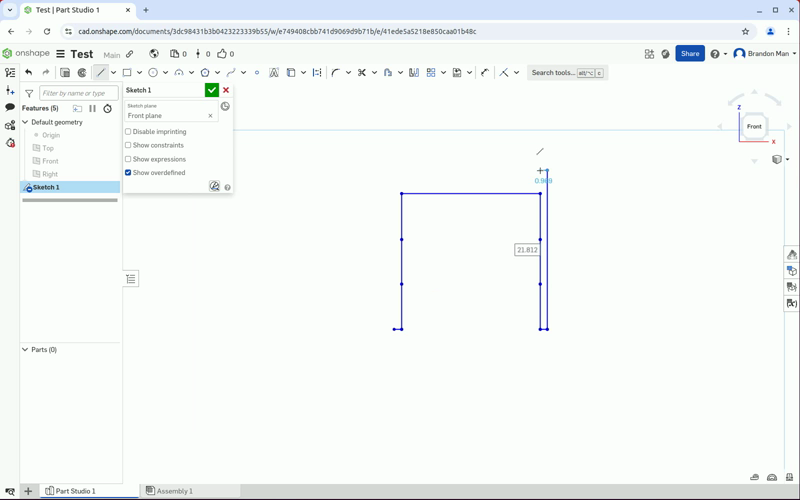
scroll(6)
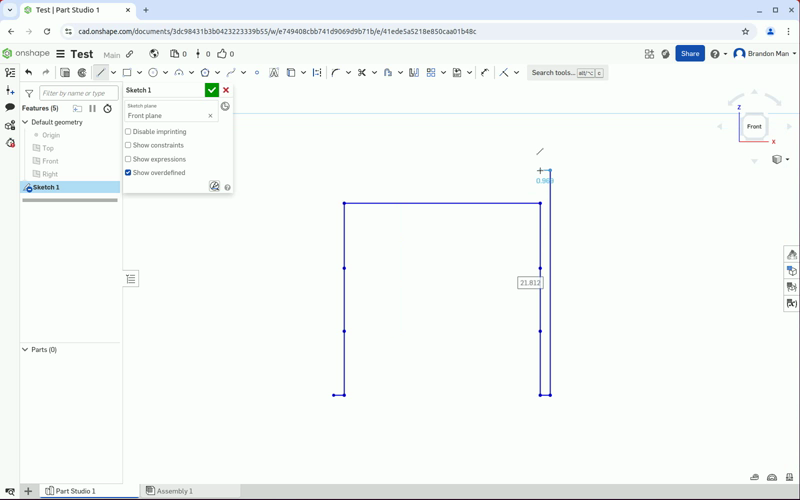
scroll(6)
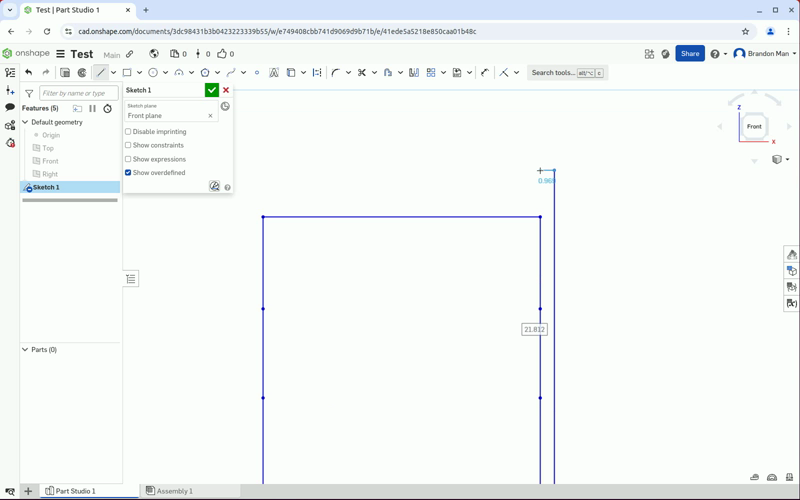
scroll(6)
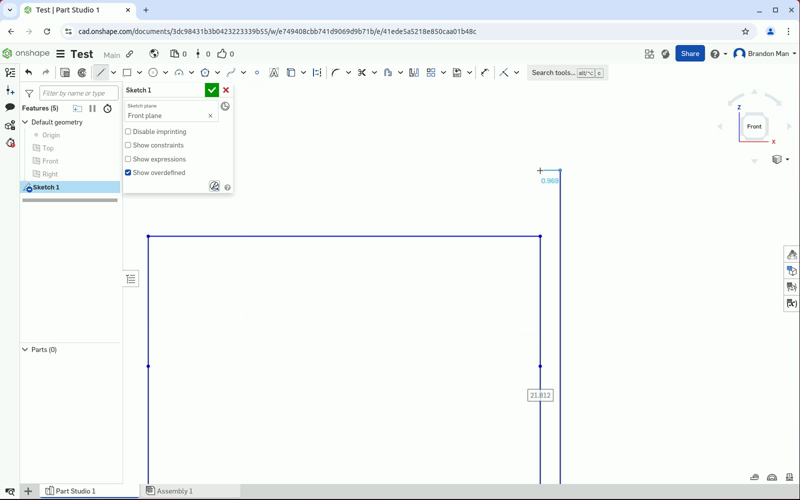
scroll(6)
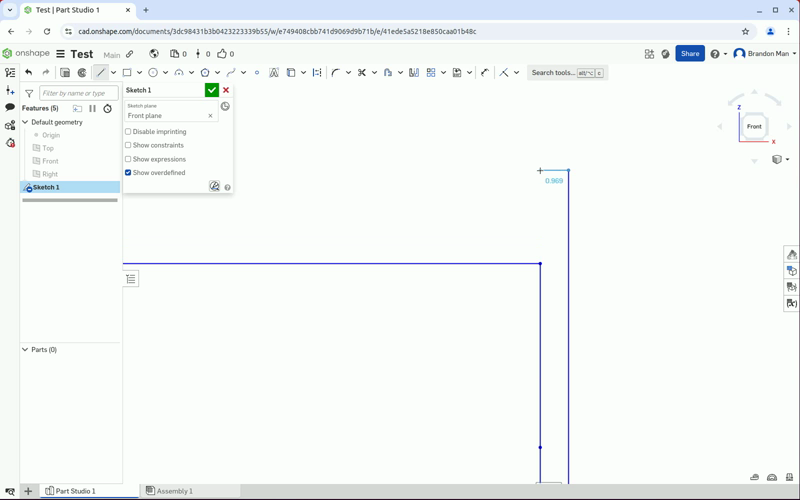
scroll(6)
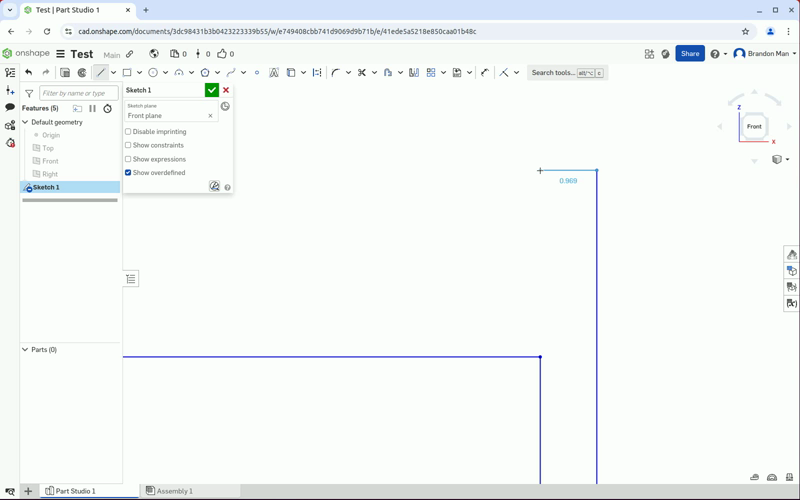
click(540, 170)
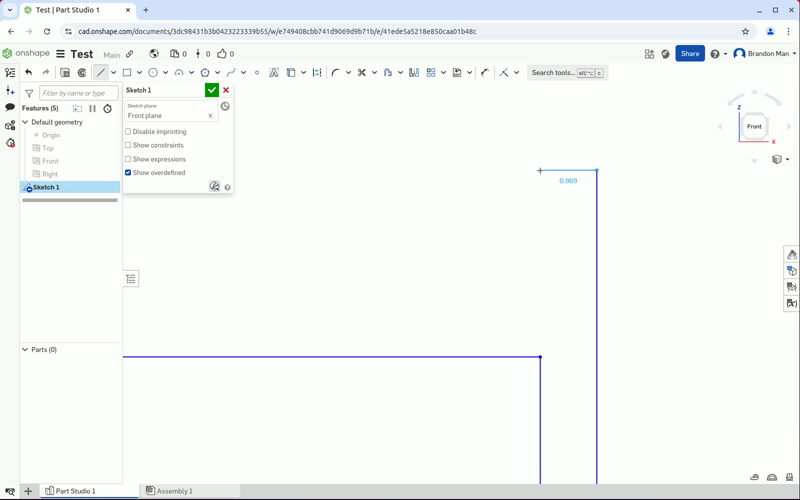
scroll(-6)
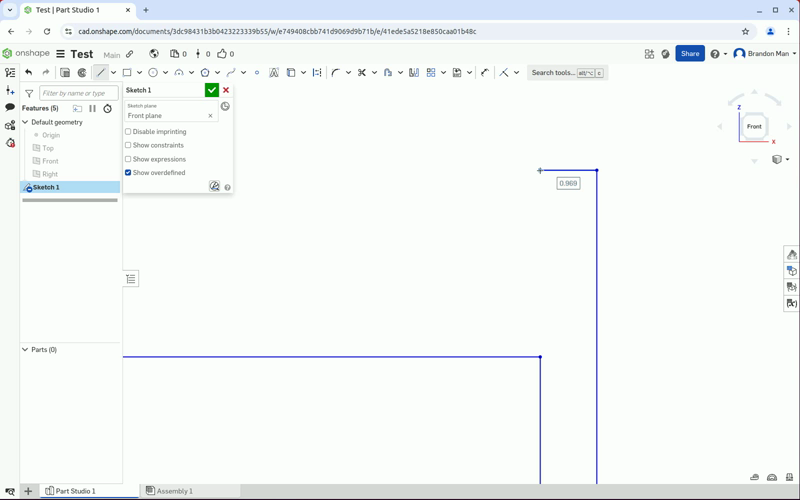
scroll(-6)
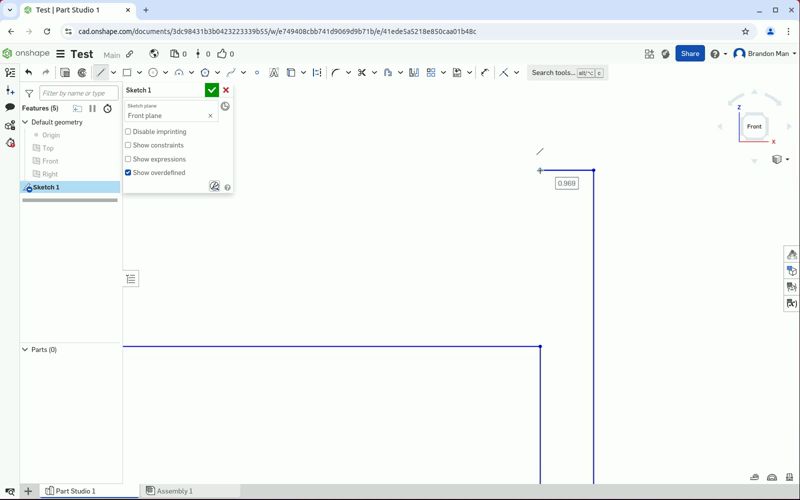
scroll(-6)
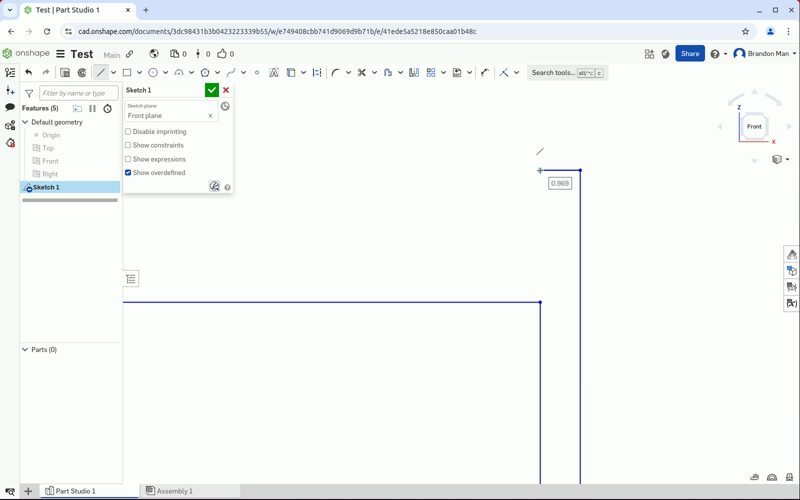
scroll(-6)
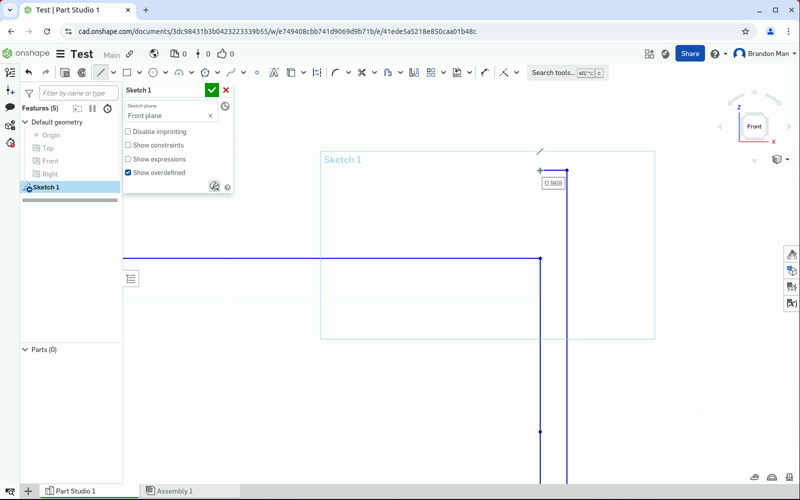
scroll(-6)
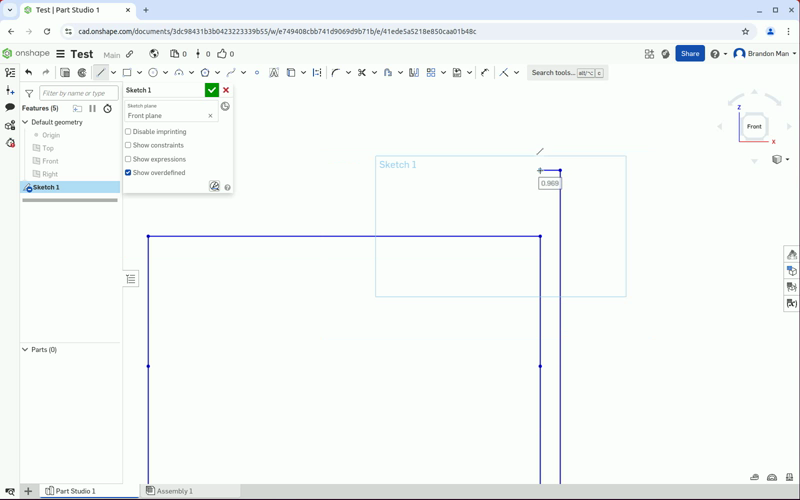
scroll(-6)
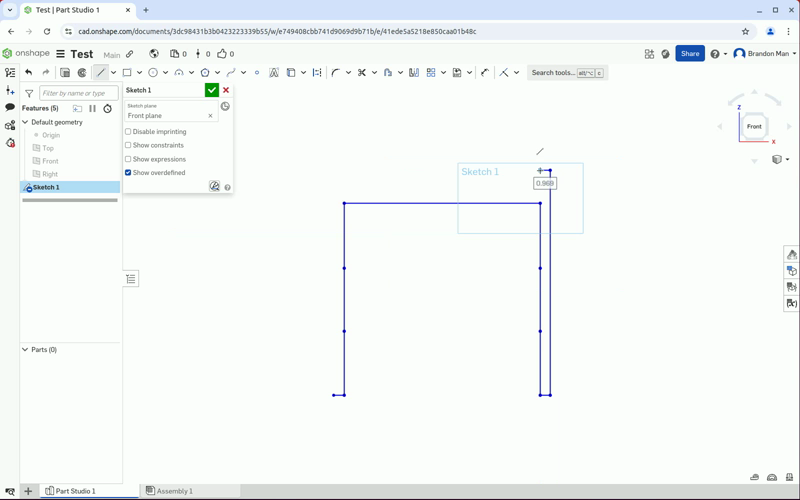
scroll(-6)
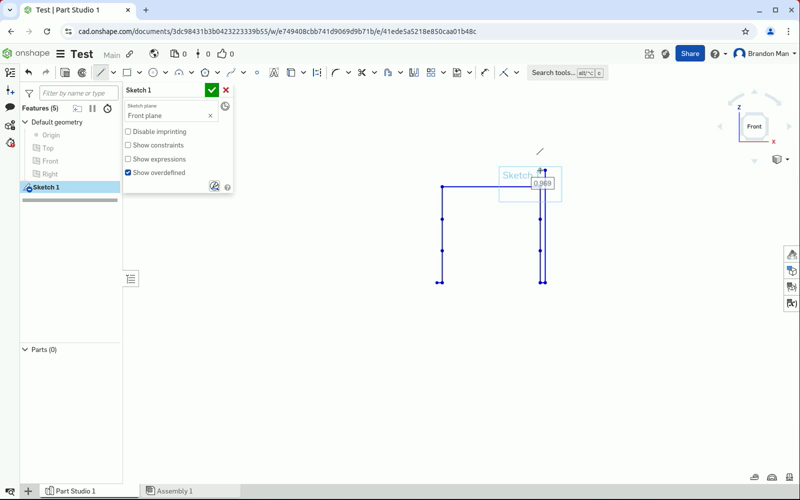
key_up(shift)
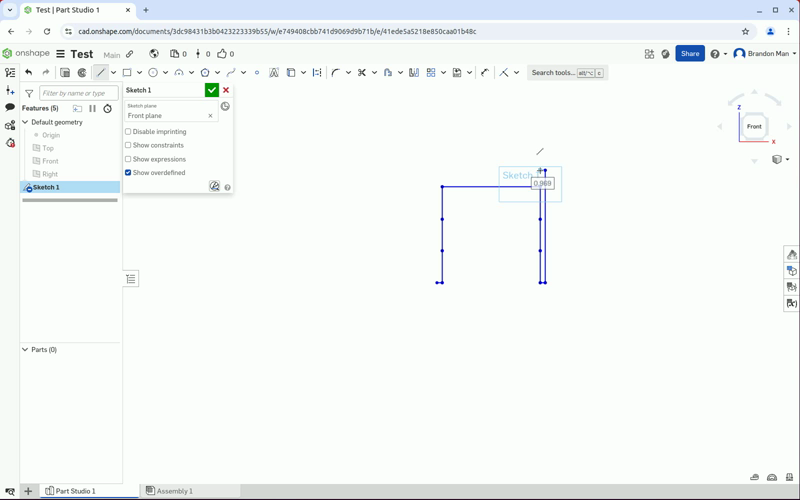
key_down(shift)
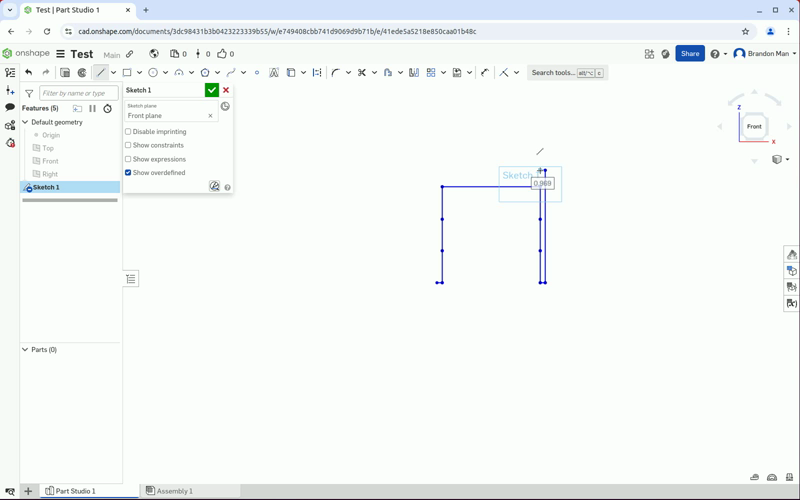
mouse_move(437, 170)
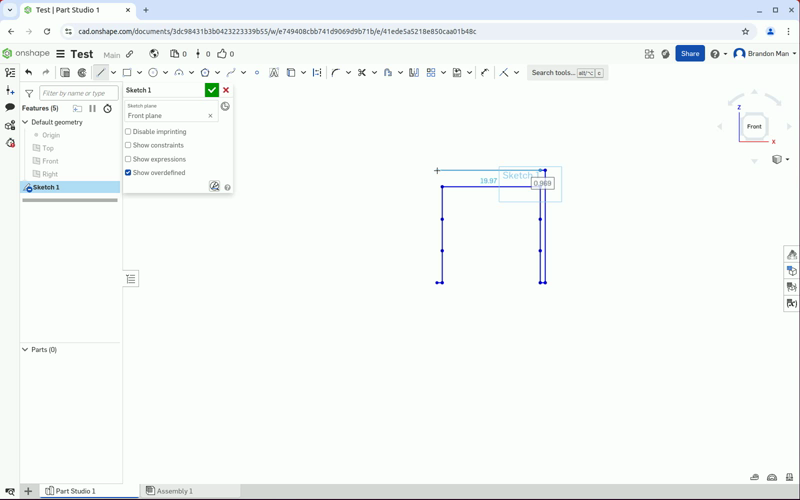
click(437, 170)
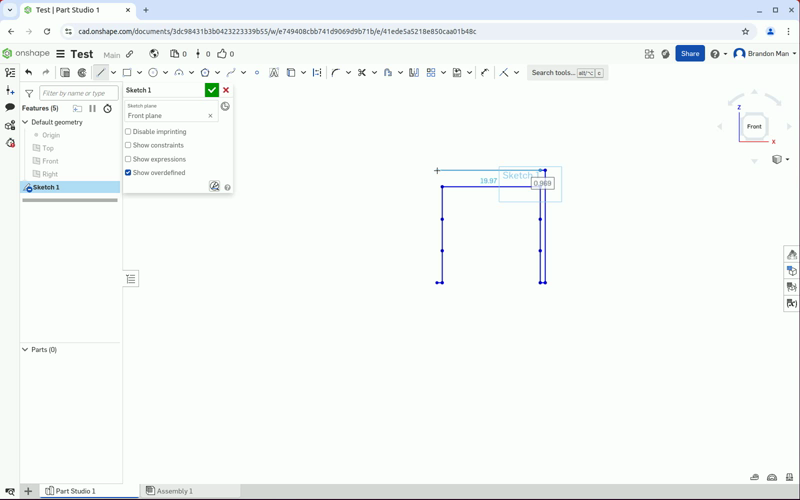
key_up(shift)
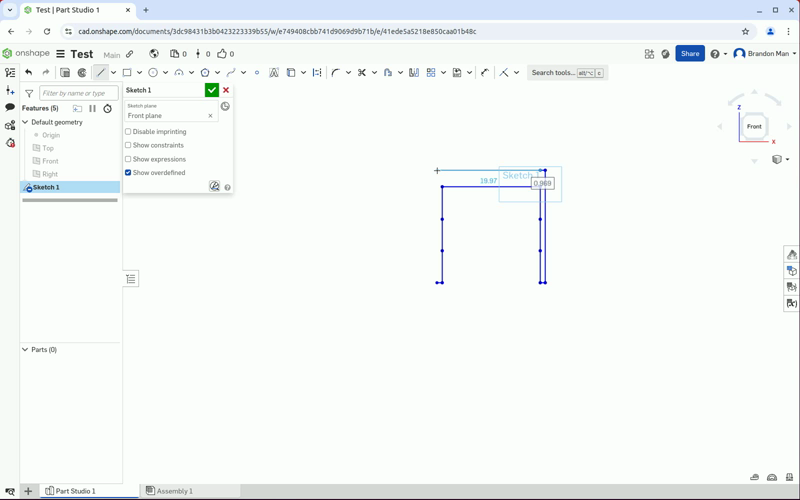
key_down(shift)
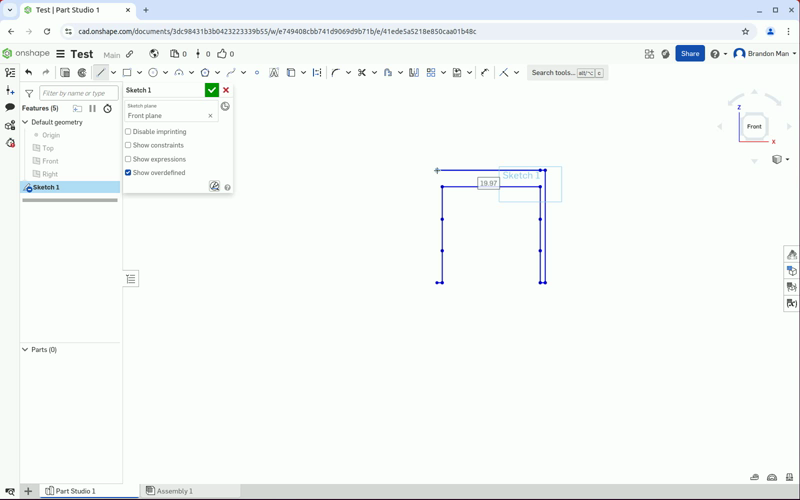
mouse_move(437, 282)
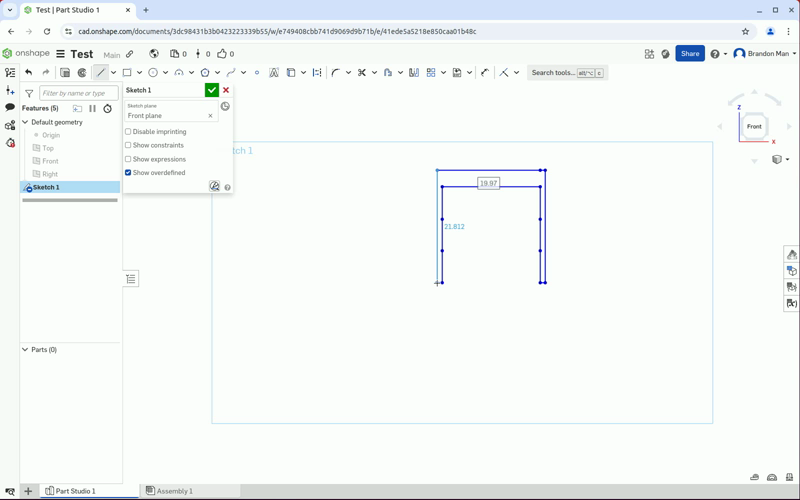
key_up(shift)
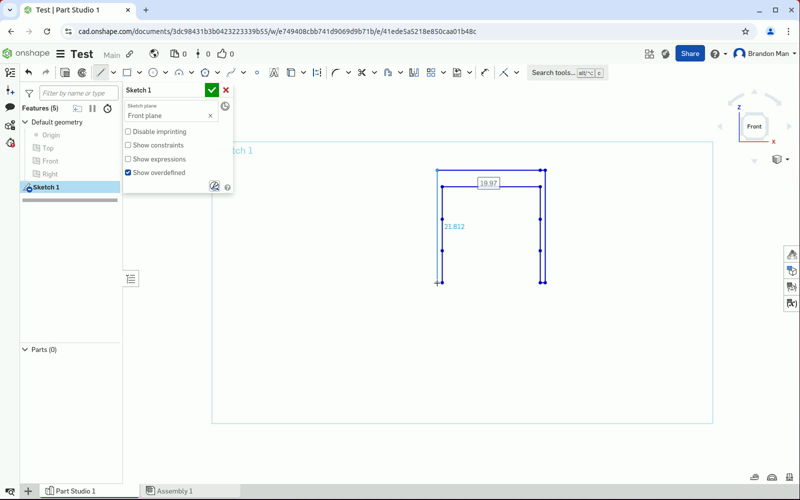
click(437, 282)
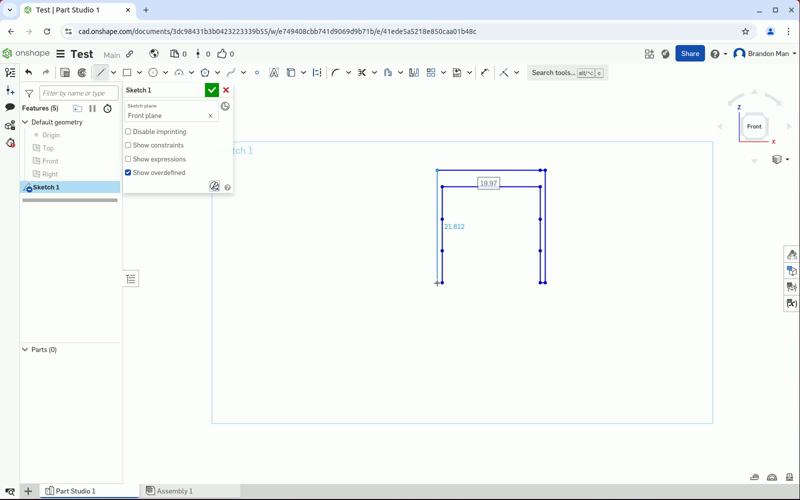
key(esc)
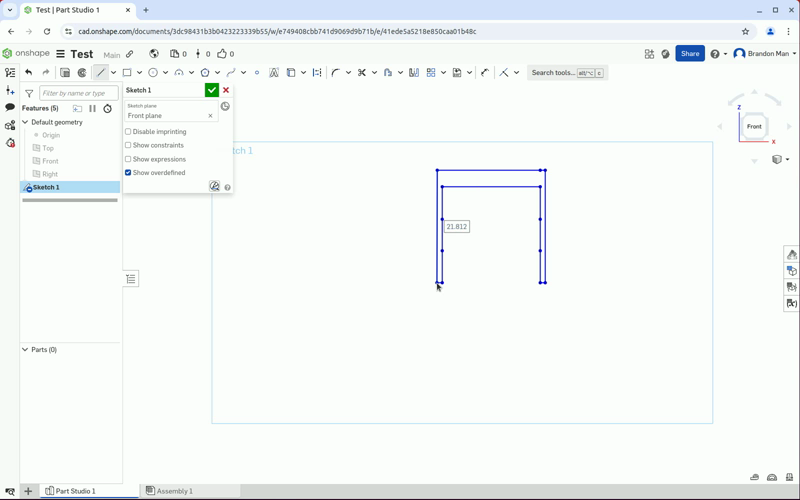
mouse_move(491, 183)
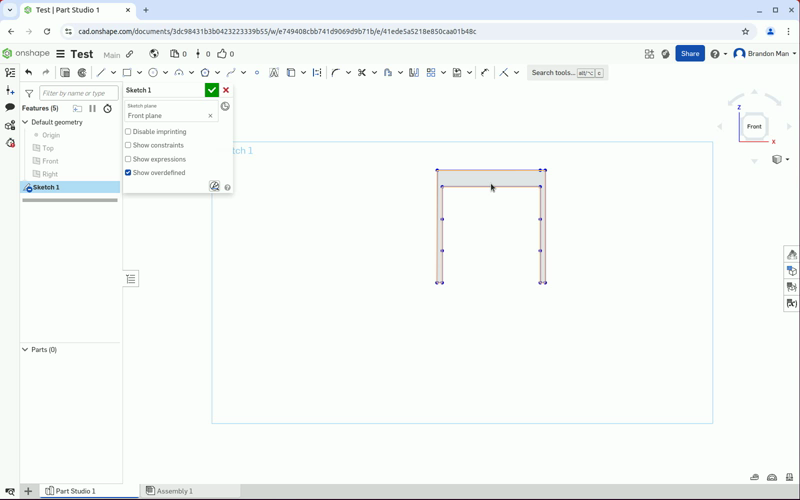
click(491, 183)
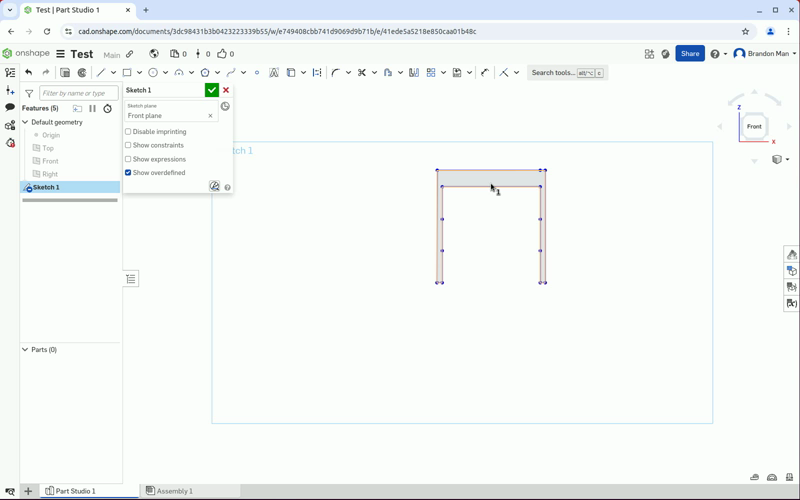
mouse_move(73, 352)
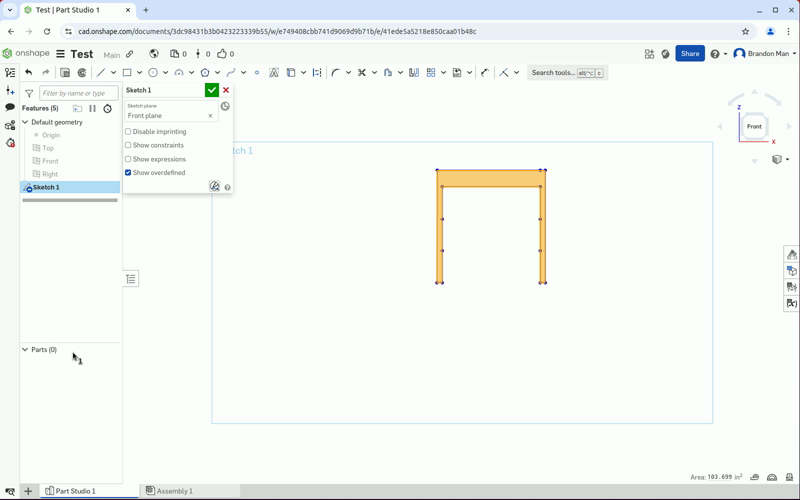
key(shift+y)
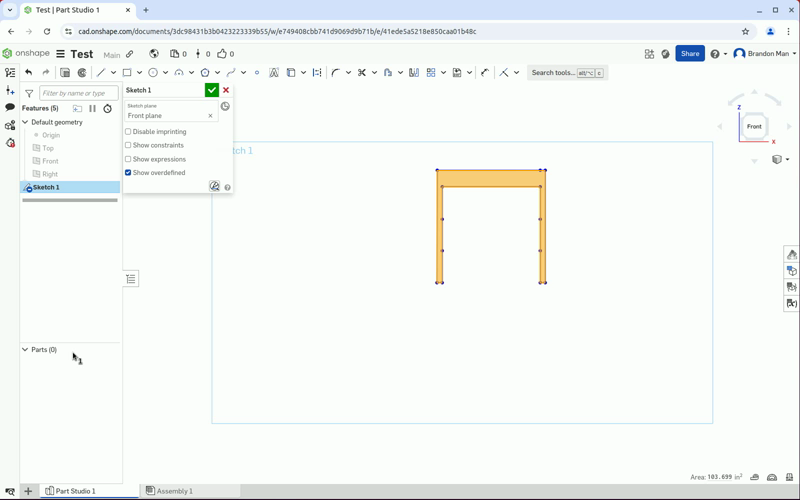
key(shift+e)
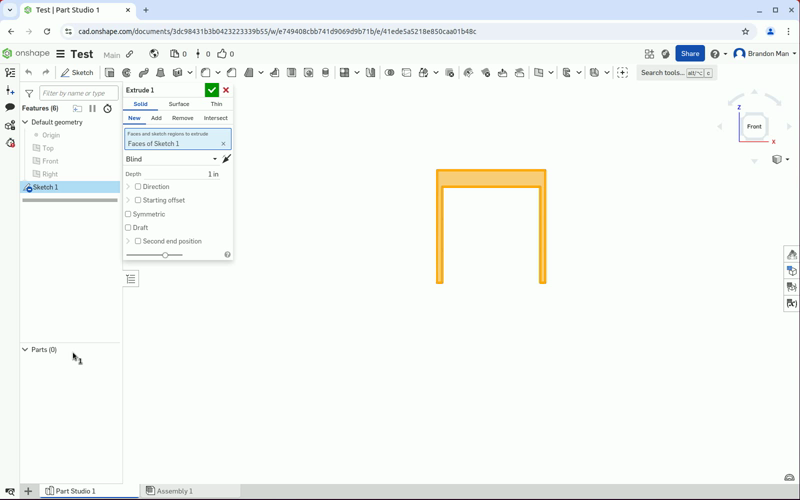
mouse_move(143, 106)
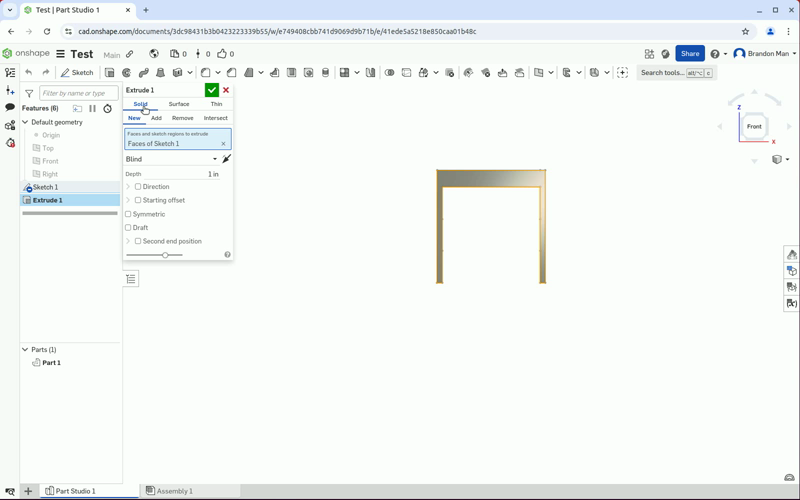
click(143, 106)
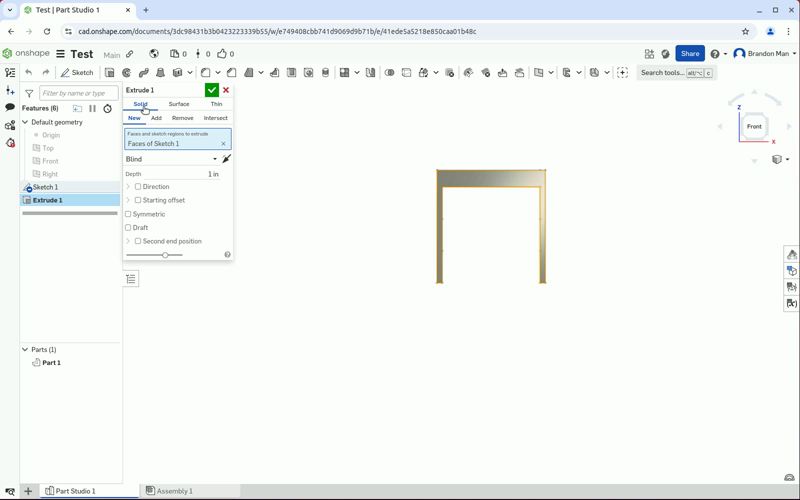
mouse_move(137, 120)
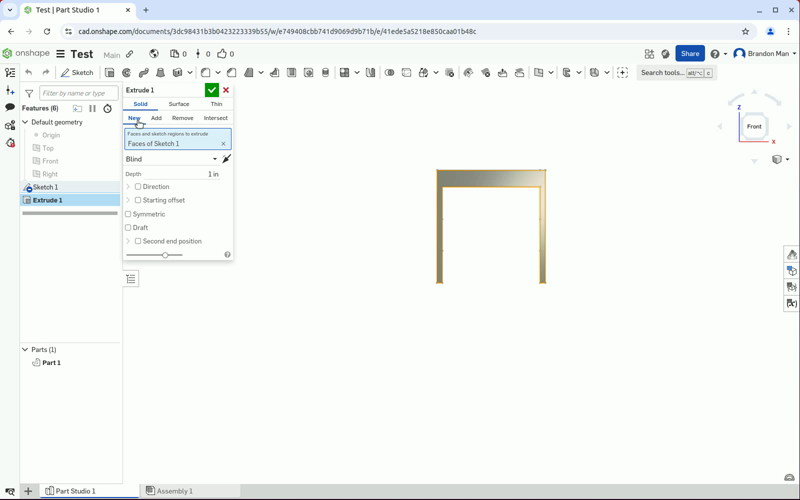
click(137, 120)
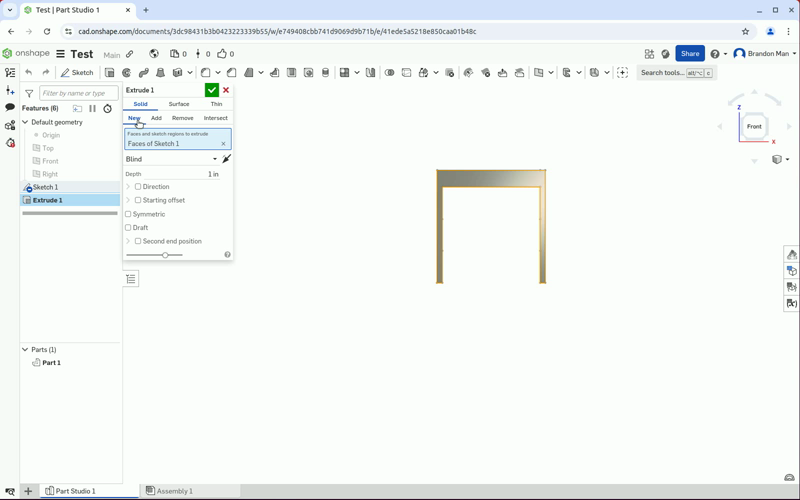
key(tab, 4)
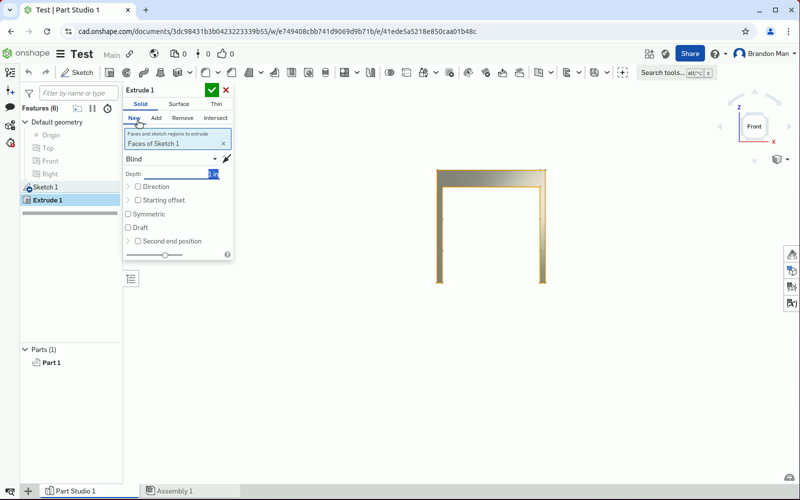
text(8.184)
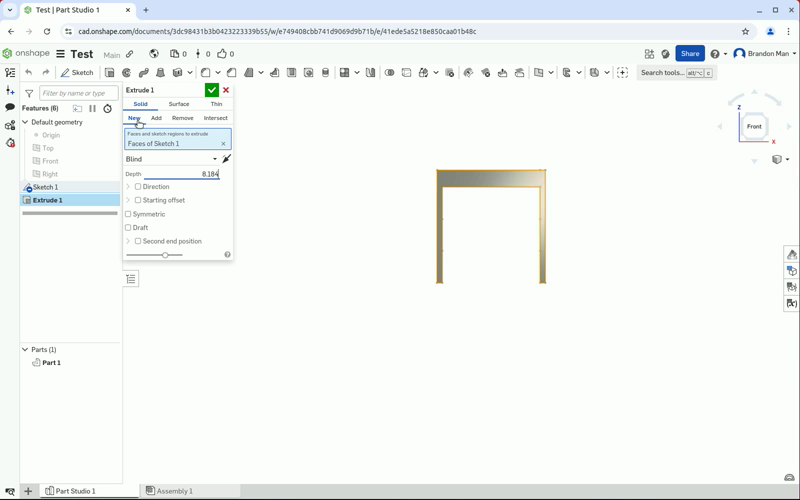
key(enter)
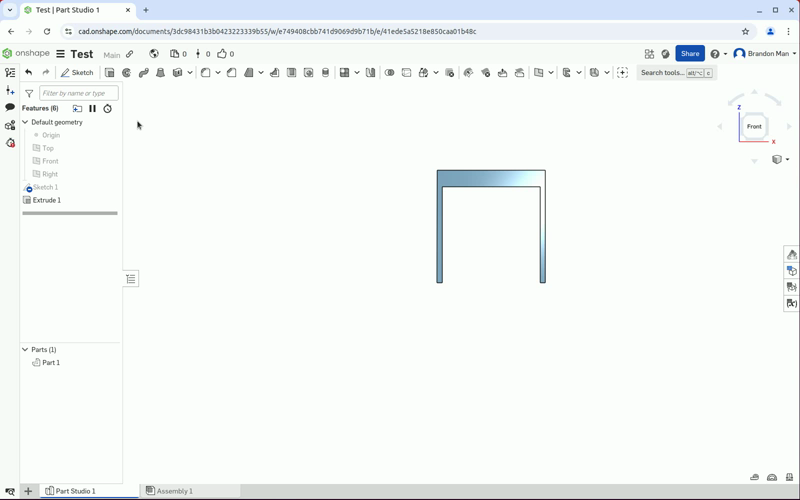
key(shift+h)
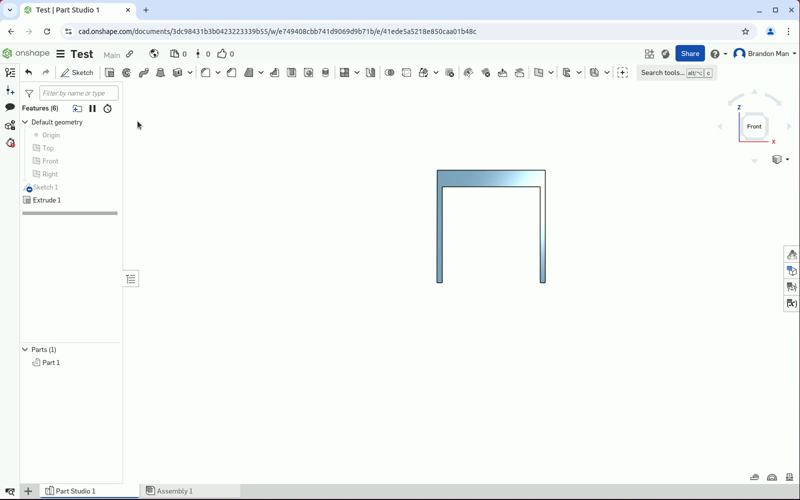
key(shift+h)
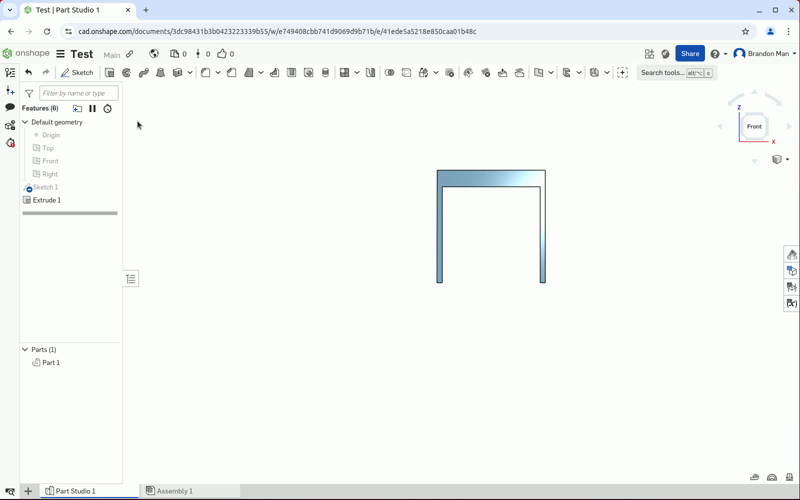
mouse_move(73, 189)
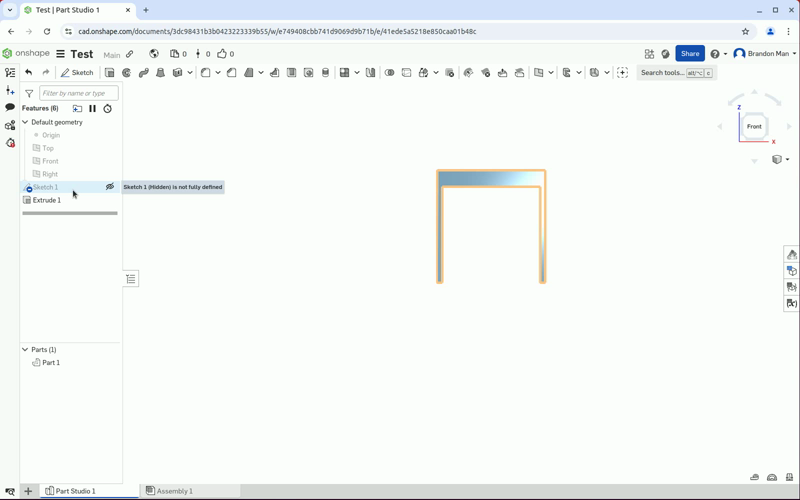
click(73, 189)
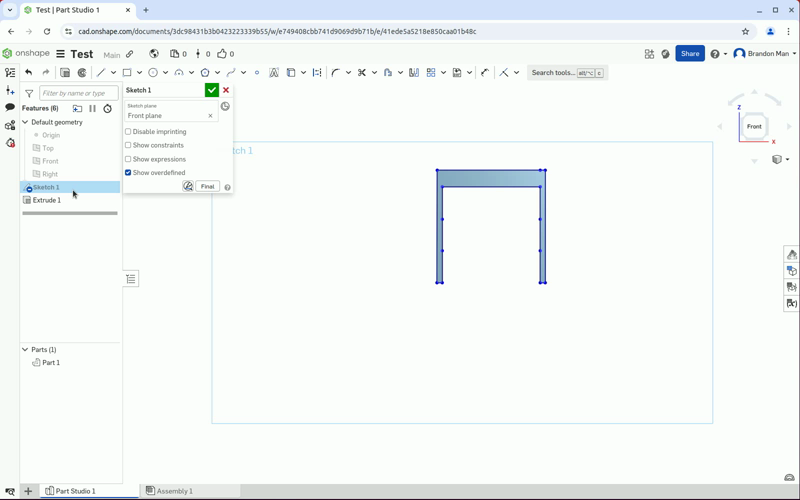
mouse_move(229, 92)
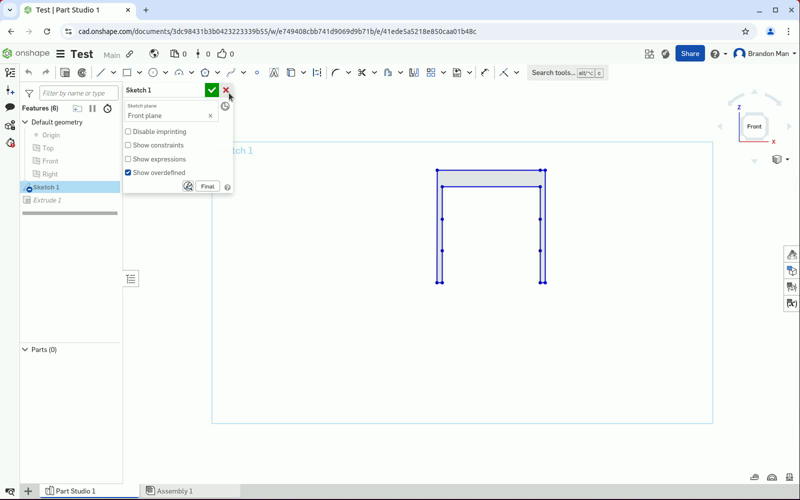
click(229, 92)
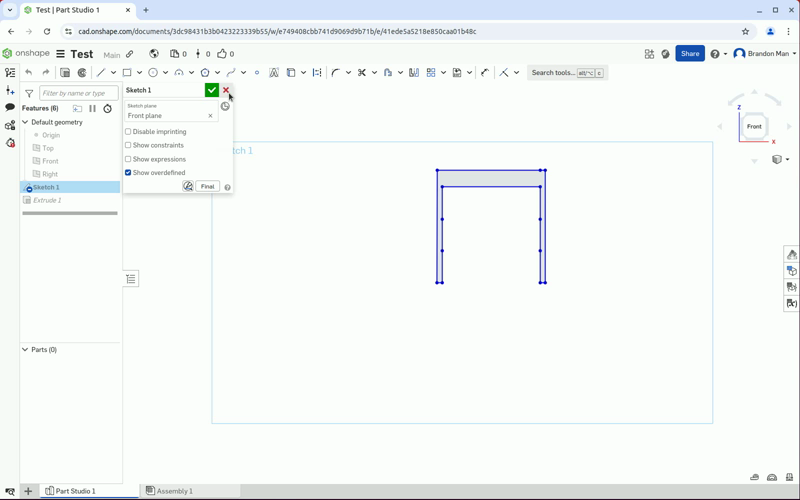
key(shift+s)
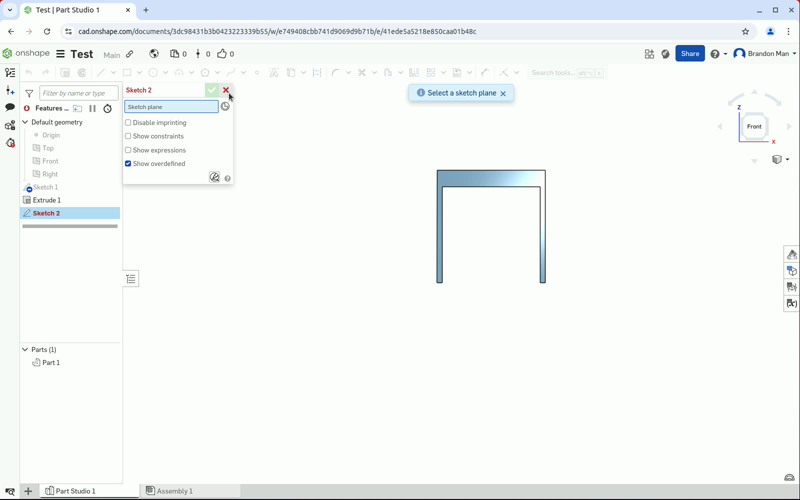
mouse_move(73, 163)
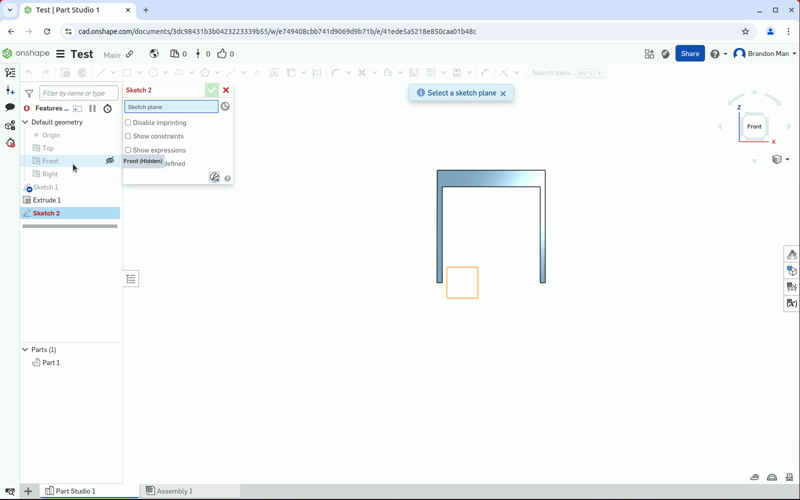
click(73, 163)
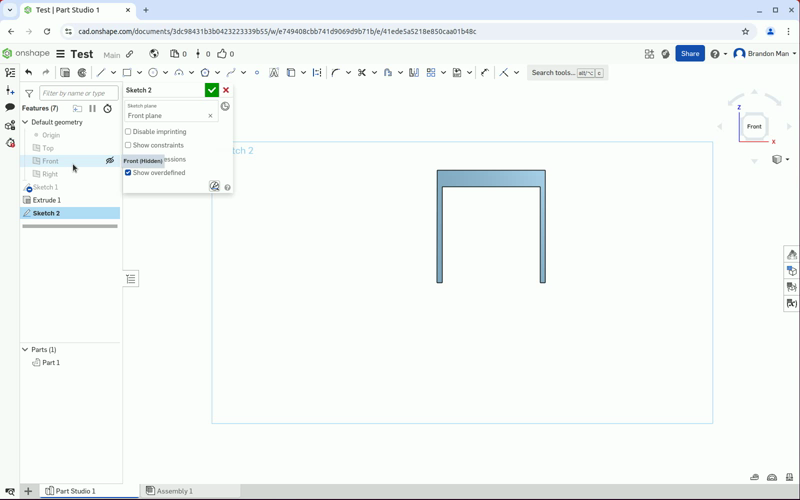
mouse_move(73, 352)
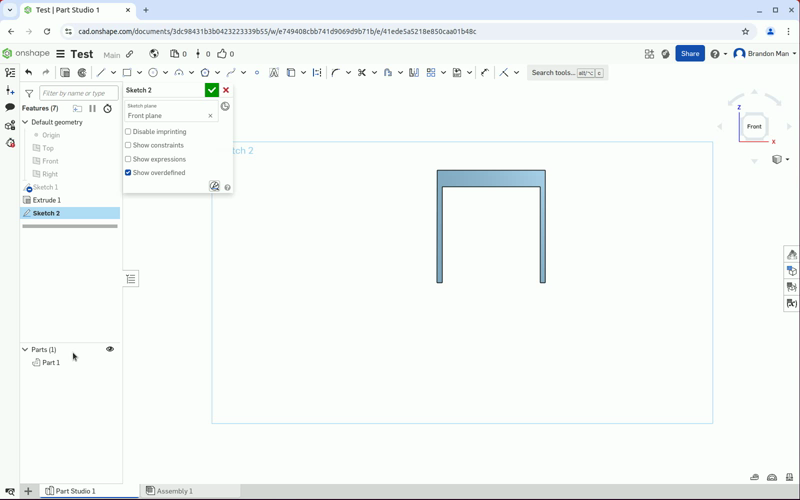
key(y)
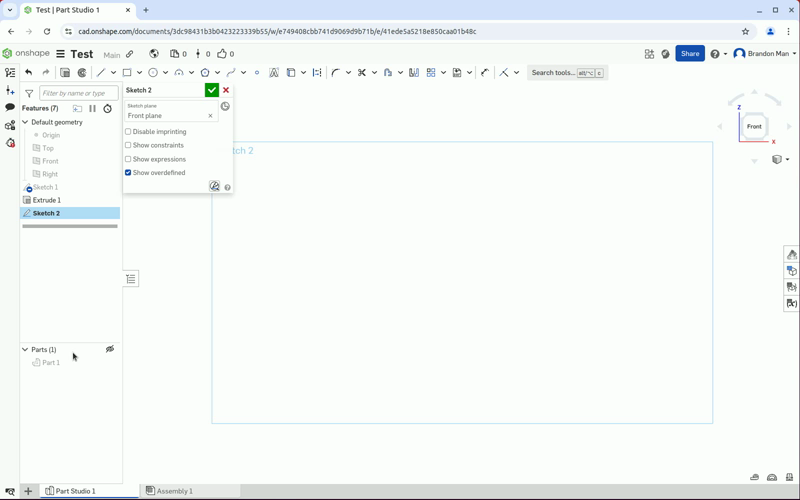
key(l)
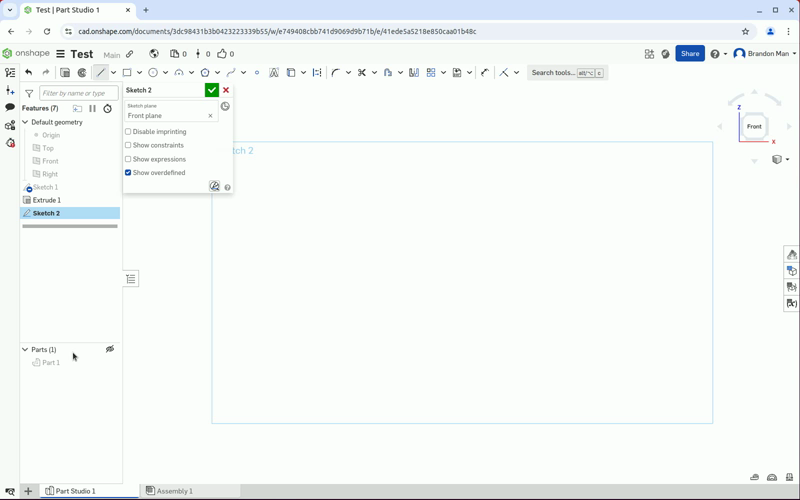
key_down(shift)
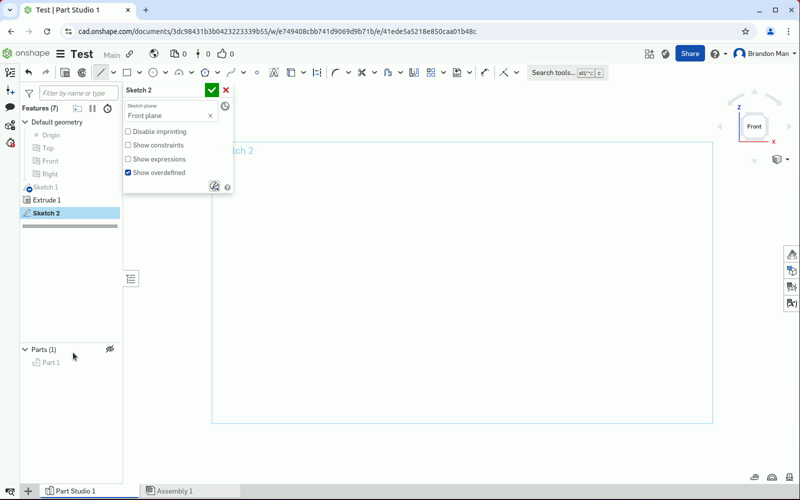
mouse_move(443, 250)
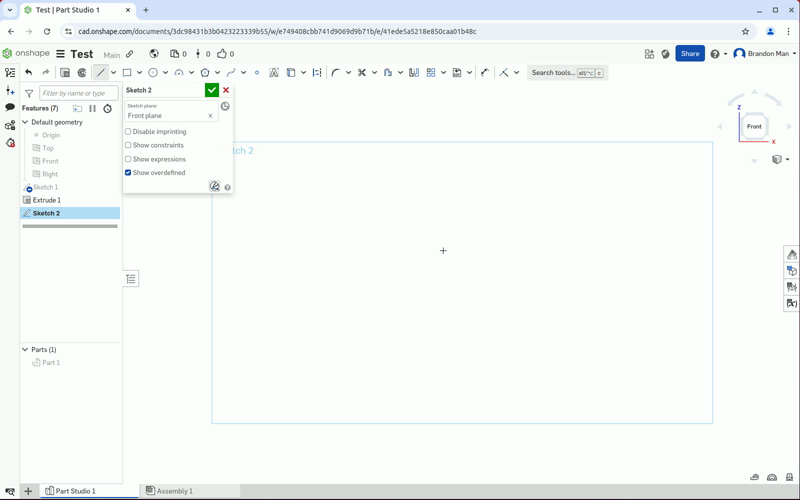
click(443, 250)
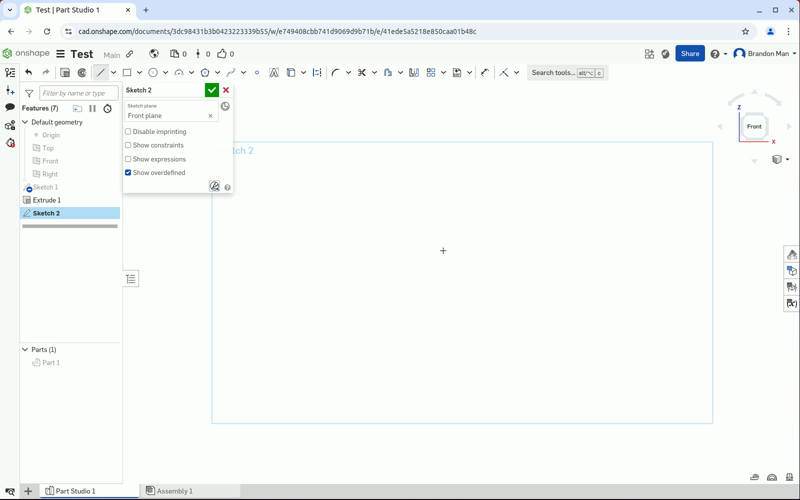
key_up(shift)
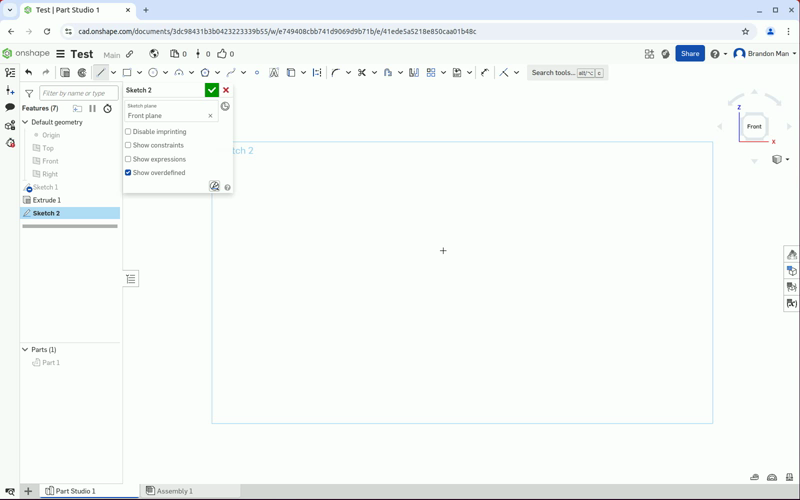
key_down(shift)
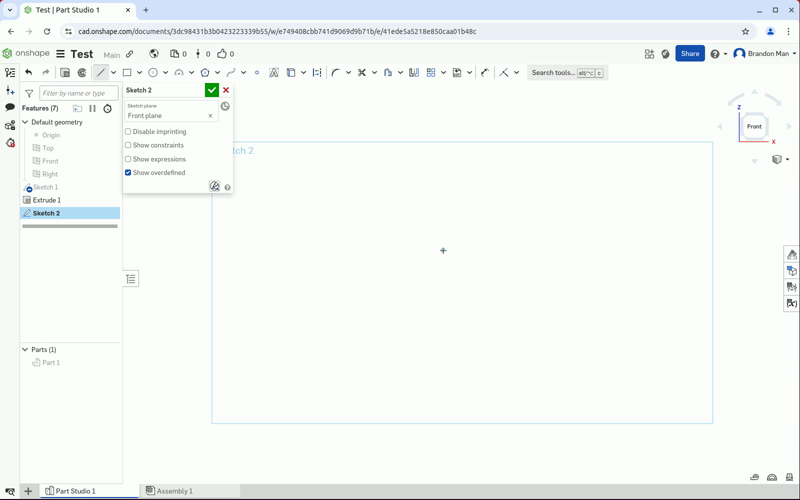
mouse_move(541, 250)
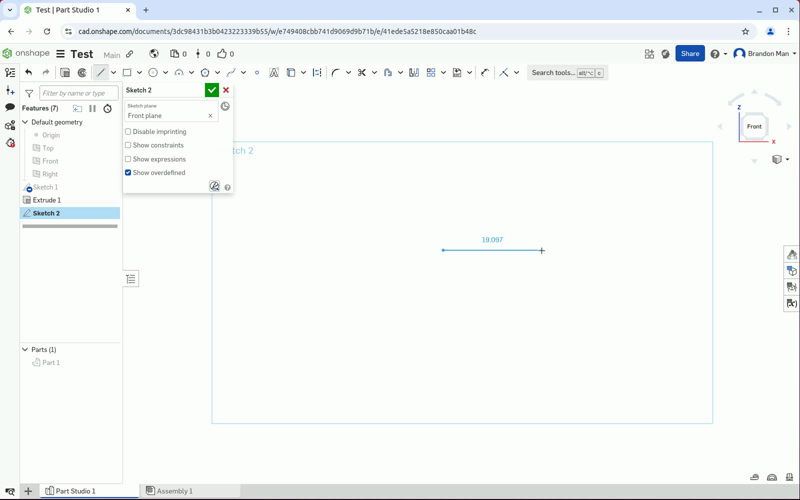
click(541, 250)
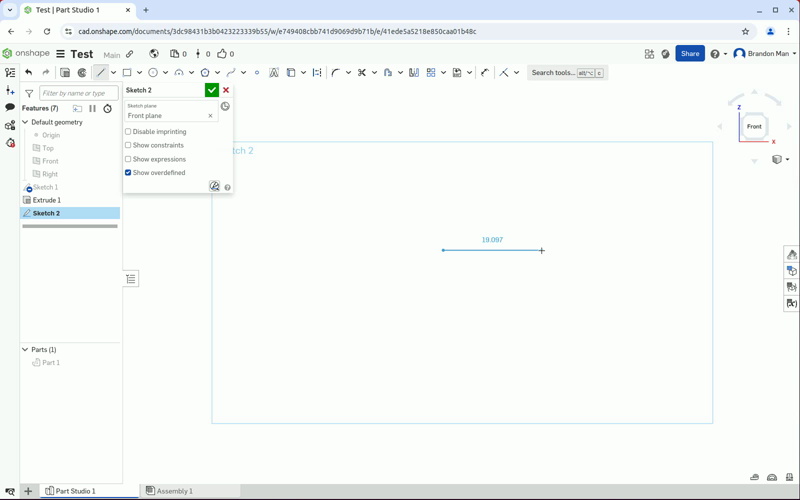
key_up(shift)
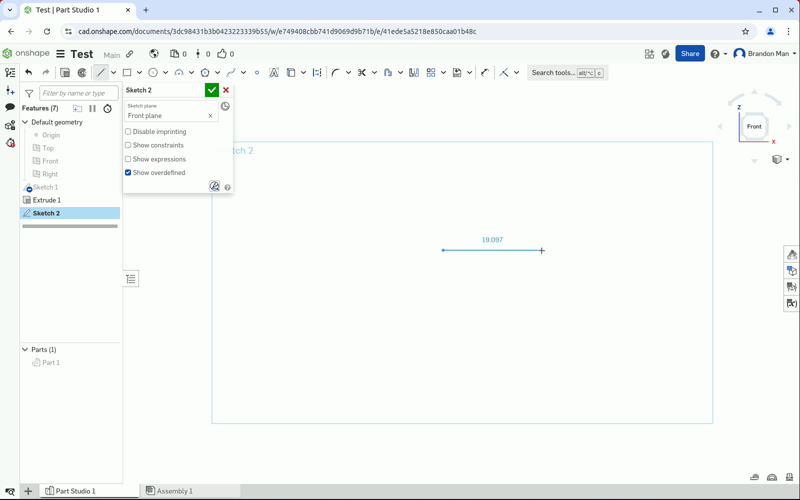
key_down(shift)
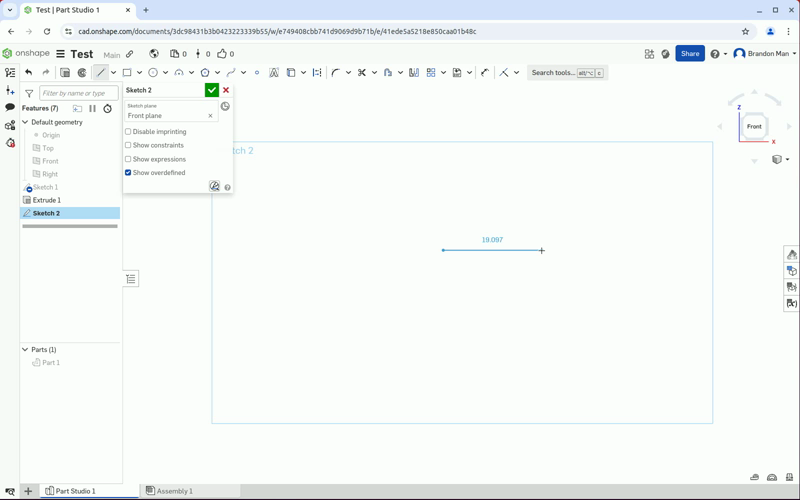
mouse_move(571, 250)
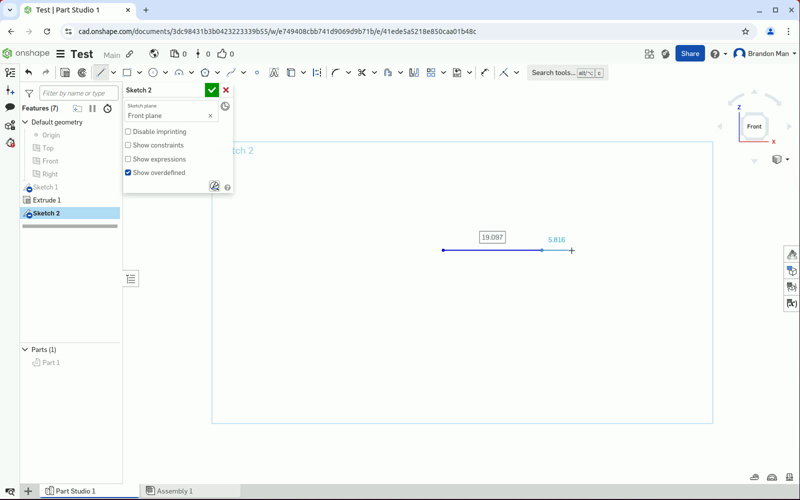
mouse_move(541, 217)
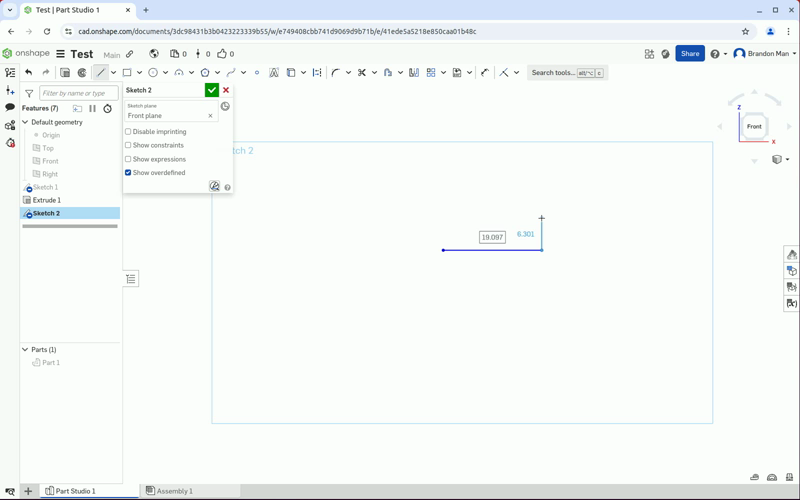
click(541, 217)
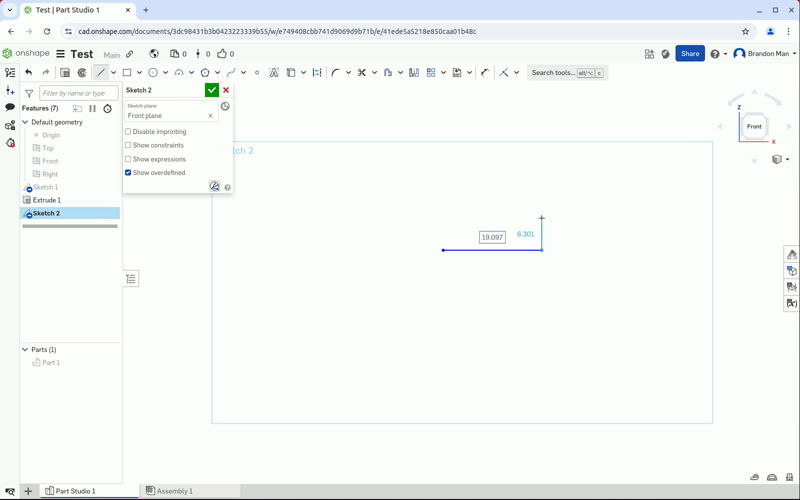
key_up(shift)
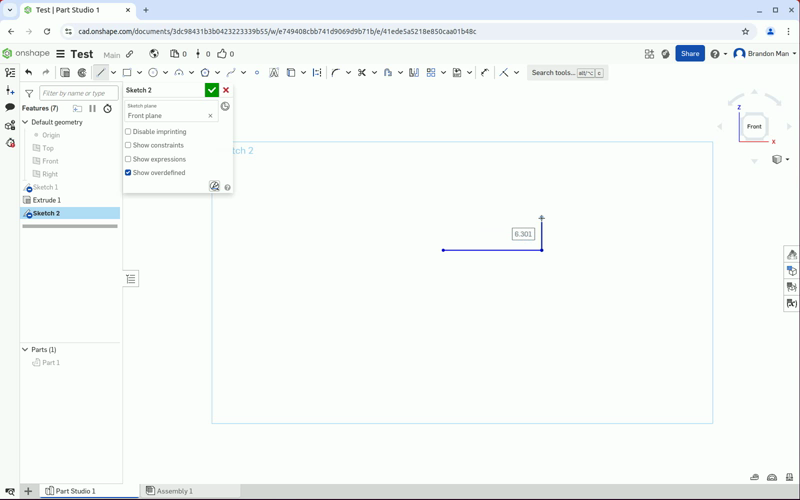
key_down(shift)
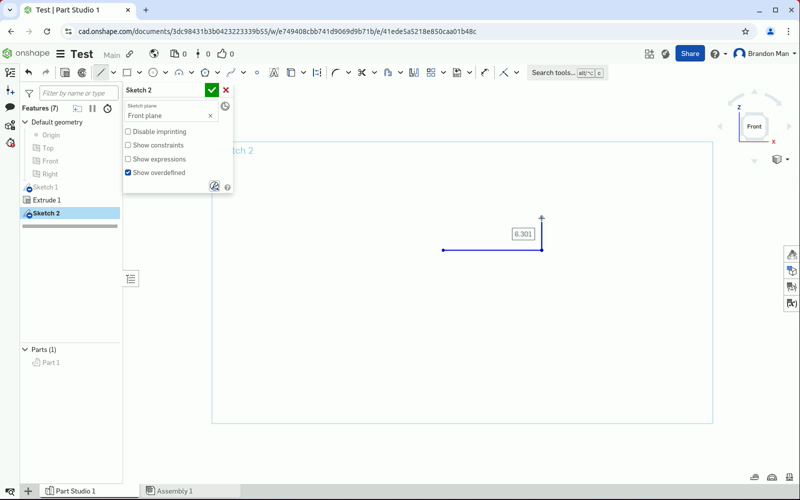
mouse_move(443, 217)
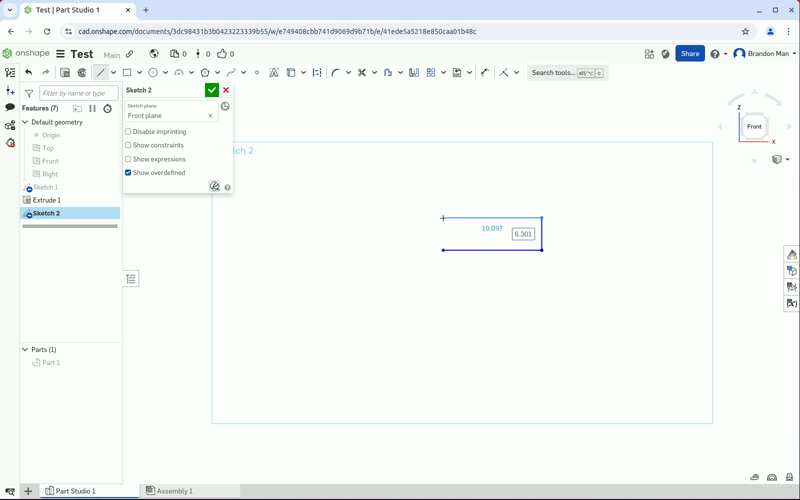
click(443, 217)
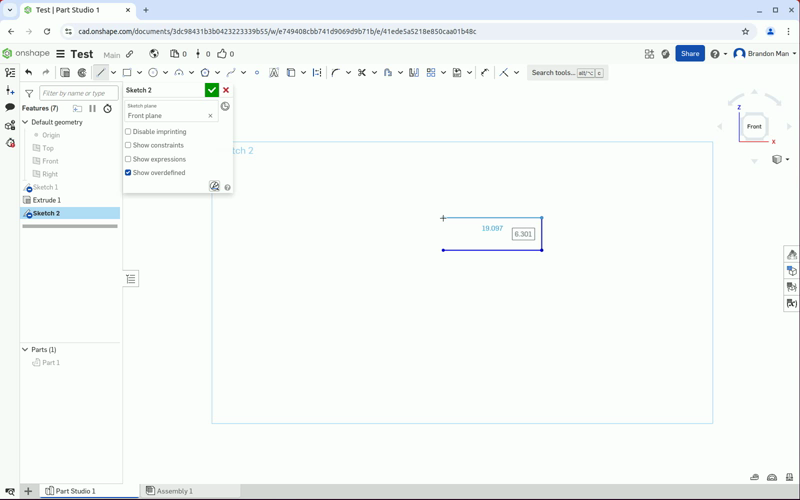
key_up(shift)
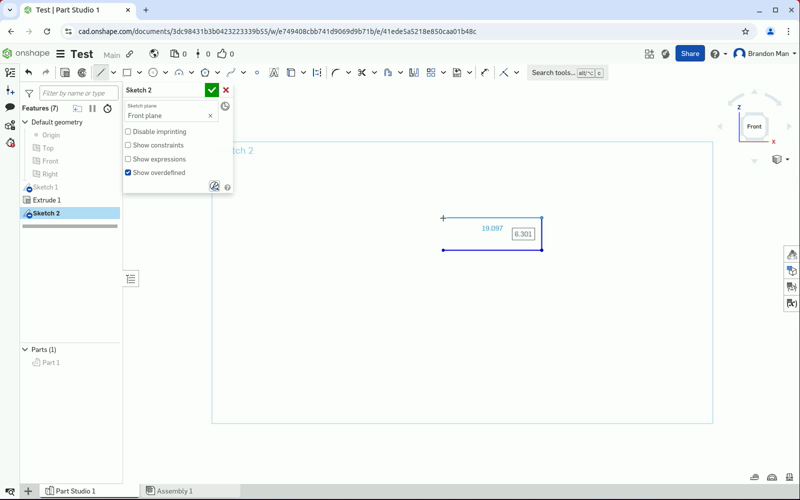
mouse_move(473, 217)
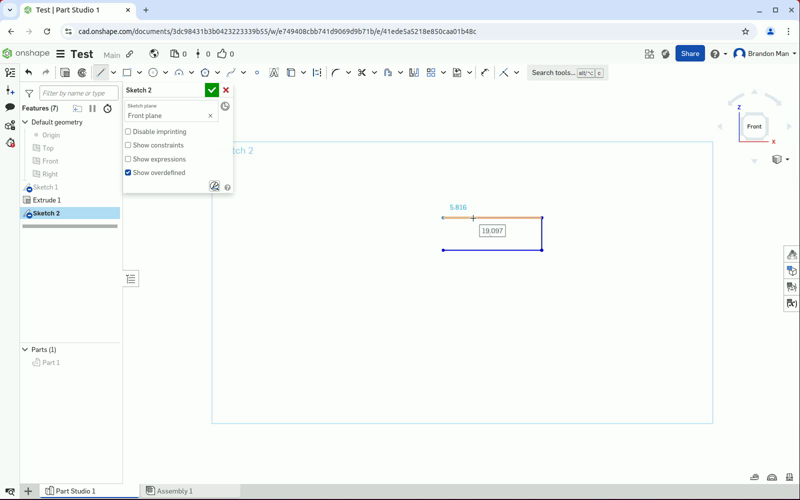
key_down(shift)
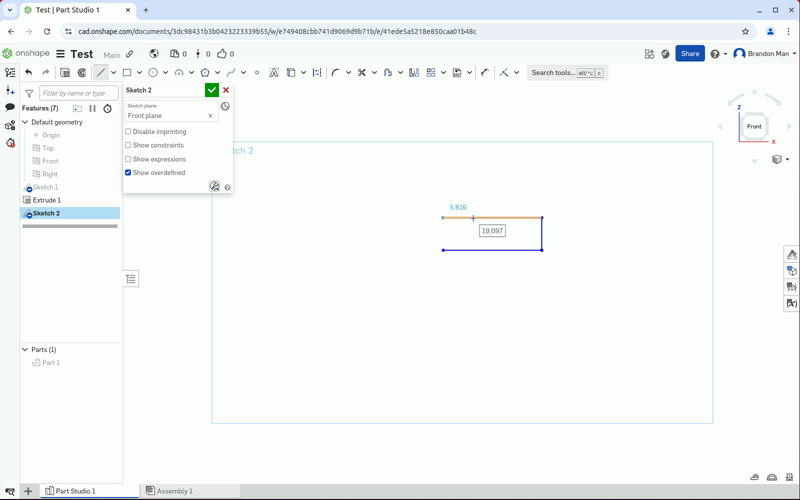
mouse_move(443, 250)
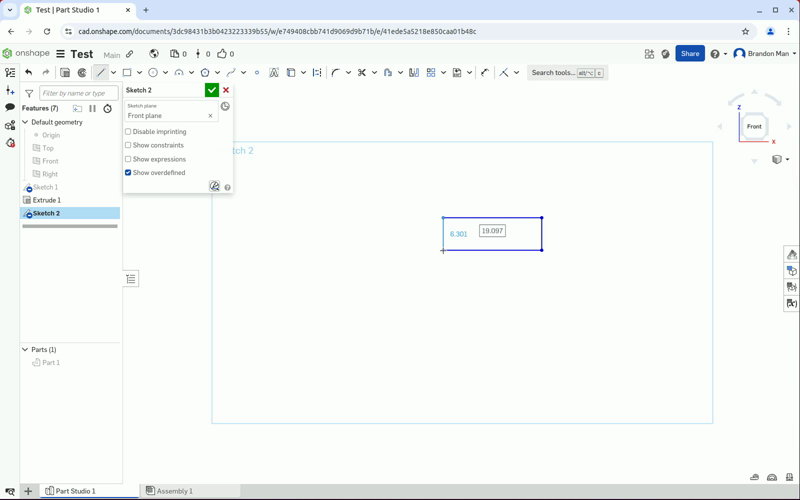
key_up(shift)
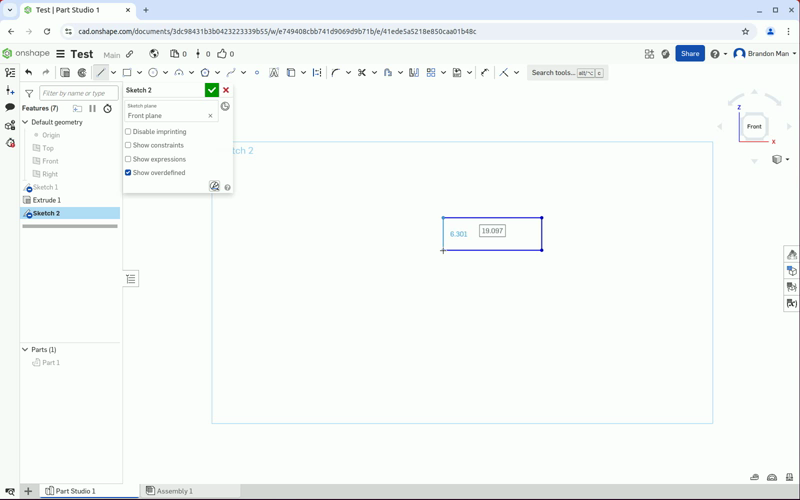
click(443, 250)
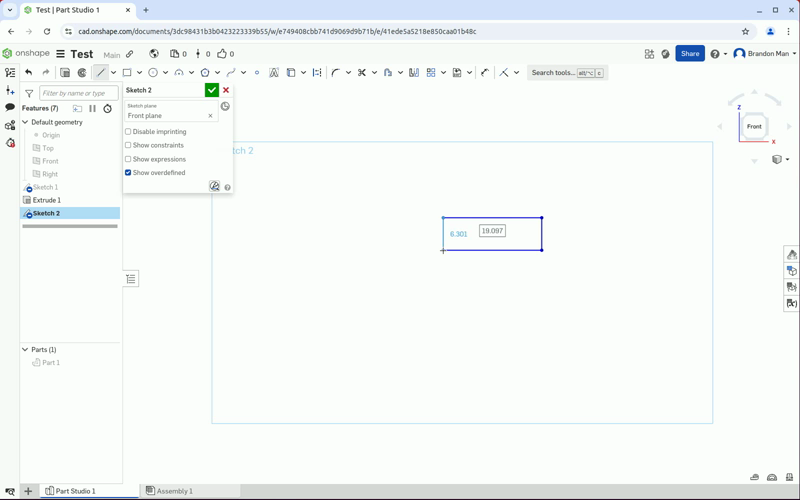
key(esc)
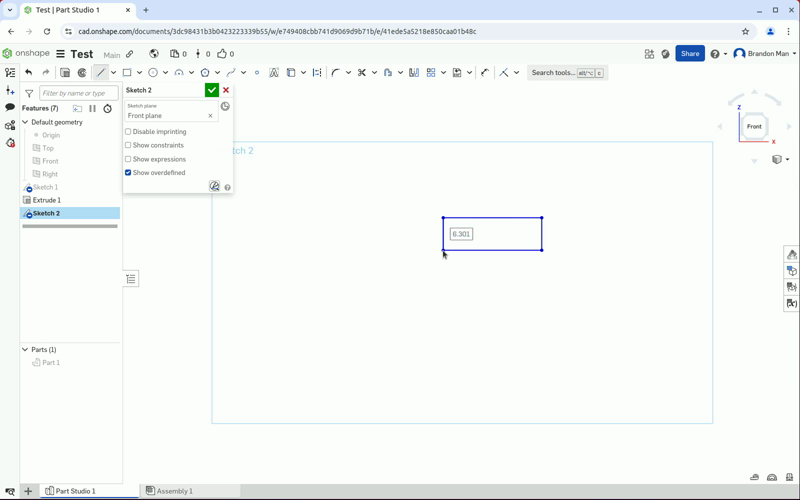
mouse_move(456, 239)
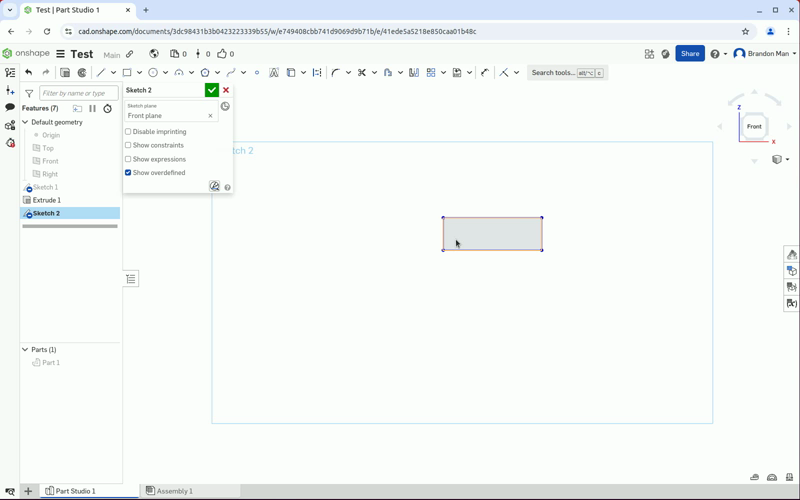
click(456, 239)
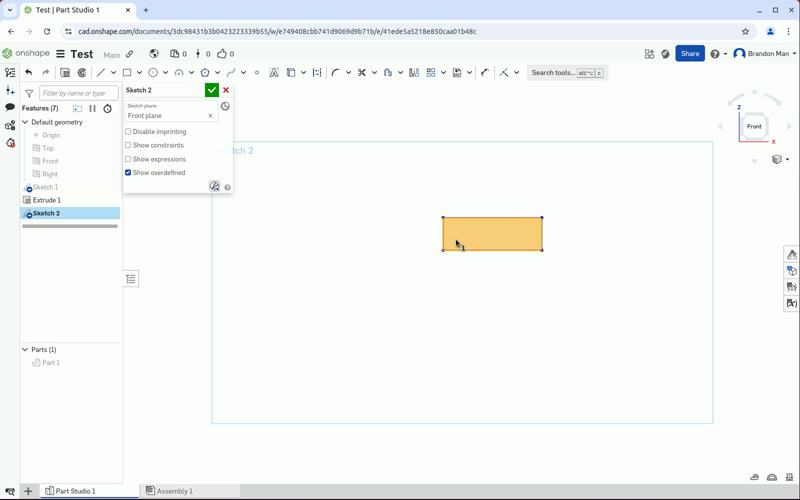
mouse_move(73, 352)
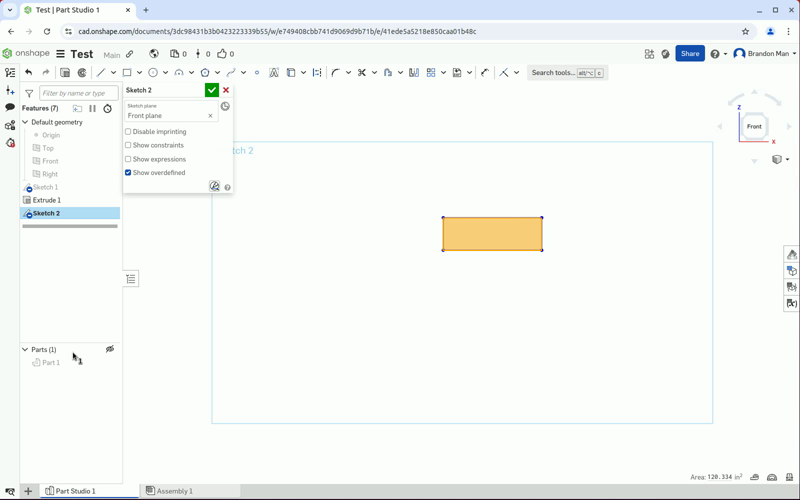
key(shift+y)
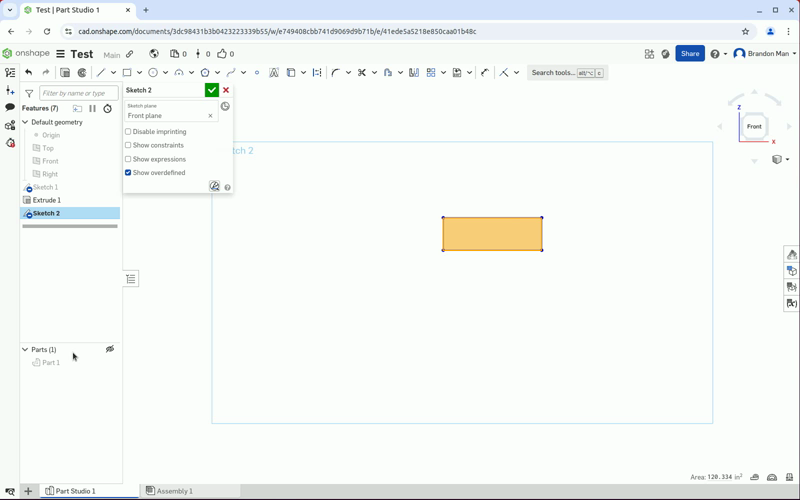
key(shift+e)
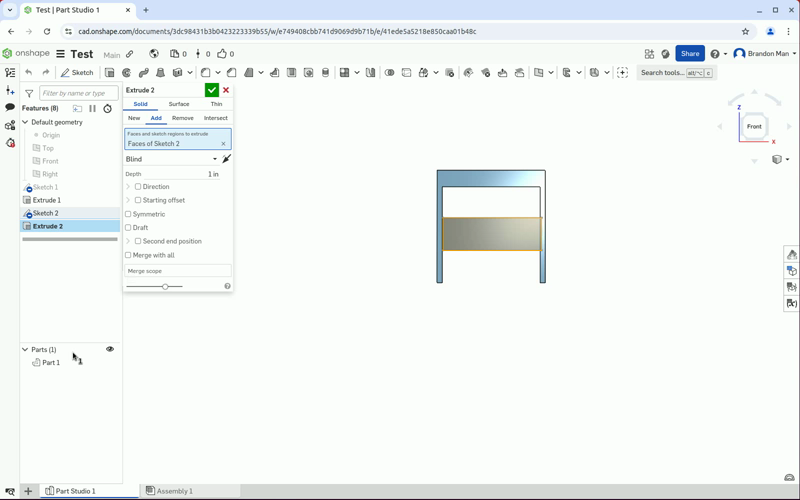
mouse_move(143, 106)
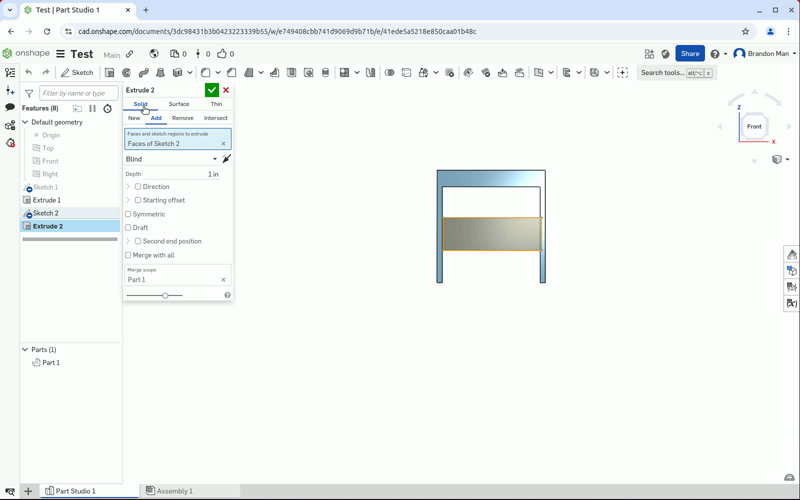
click(143, 106)
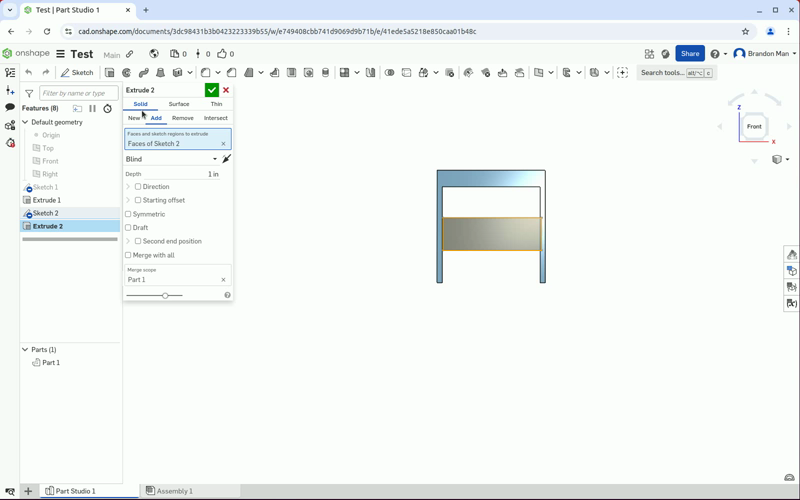
mouse_move(137, 120)
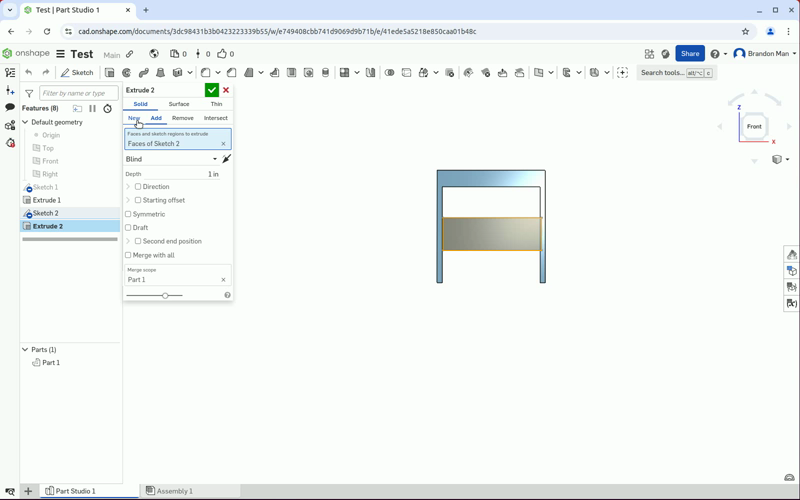
click(137, 120)
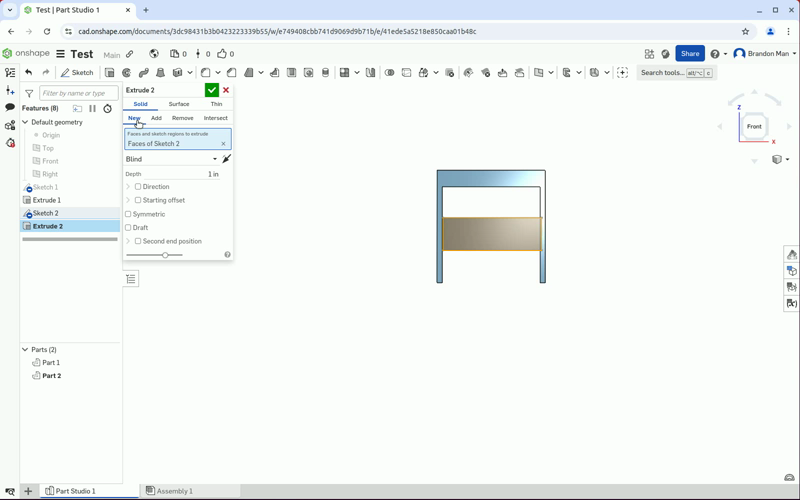
key(tab, 4)
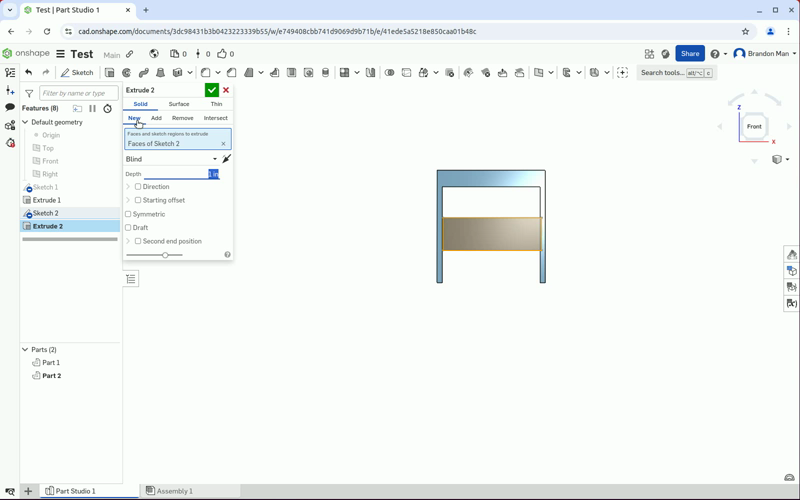
text(8.184)
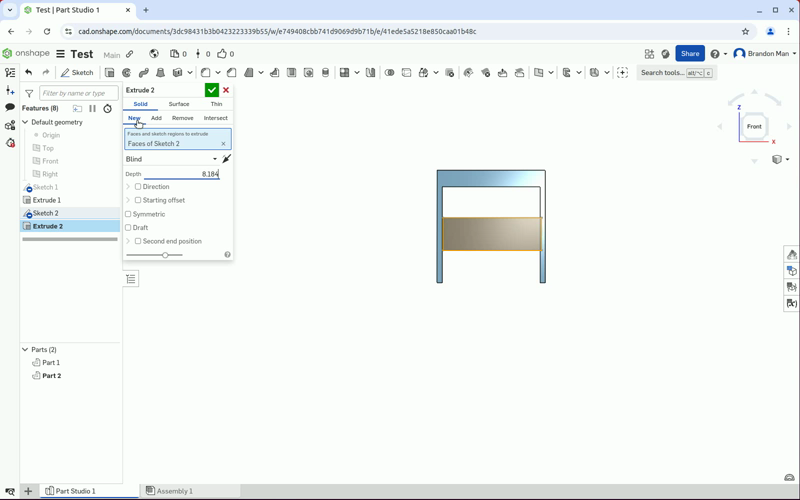
key(enter)
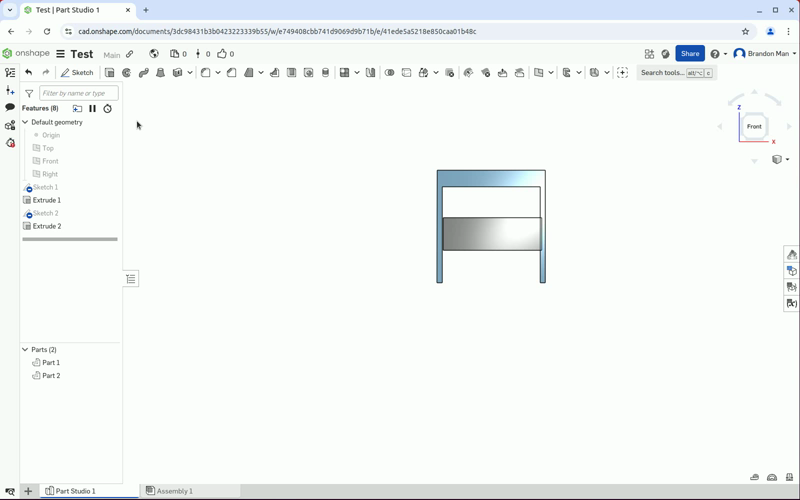
key(shift+h)
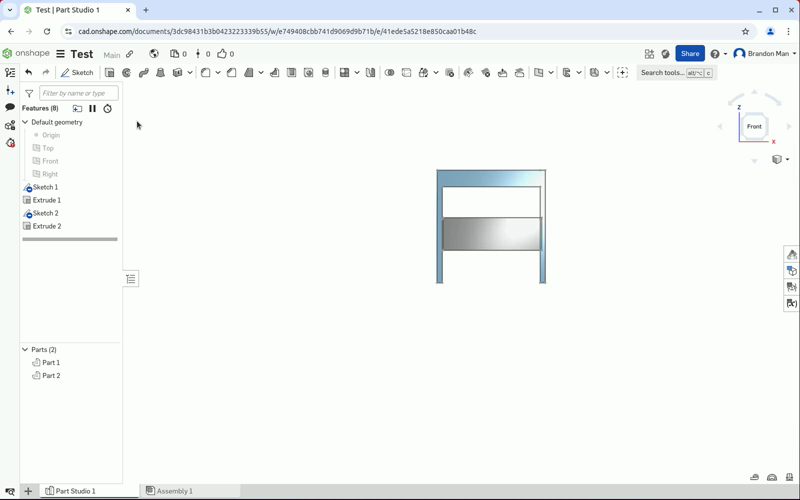
key(shift+h)
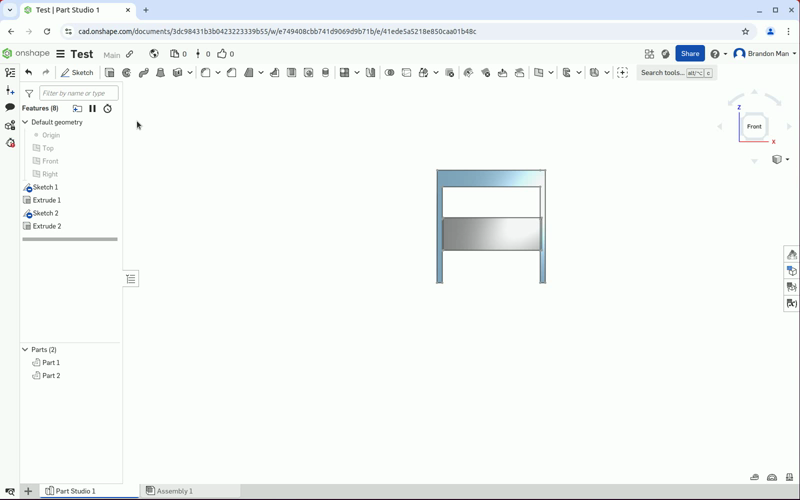
key(shift+7)
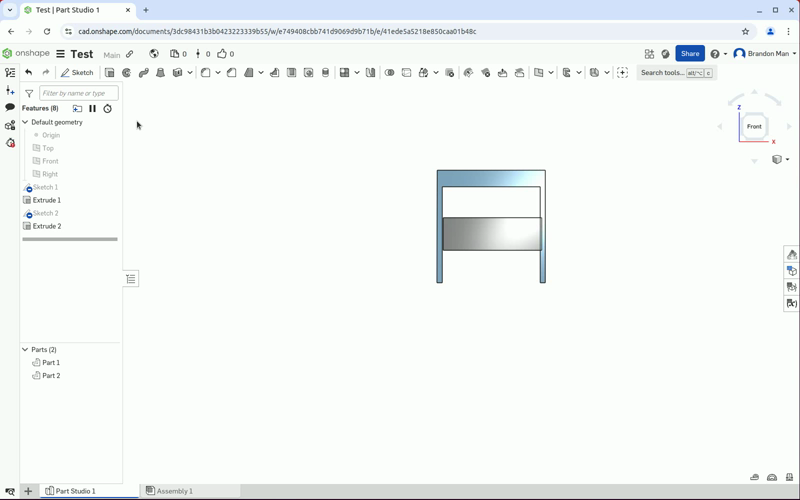
key(left, 2)
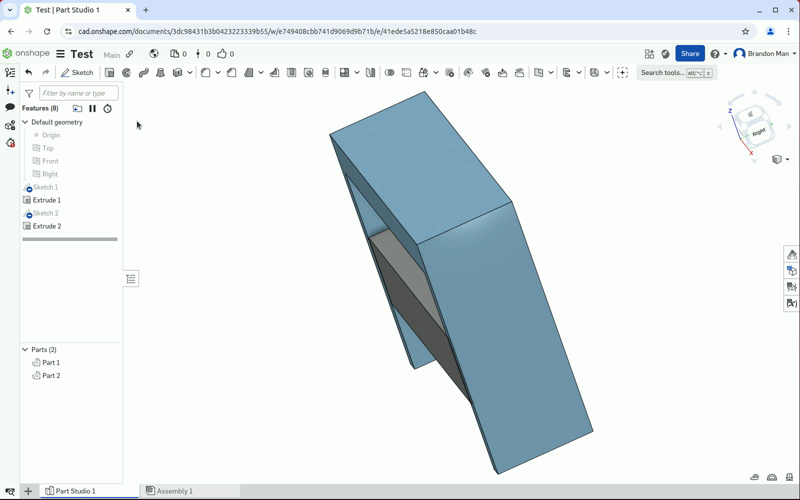
key(down, 2)
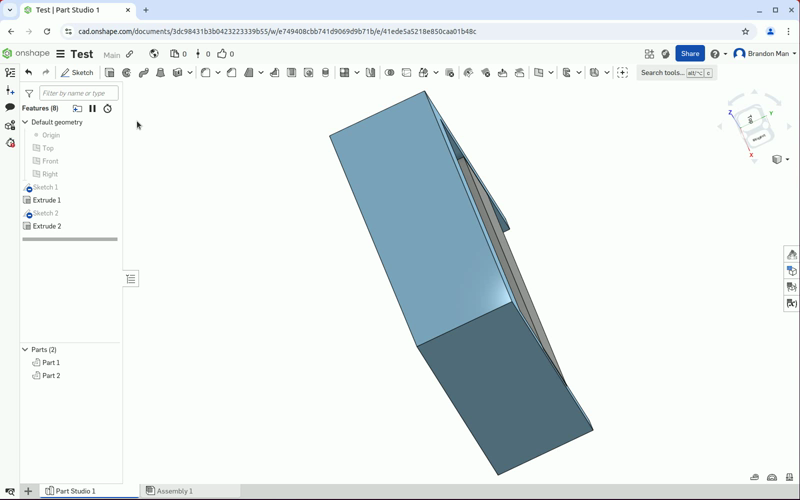
key(up, 2)
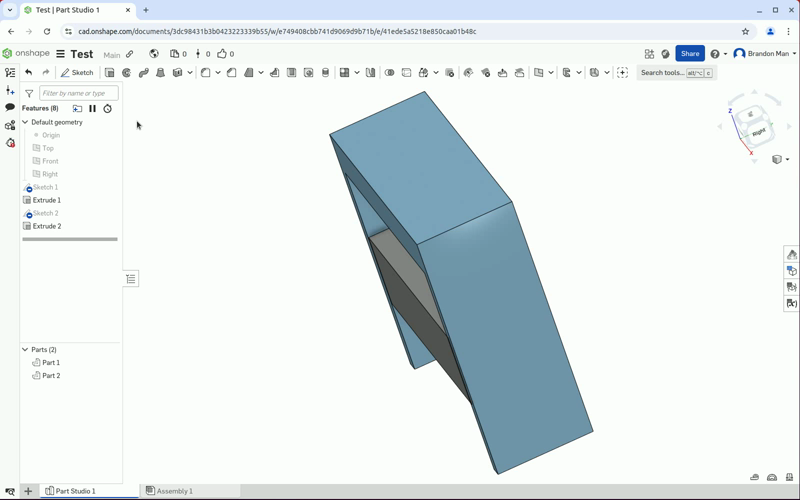
key(right, 2)
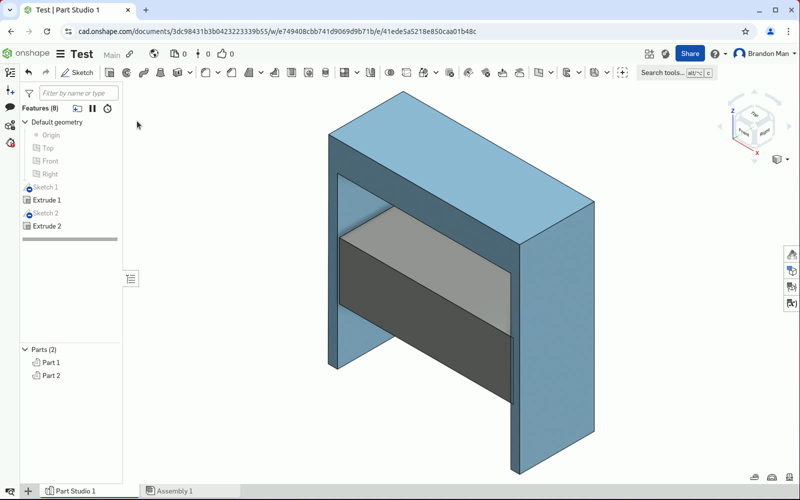
mouse_move(73, 189)
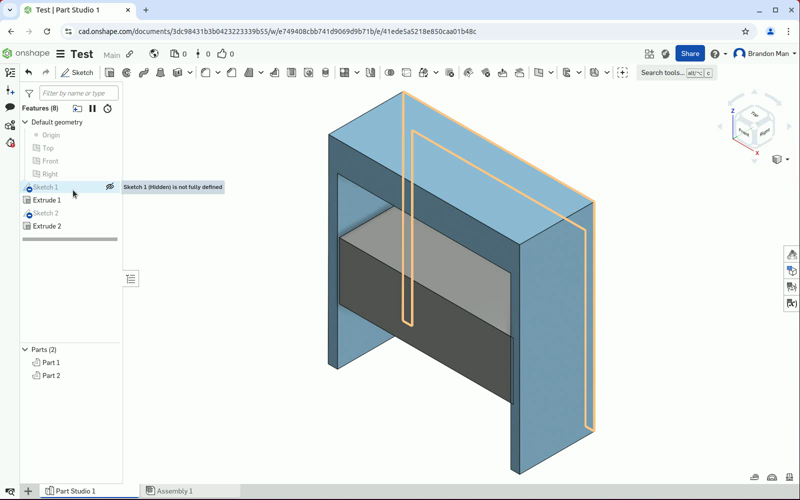
click(73, 189)